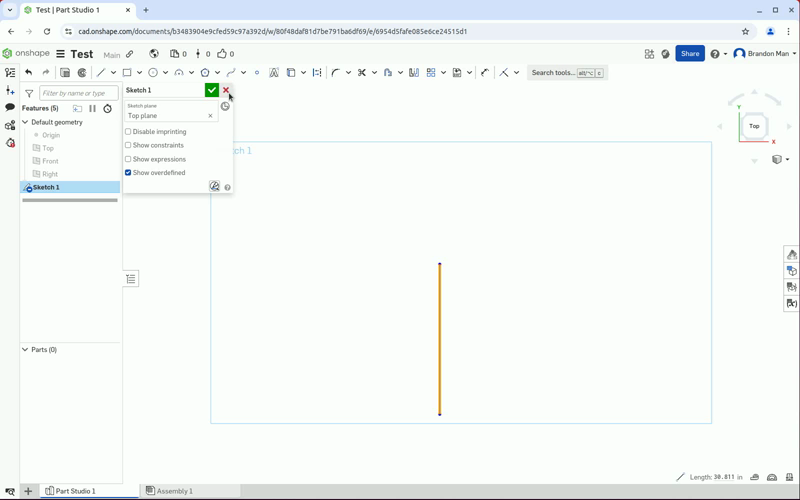
key(shift+h)
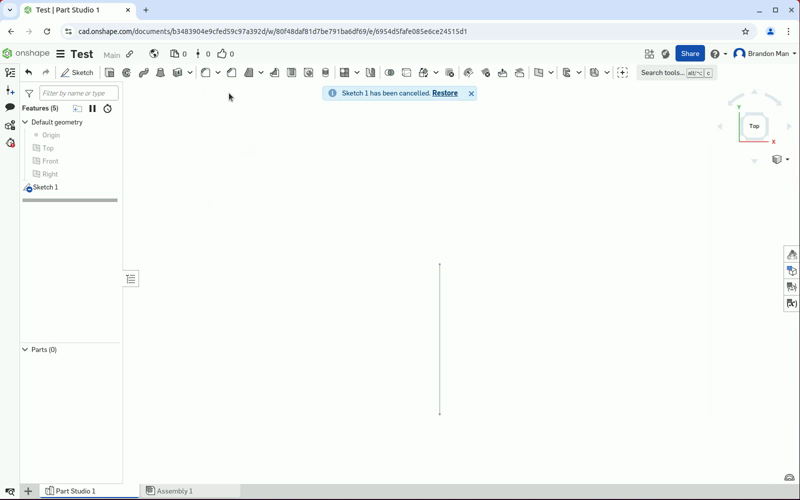
mouse_move(73, 352)
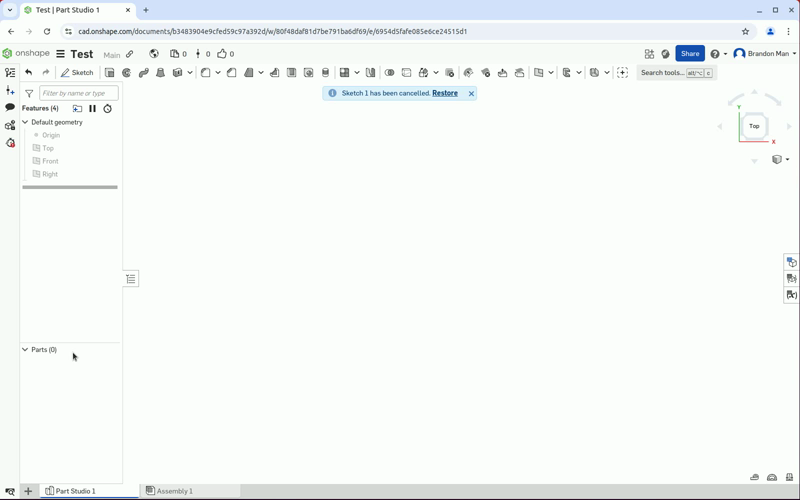
key(y)
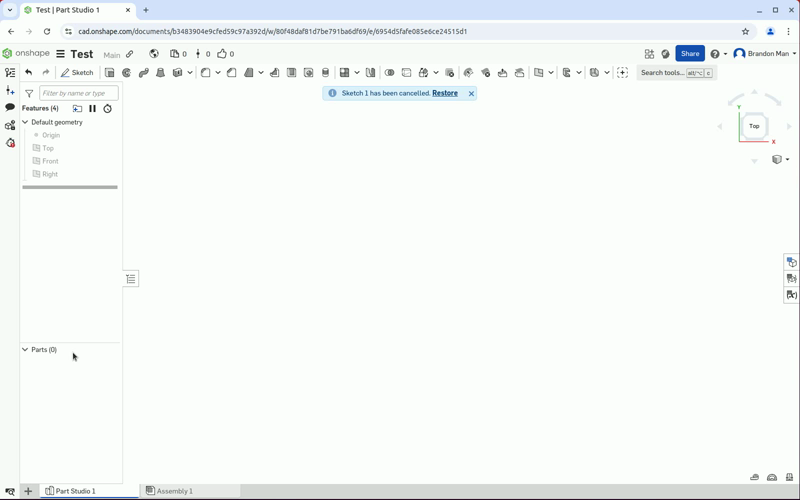
key(shift+p)
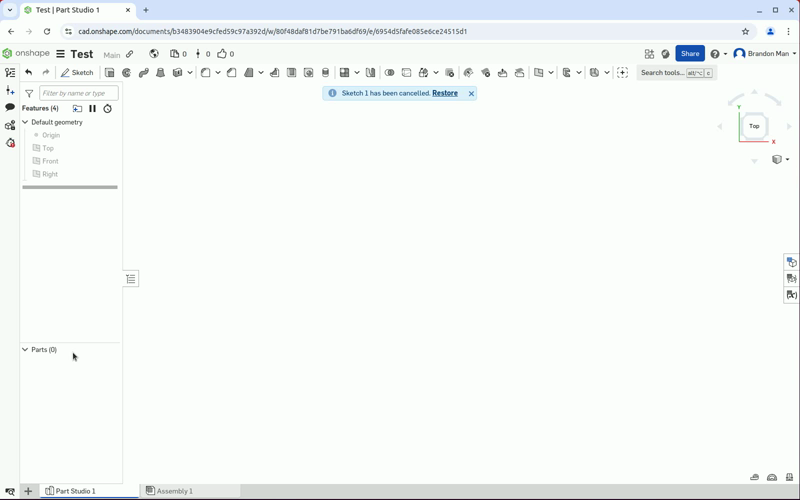
key(space)
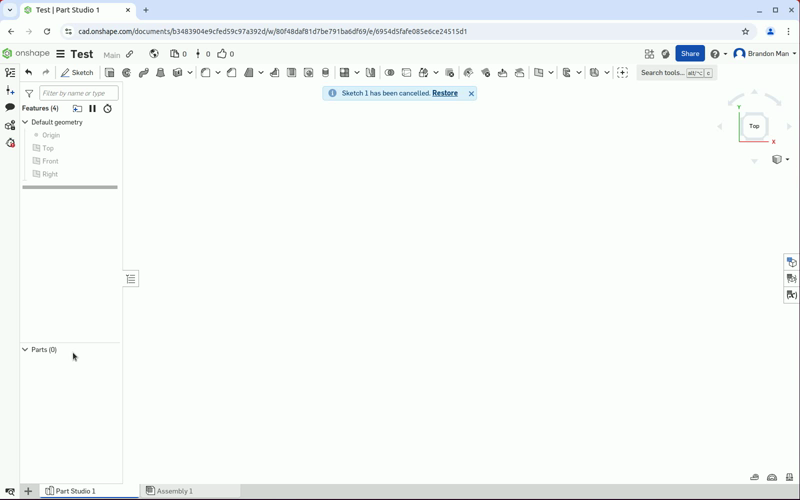
key_down(shift)
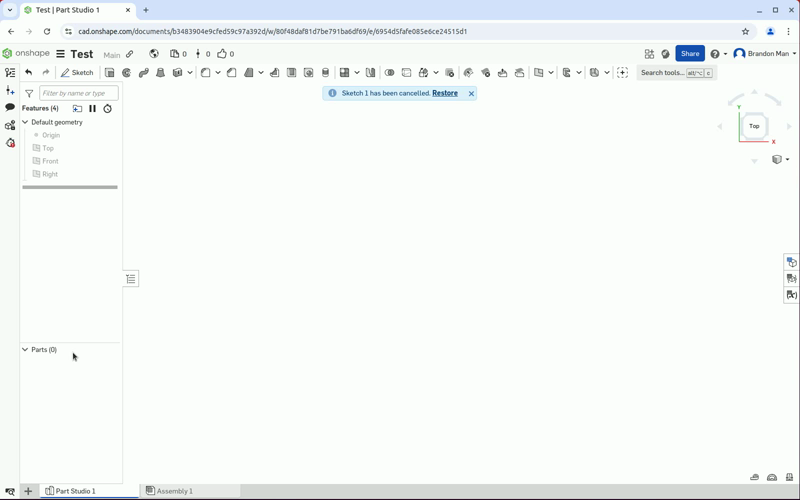
key(up)
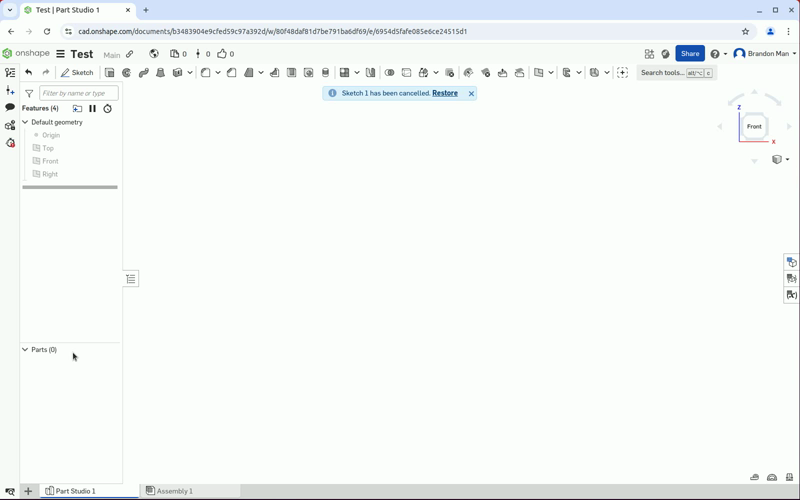
key_up(shift)
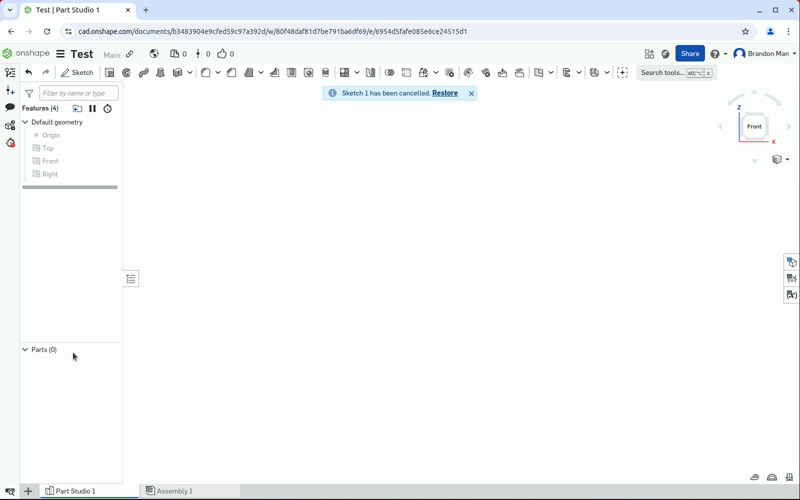
mouse_move(73, 352)
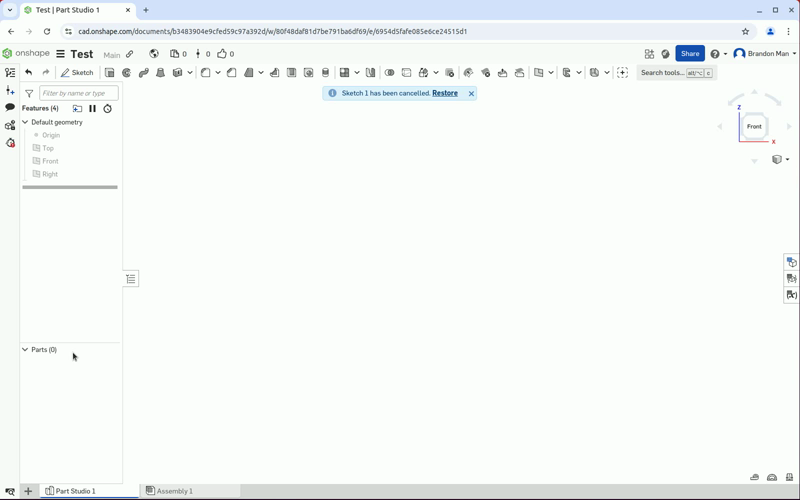
key(shift+y)
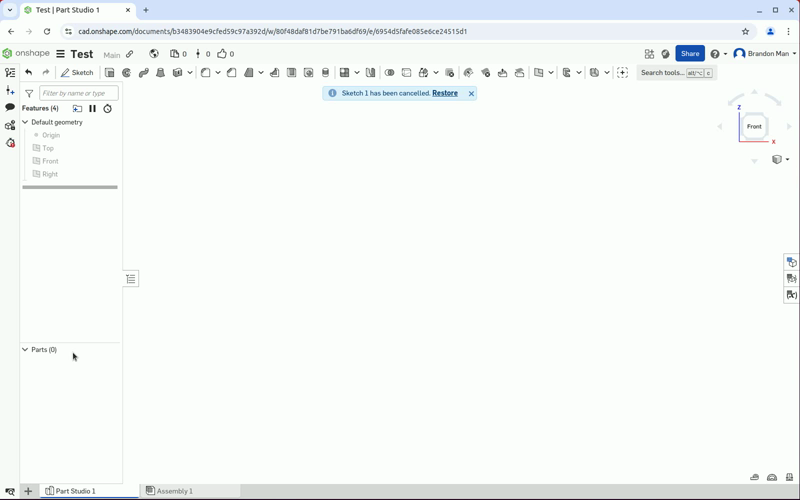
key(shift+s)
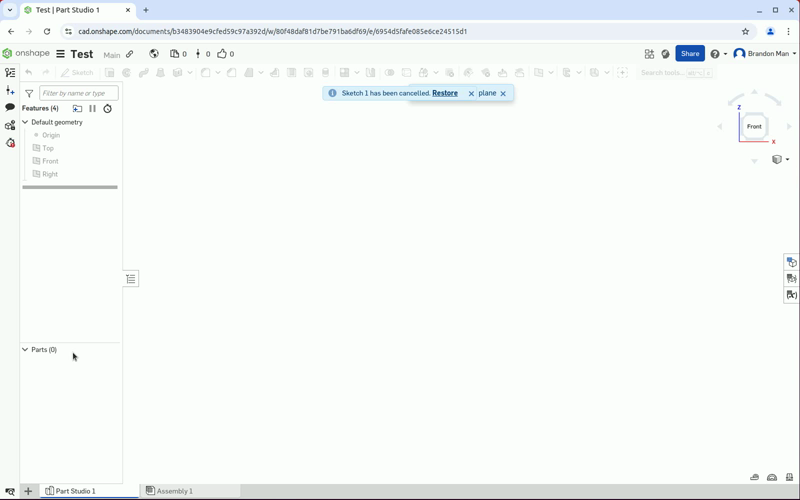
mouse_move(73, 163)
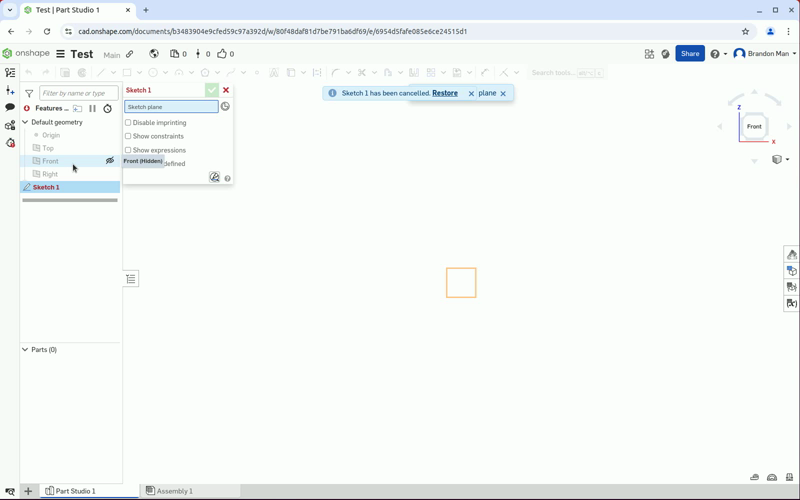
click(73, 163)
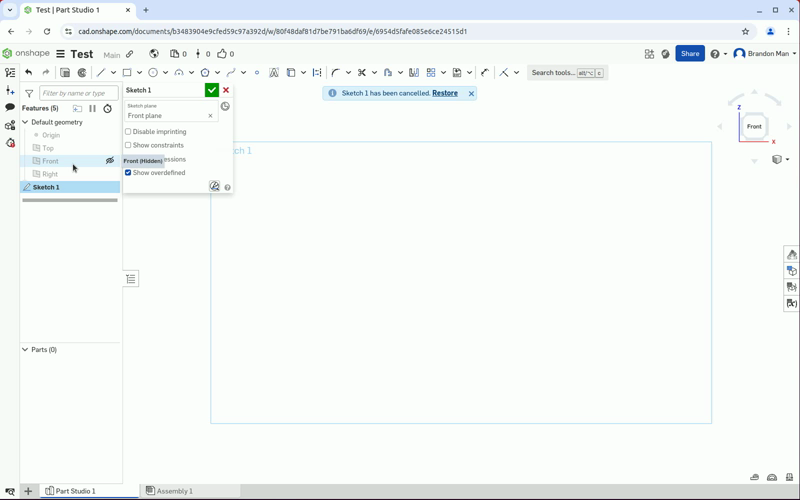
mouse_move(73, 352)
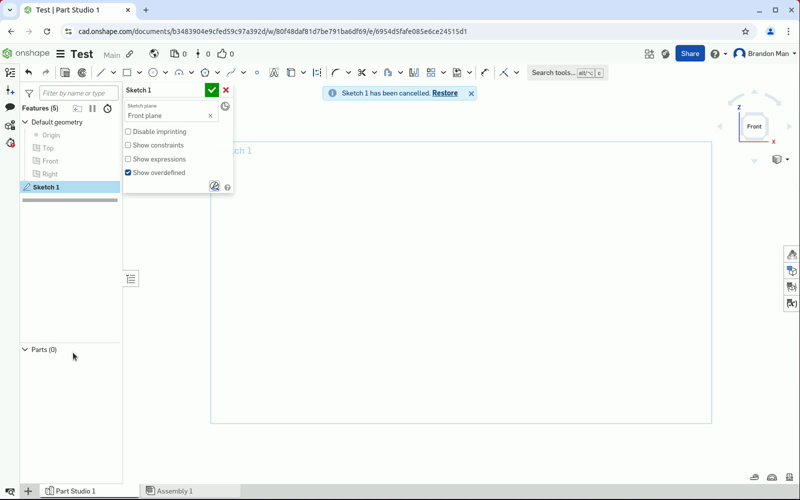
key(y)
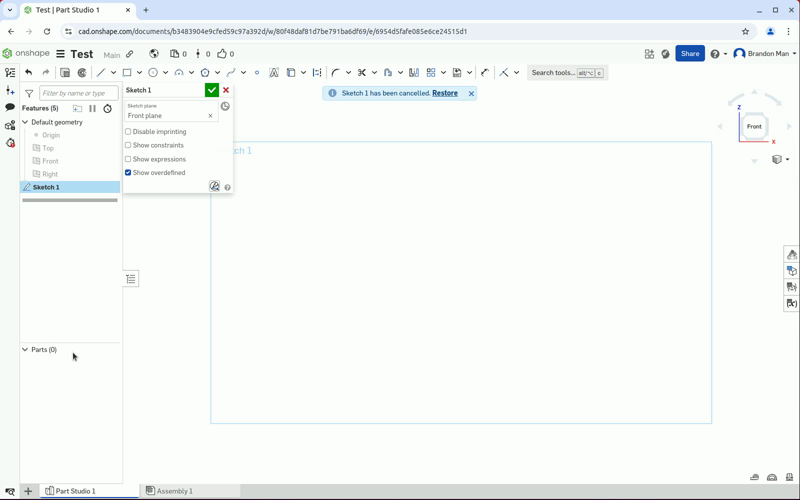
key(l)
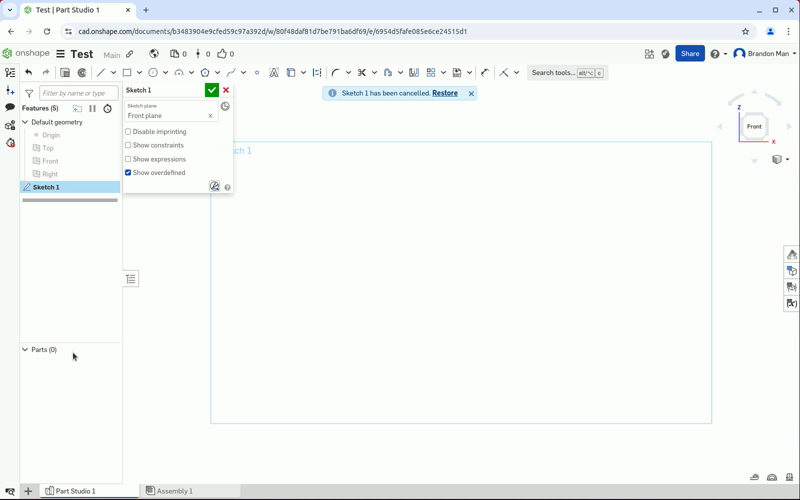
key_down(shift)
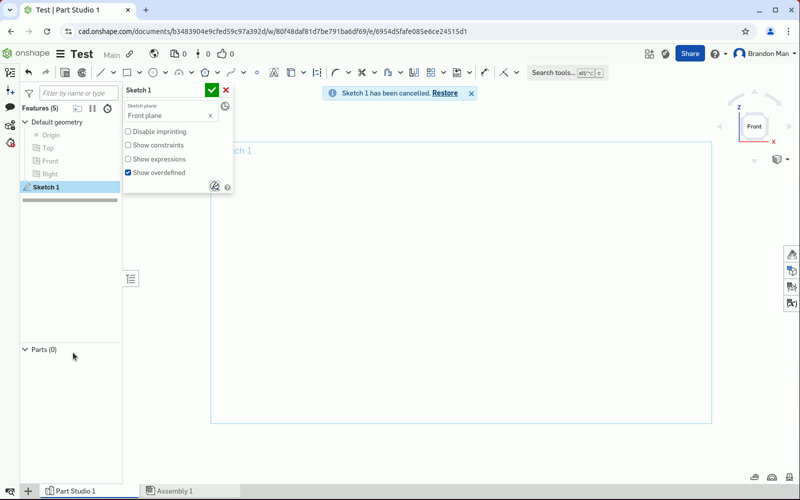
mouse_move(398, 305)
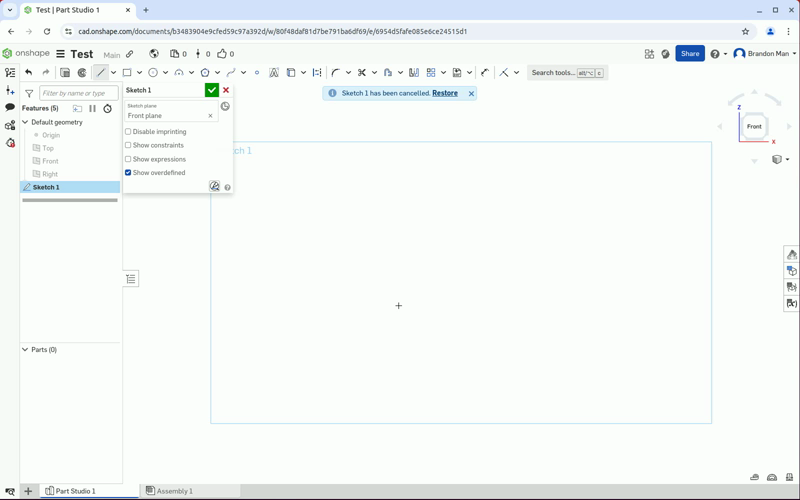
click(398, 305)
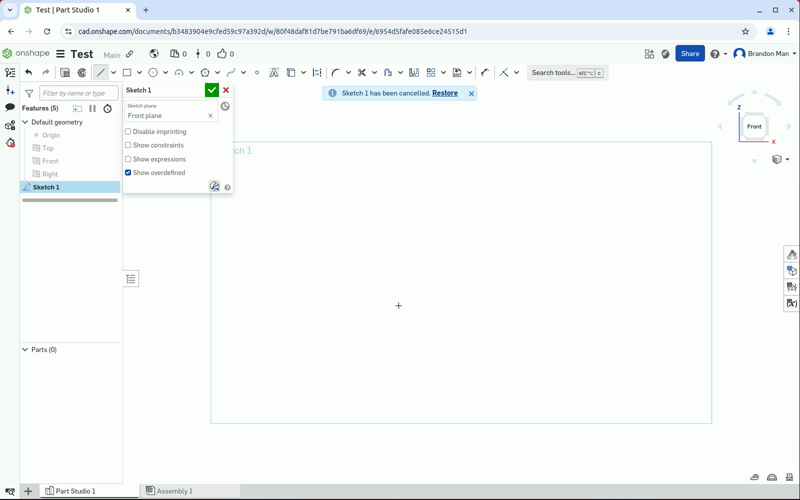
key_up(shift)
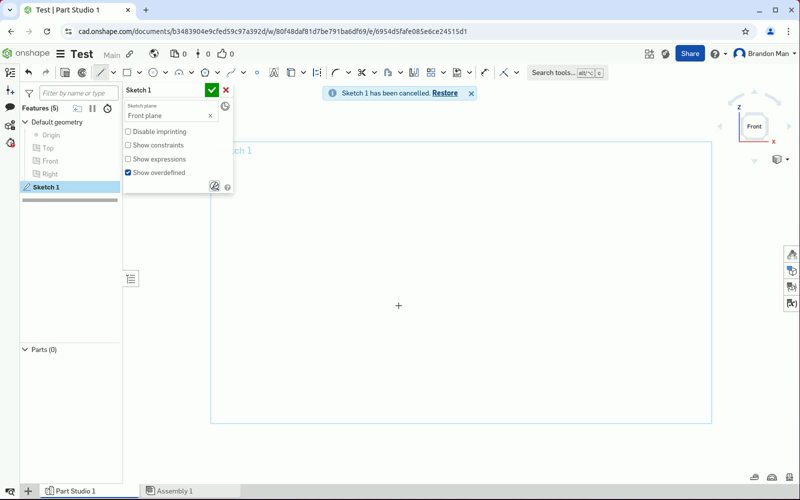
key_down(shift)
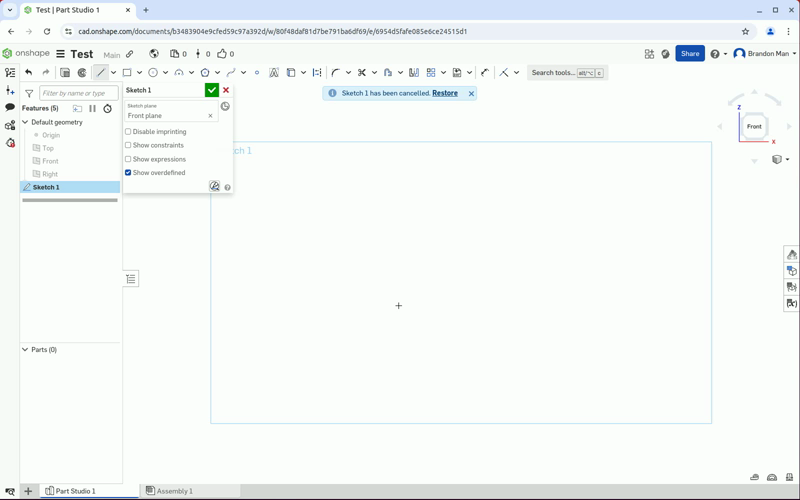
mouse_move(461, 305)
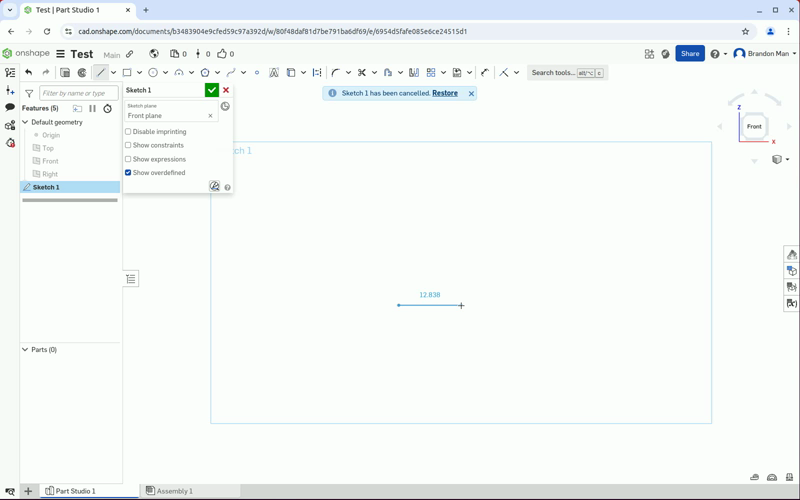
click(461, 305)
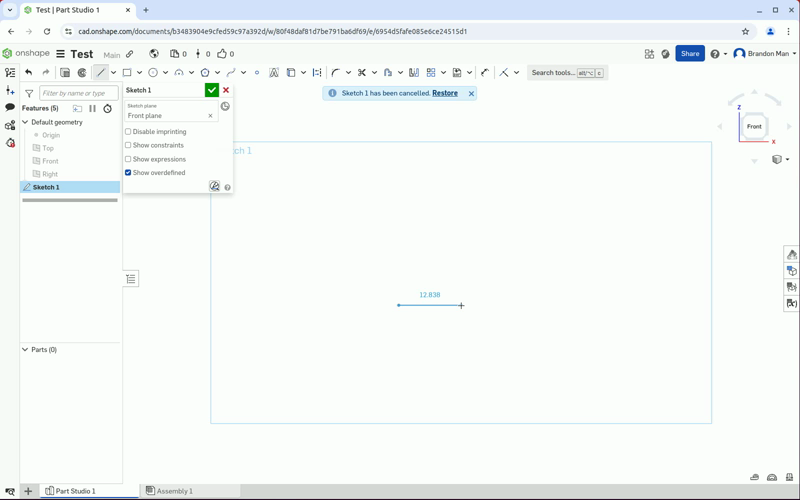
key_up(shift)
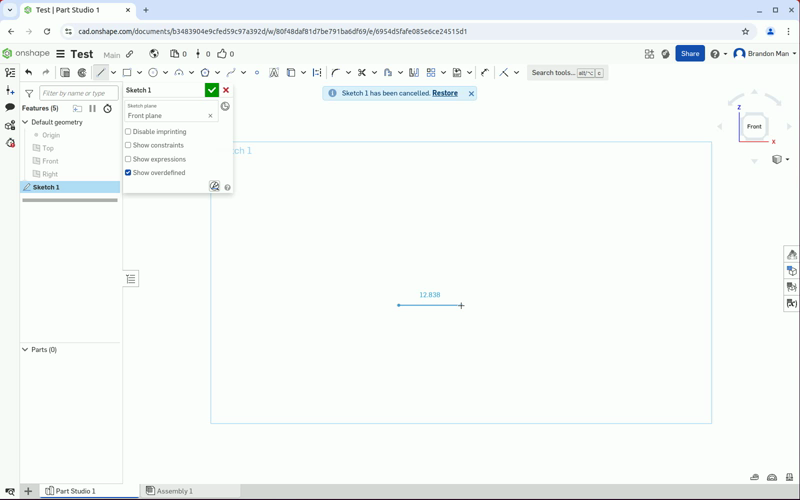
key(esc)
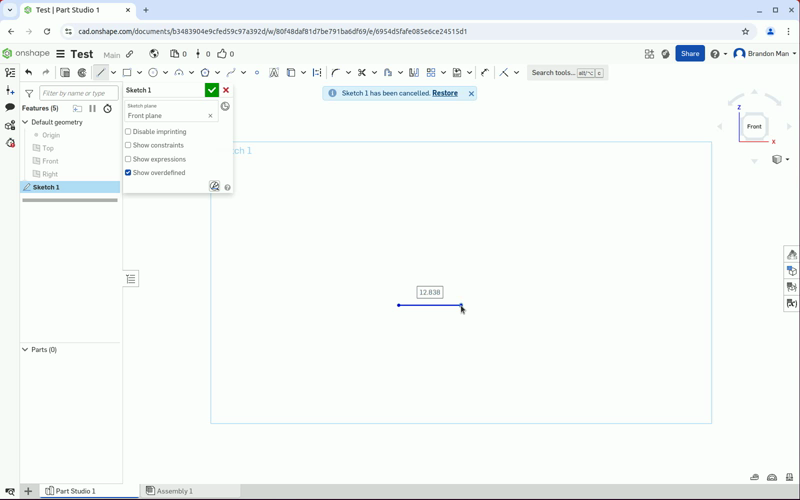
key(a)
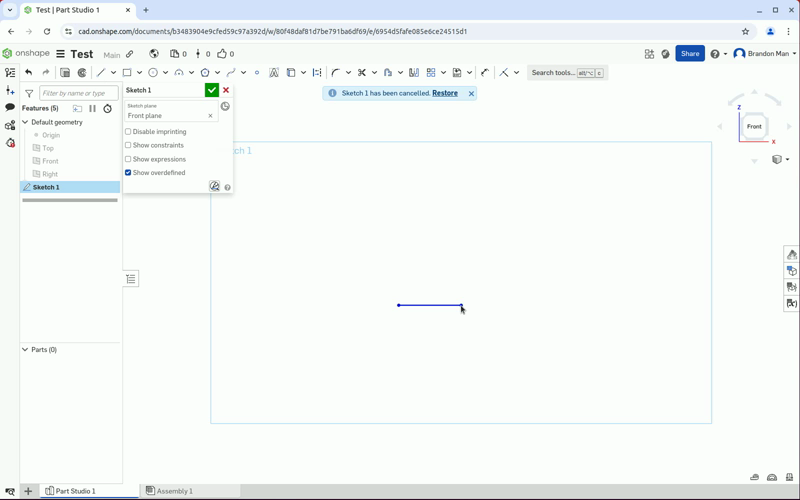
mouse_move(461, 305)
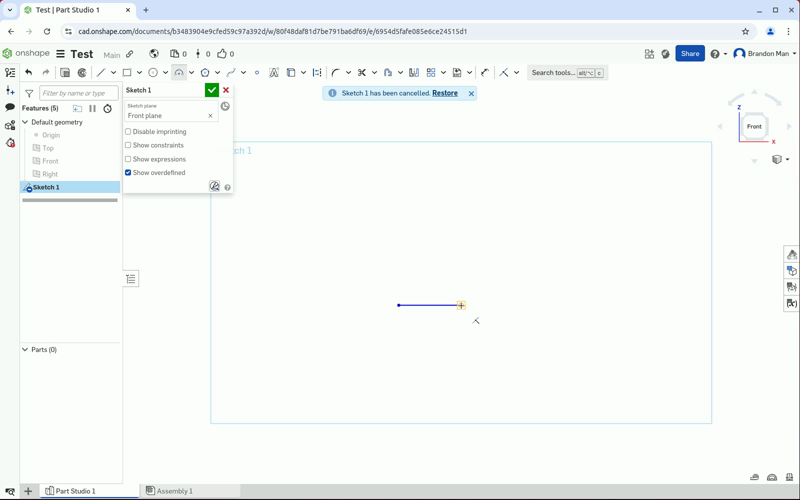
click(461, 305)
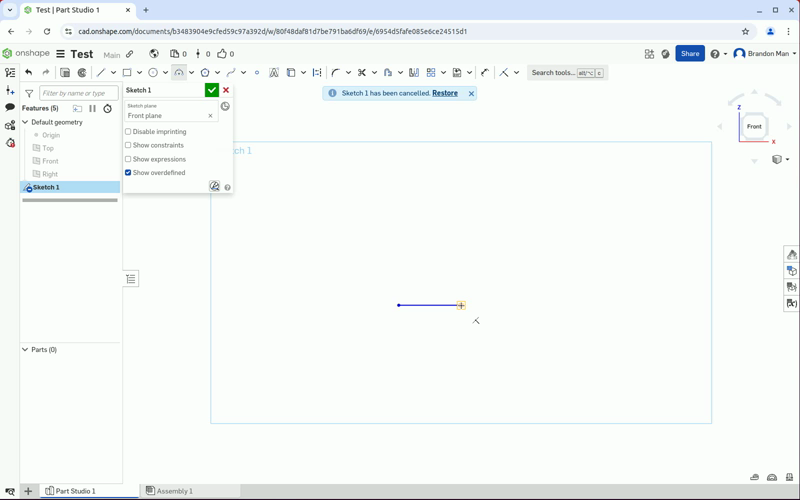
key_down(shift)
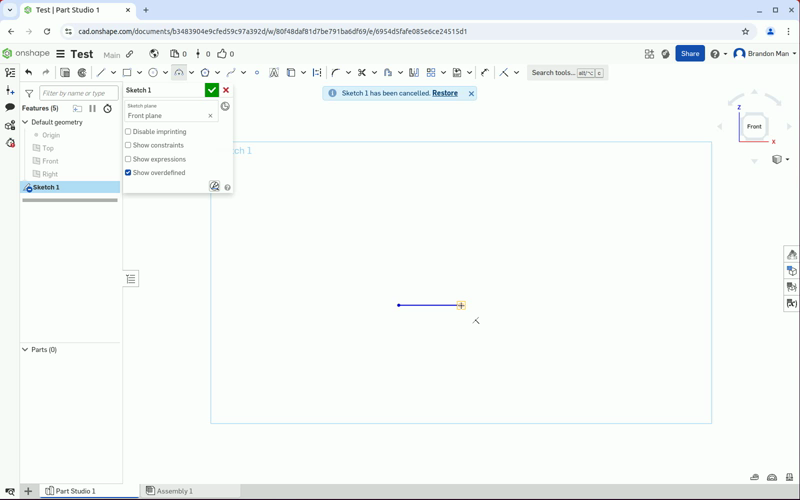
mouse_move(439, 286)
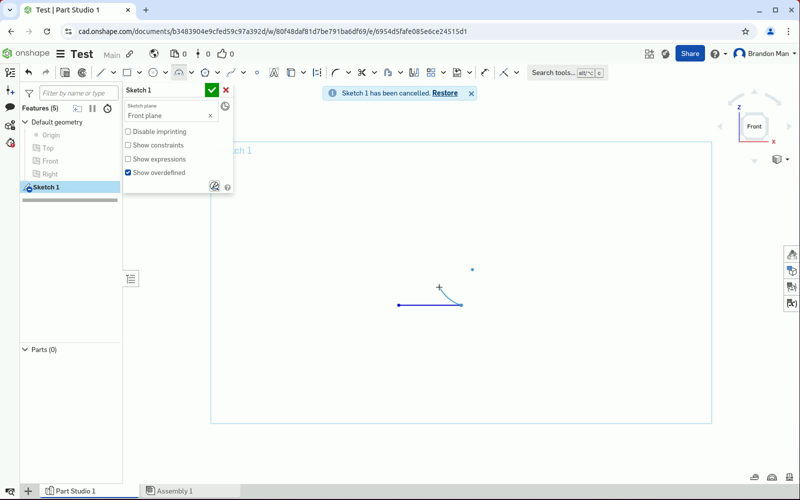
click(439, 286)
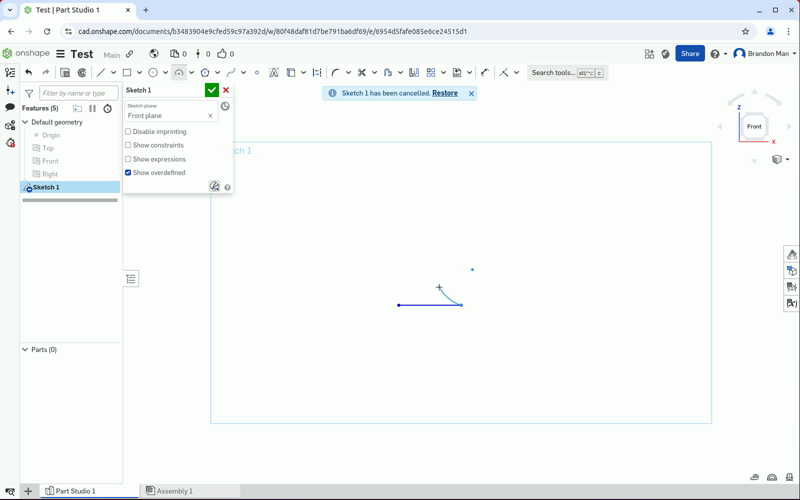
mouse_move(447, 299)
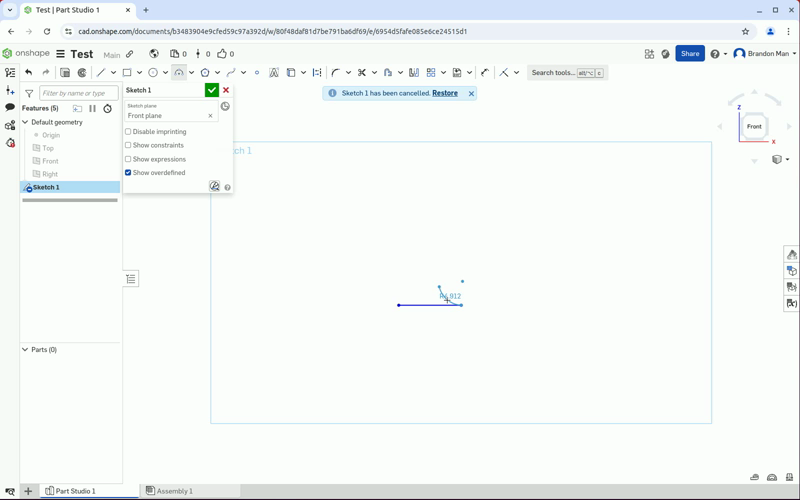
click(447, 299)
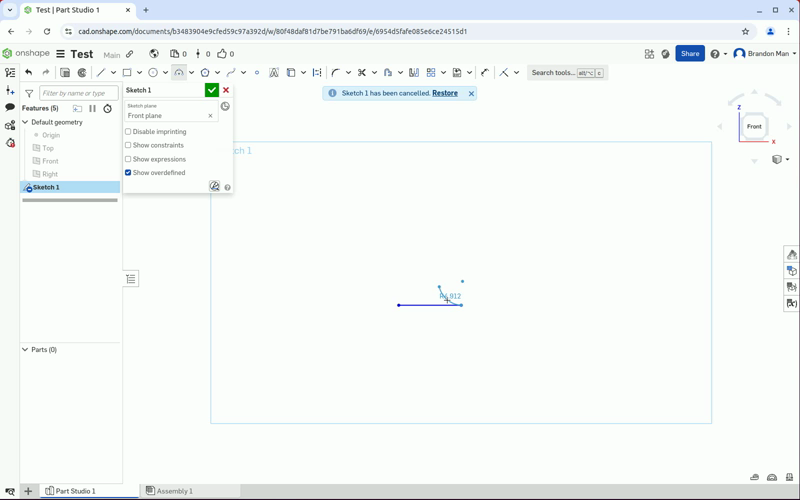
key_up(shift)
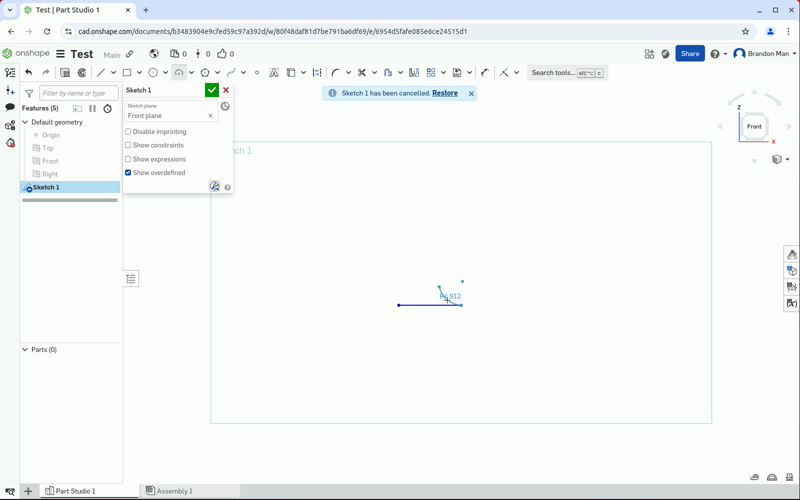
key(esc)
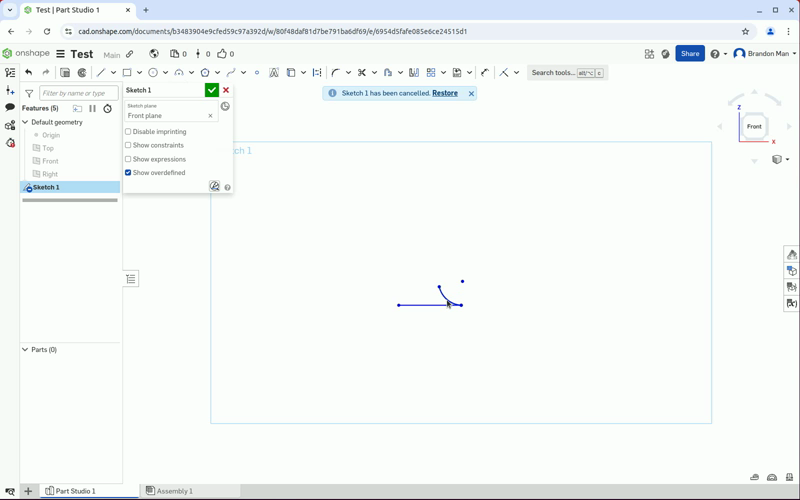
key(l)
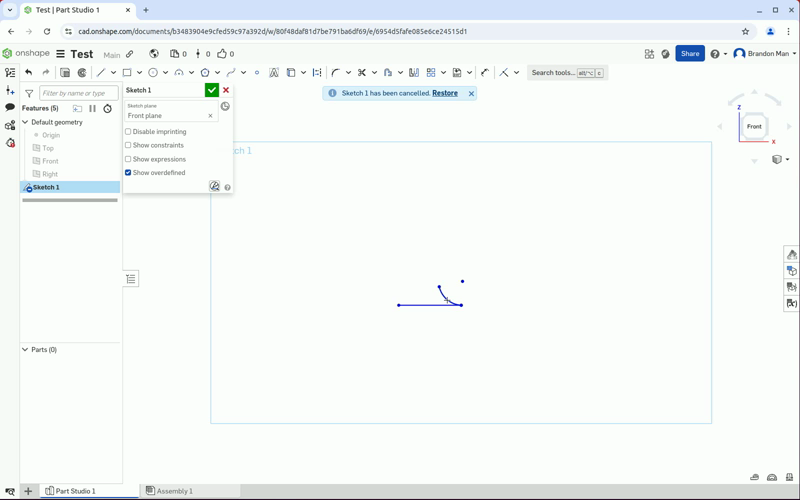
mouse_move(439, 286)
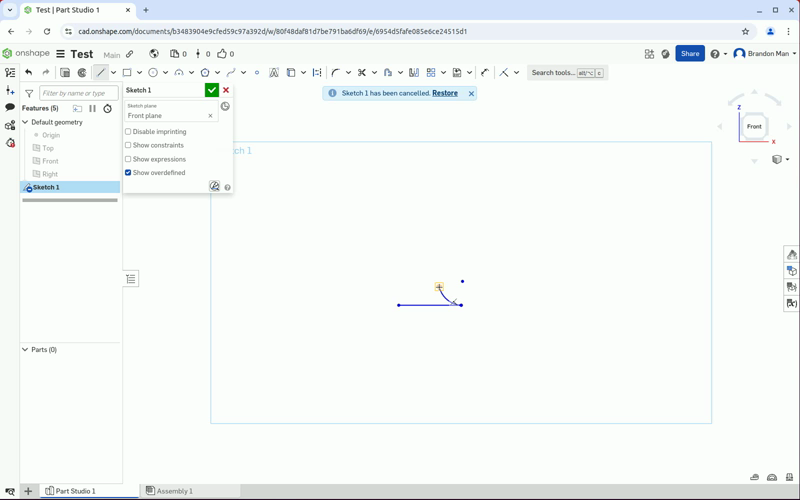
click(439, 286)
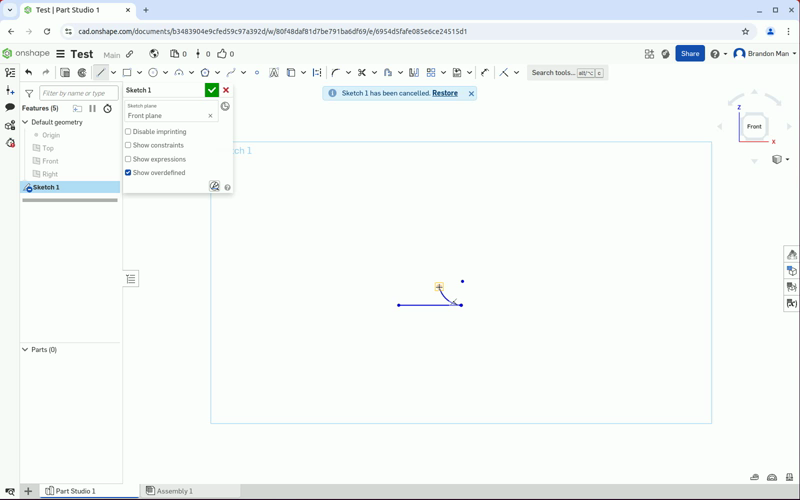
key_down(shift)
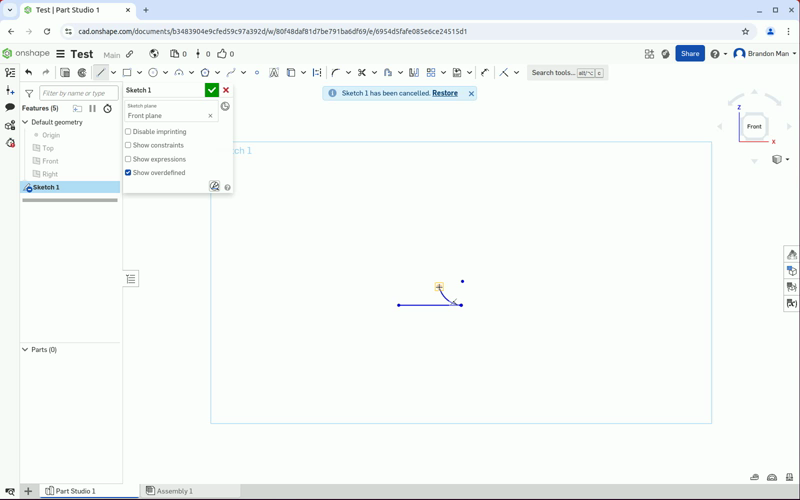
mouse_move(469, 286)
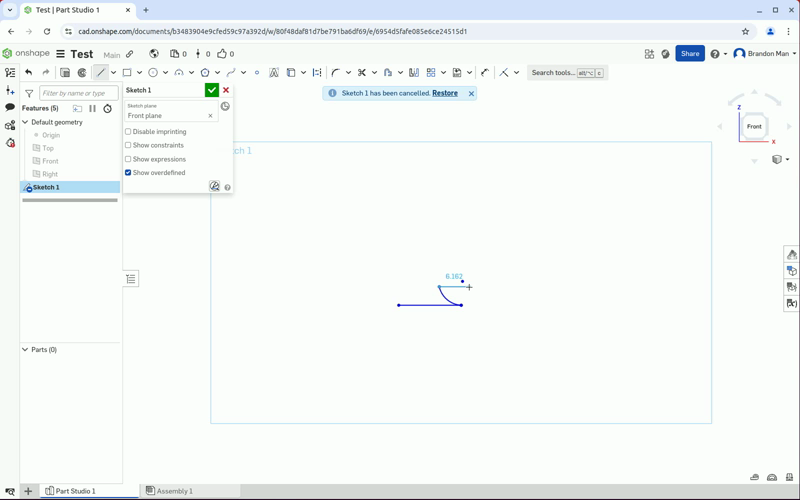
mouse_move(411, 286)
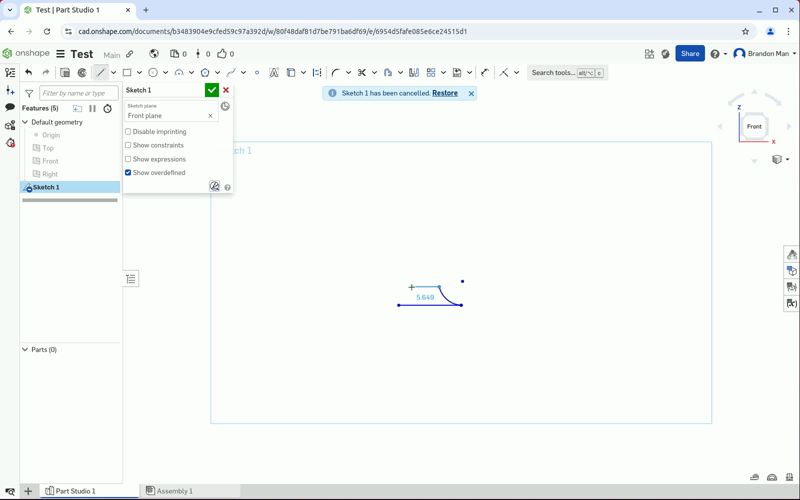
click(411, 286)
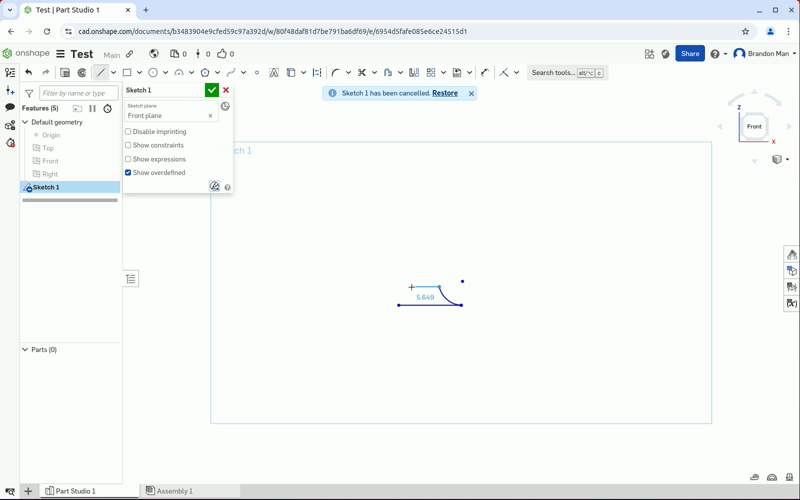
key_up(shift)
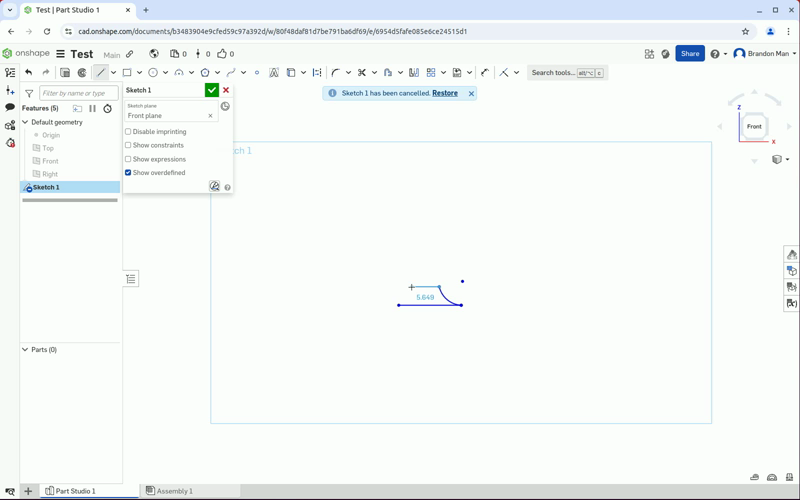
key_down(shift)
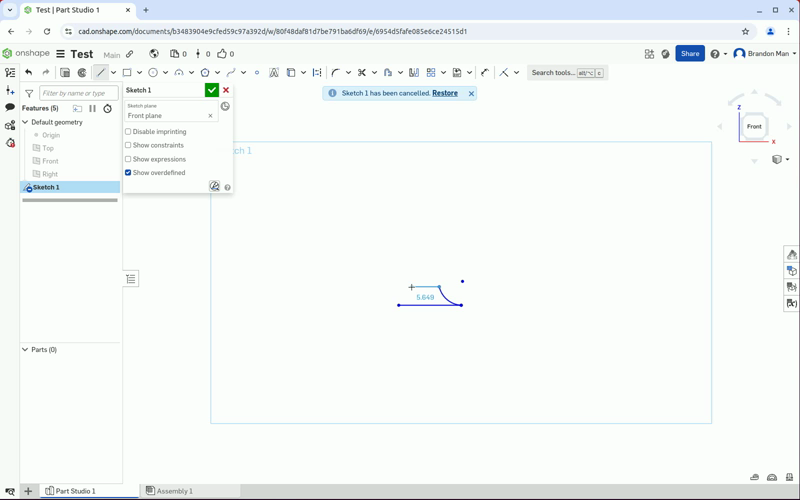
mouse_move(441, 286)
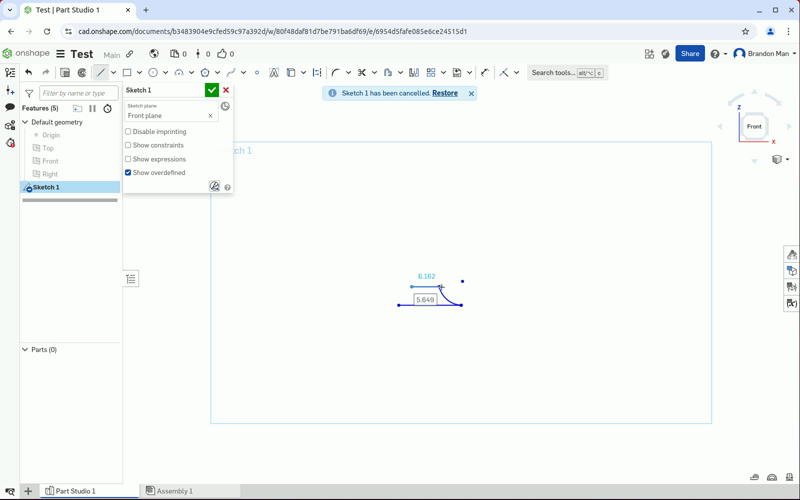
mouse_move(411, 283)
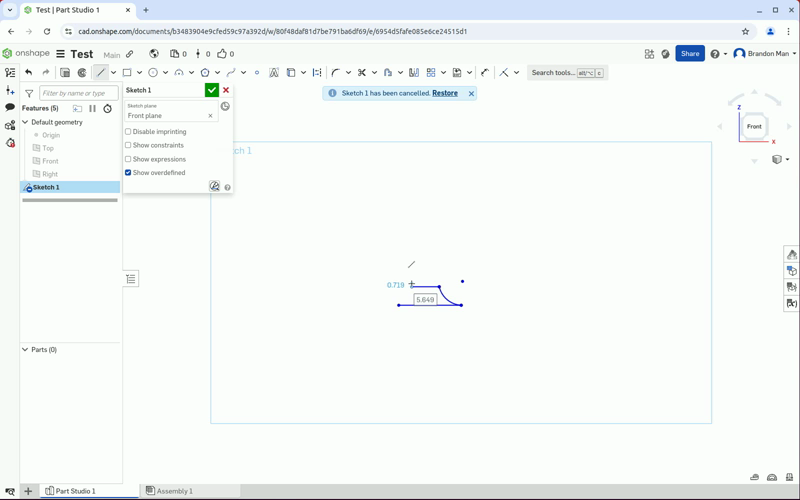
scroll(6)
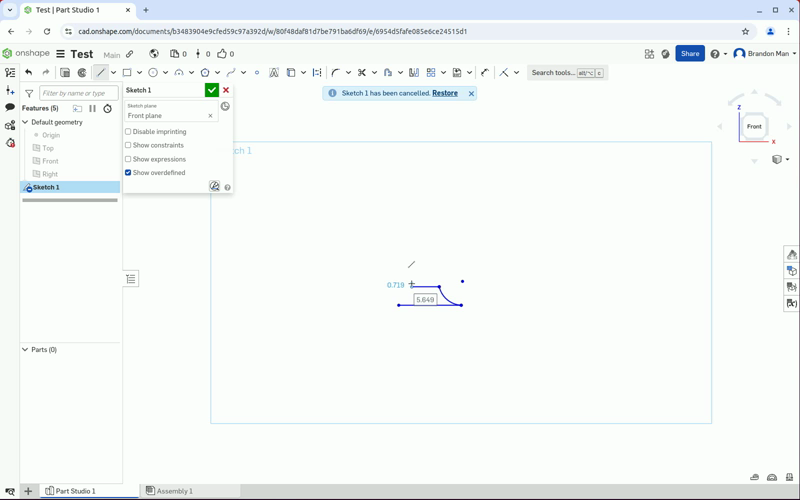
scroll(6)
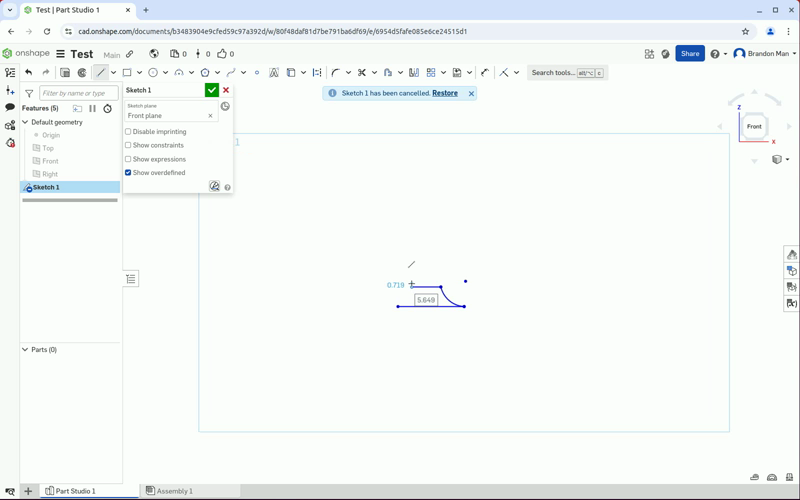
scroll(6)
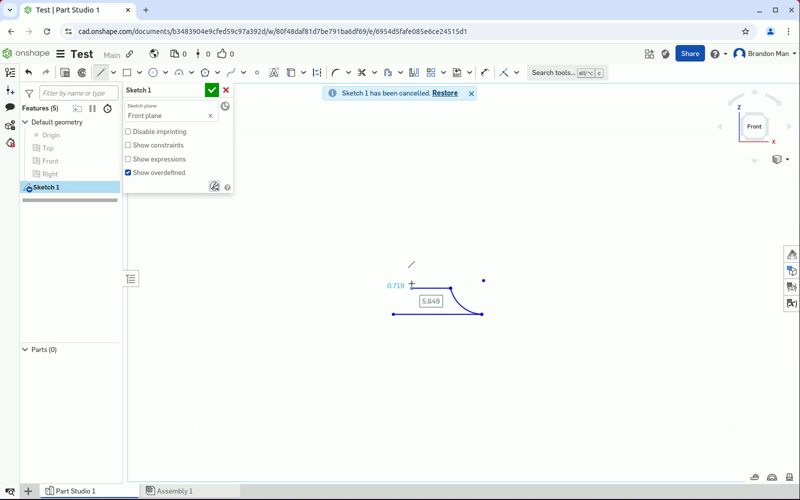
scroll(6)
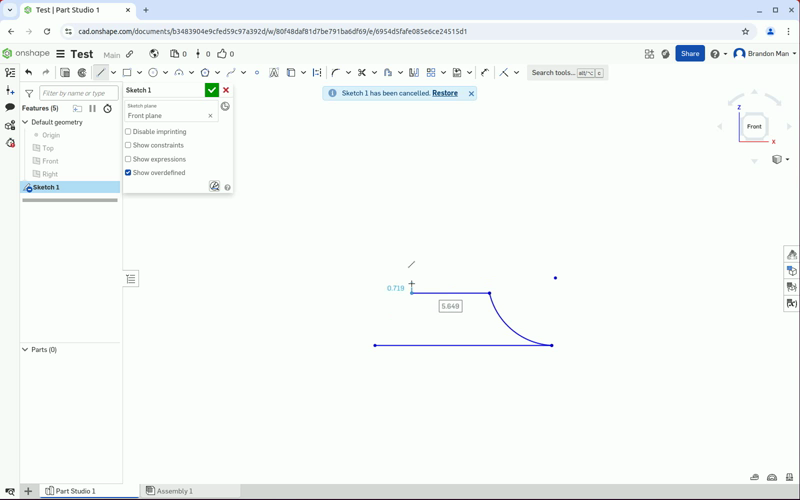
scroll(6)
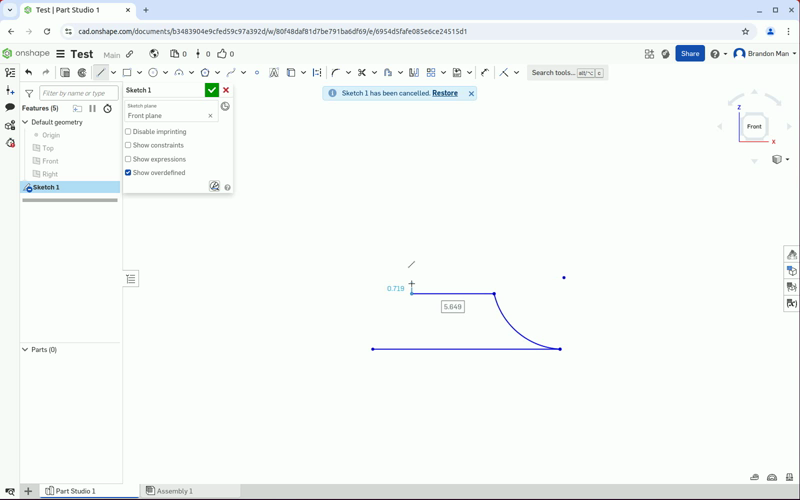
scroll(6)
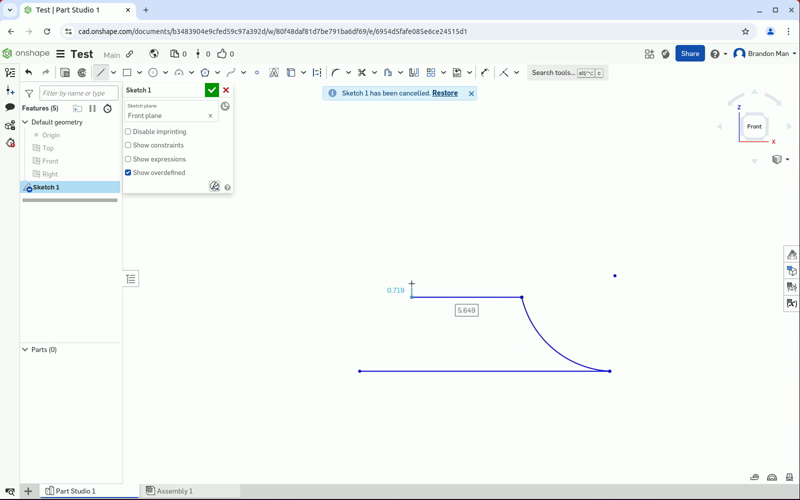
scroll(6)
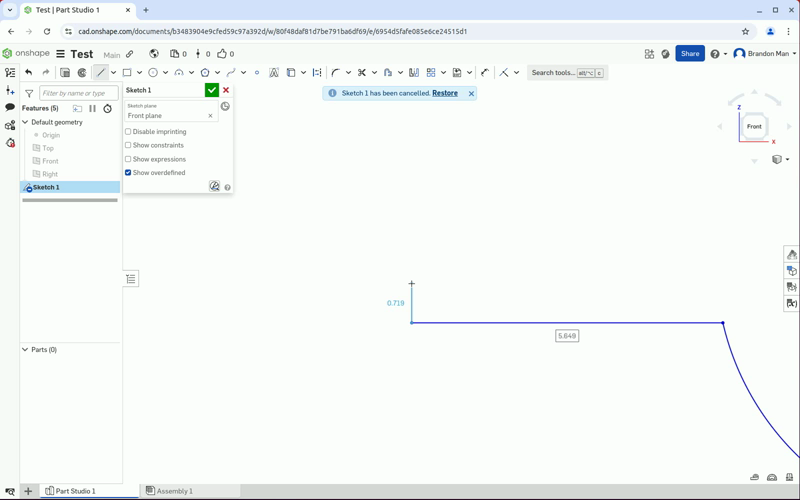
click(411, 283)
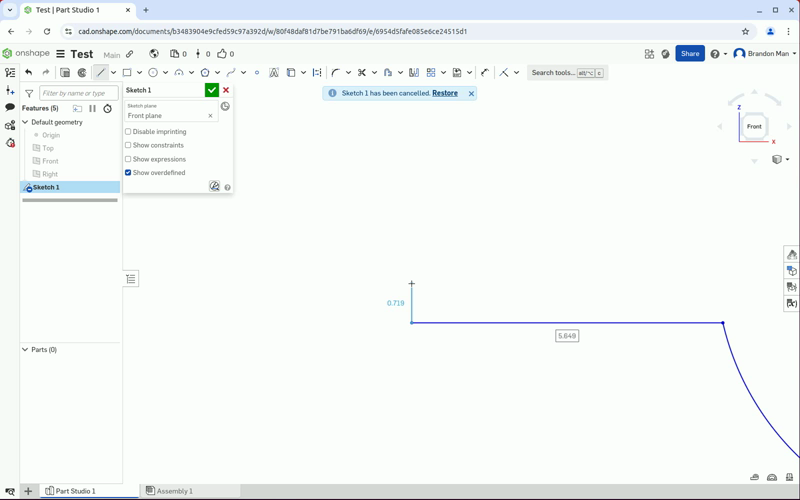
scroll(-6)
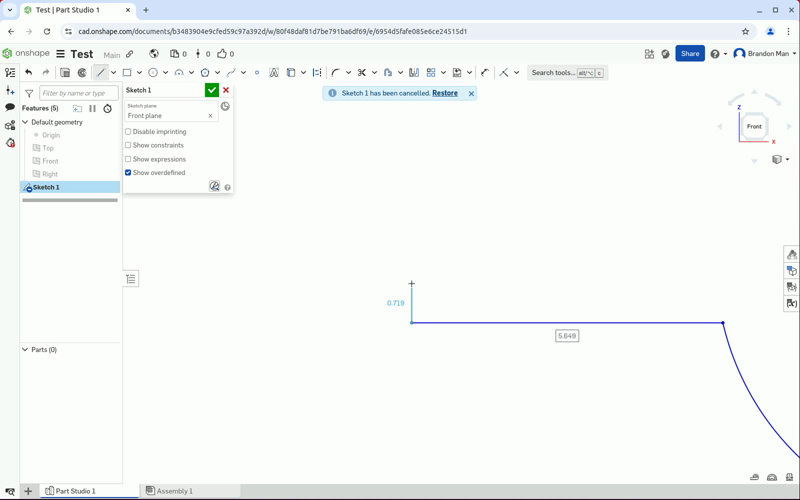
scroll(-6)
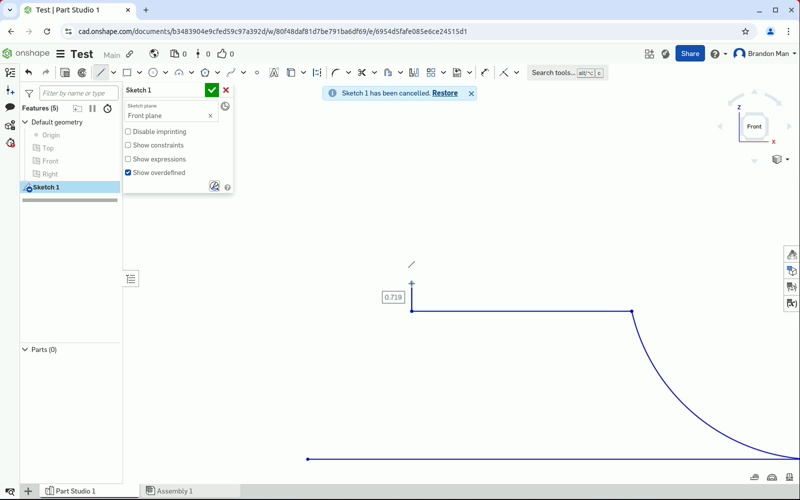
scroll(-6)
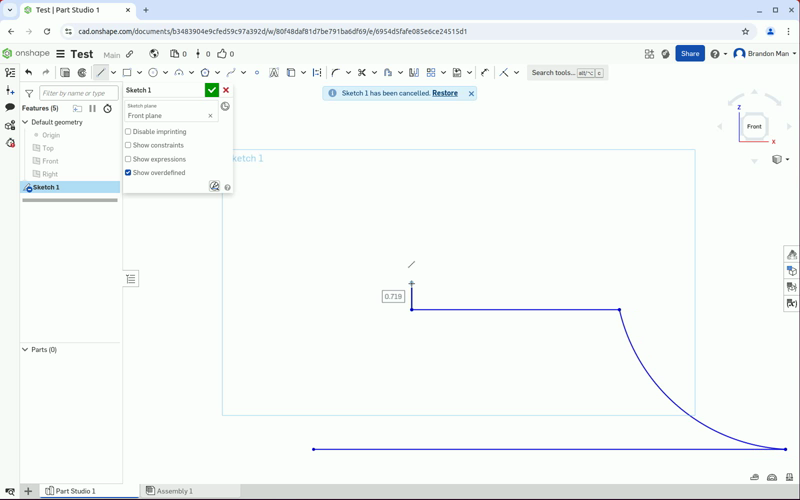
scroll(-6)
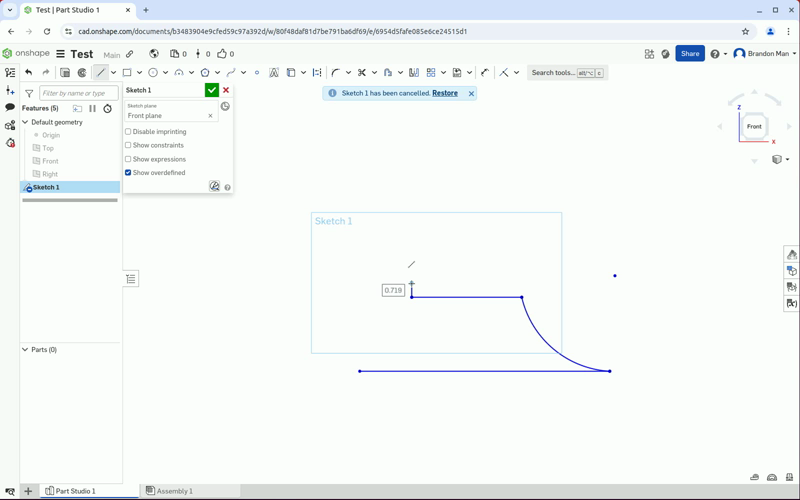
scroll(-6)
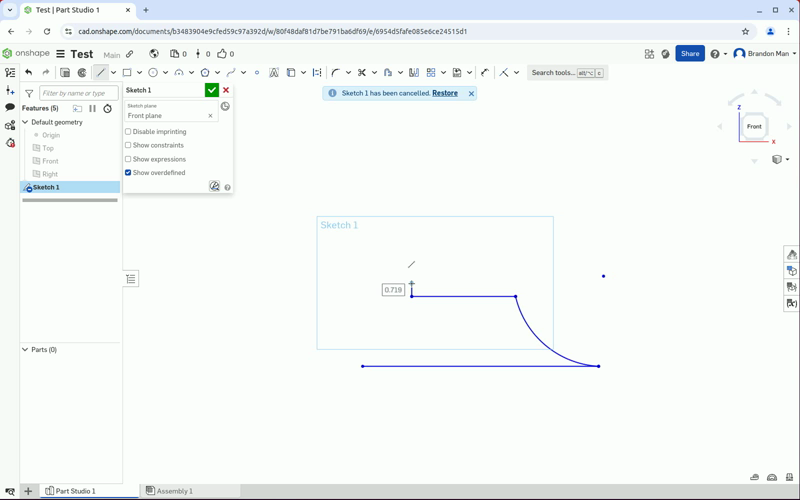
scroll(-6)
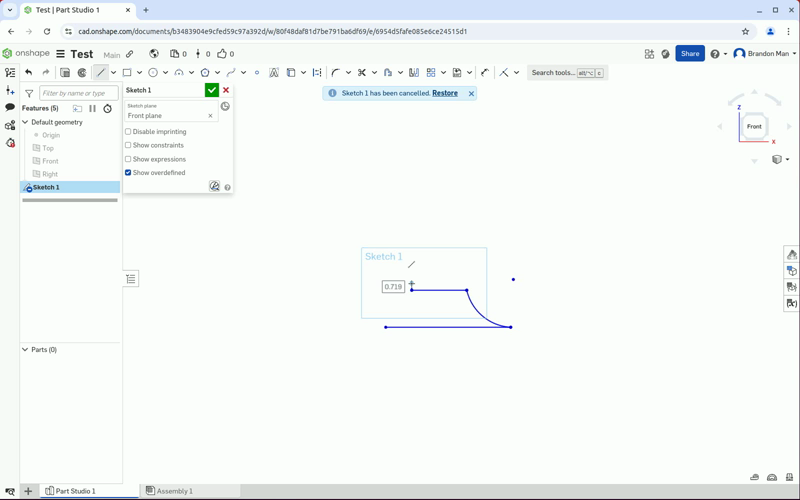
scroll(-6)
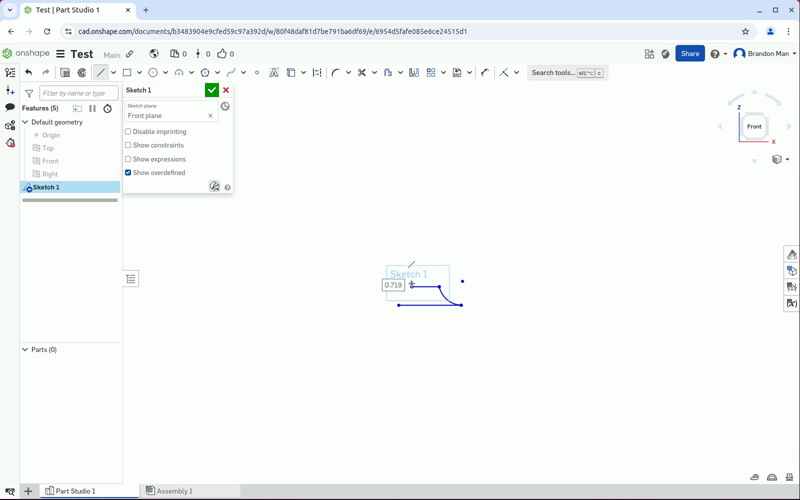
key_up(shift)
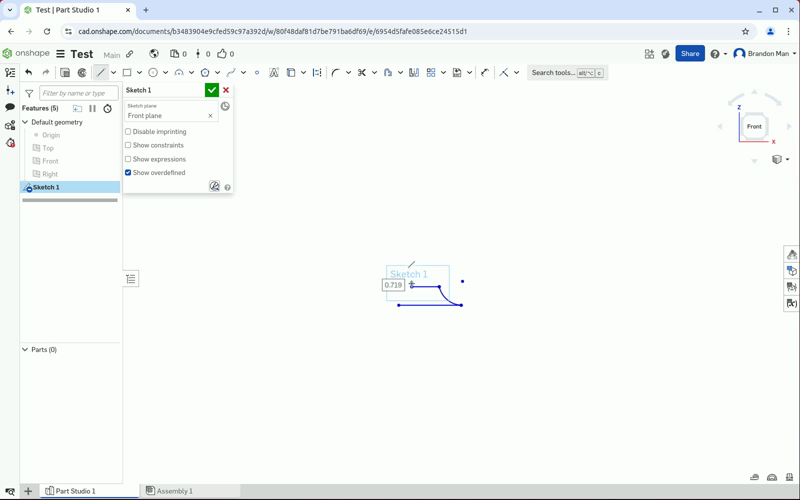
key_down(shift)
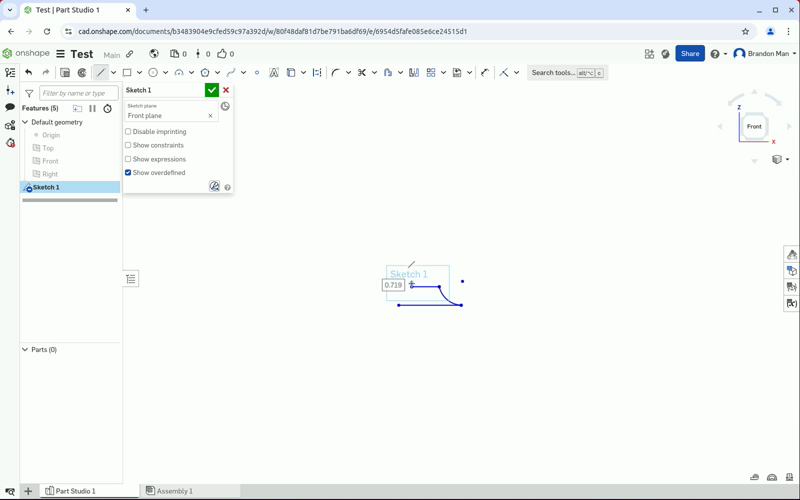
mouse_move(441, 283)
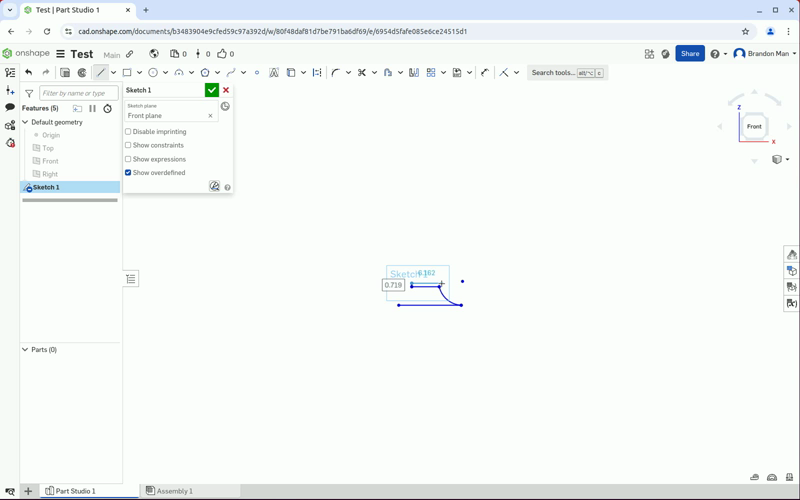
mouse_move(398, 283)
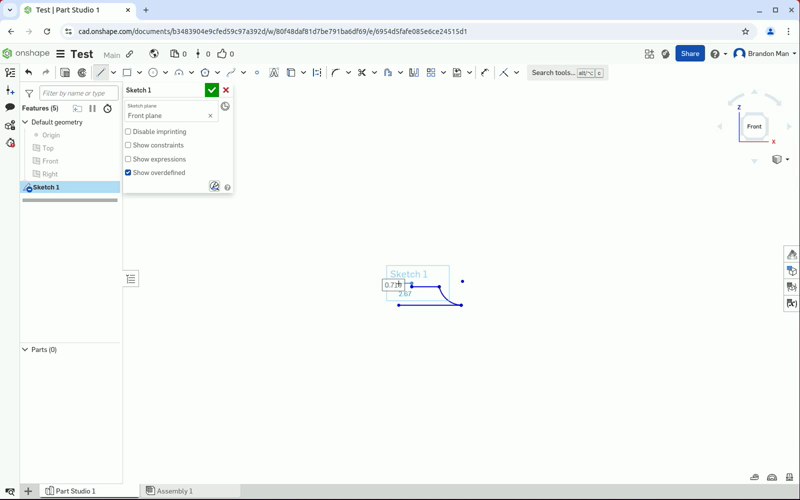
click(398, 283)
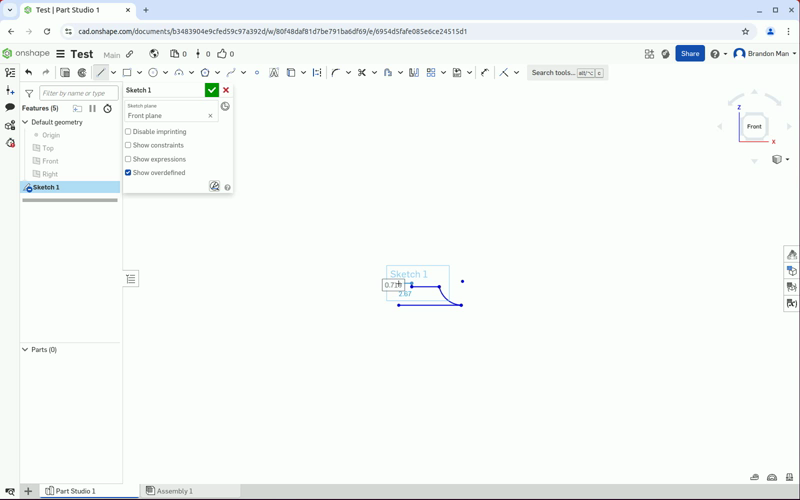
key_up(shift)
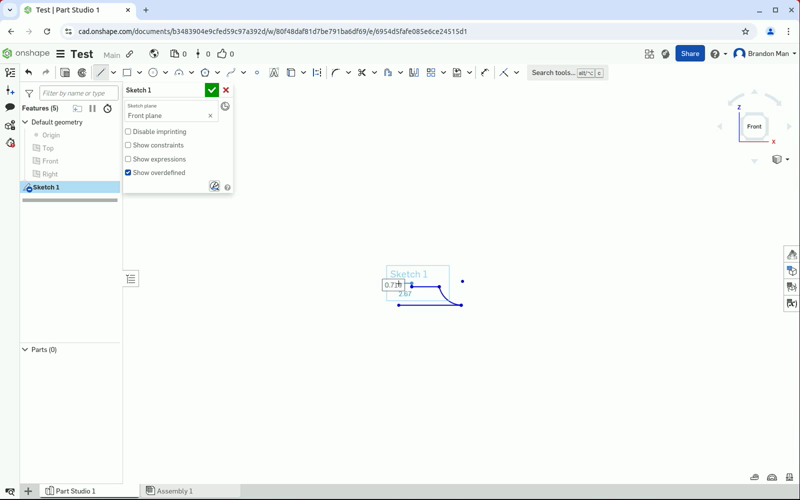
mouse_move(428, 283)
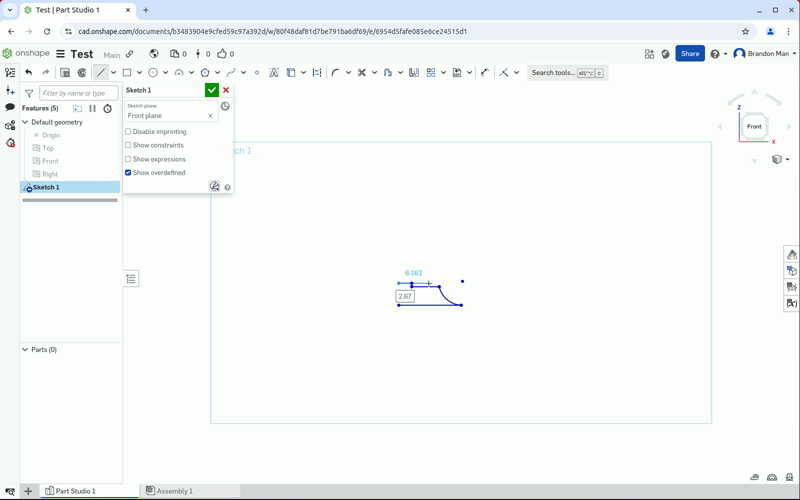
key_down(shift)
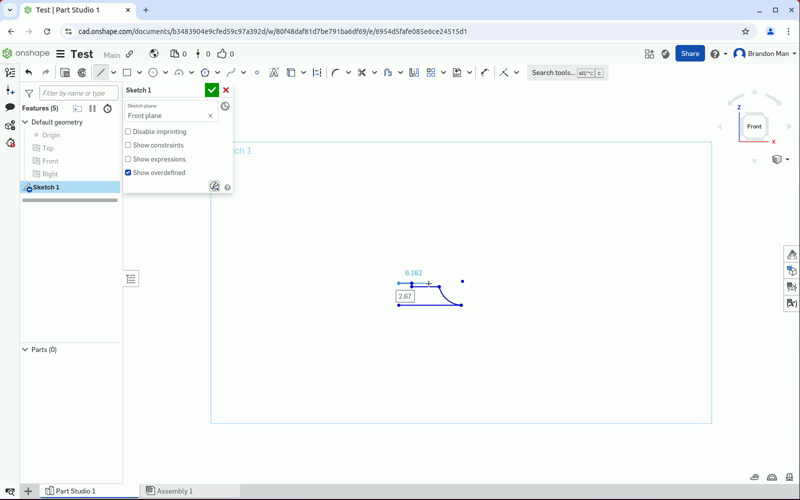
mouse_move(398, 305)
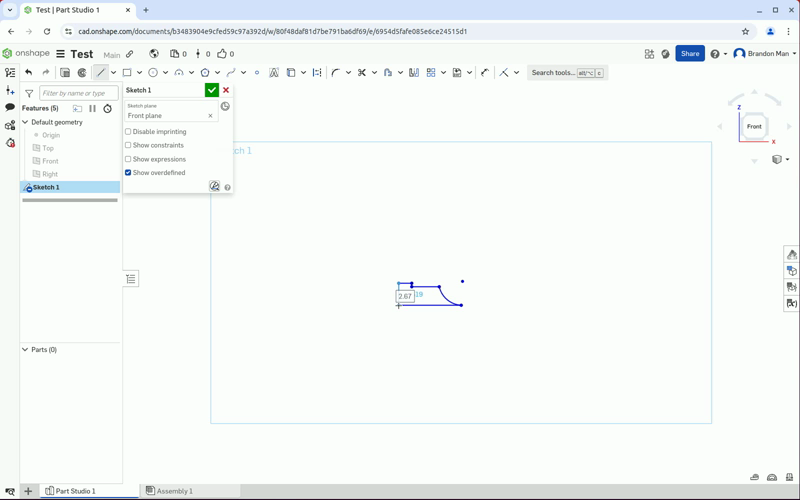
key_up(shift)
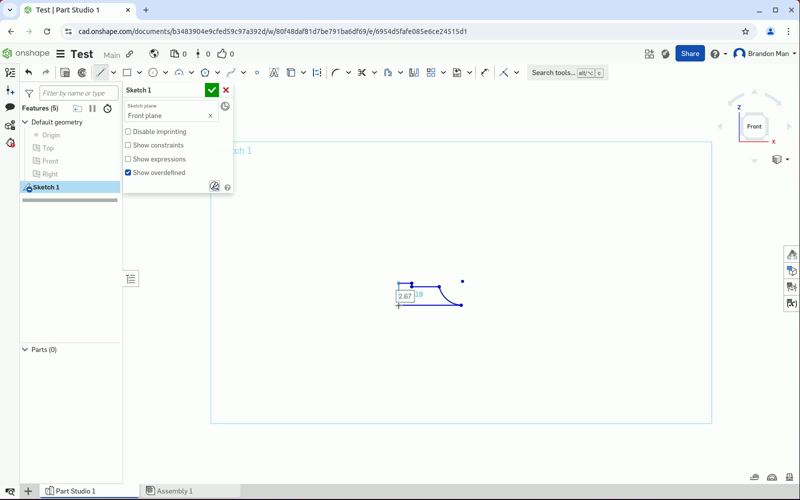
click(398, 305)
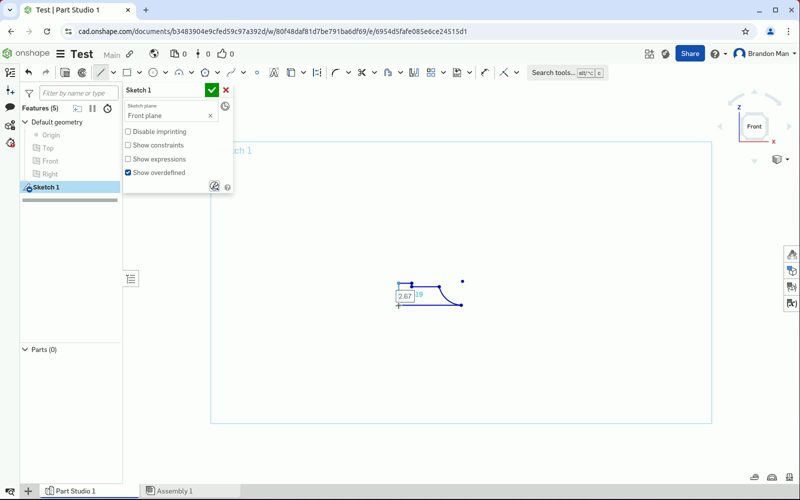
key(esc)
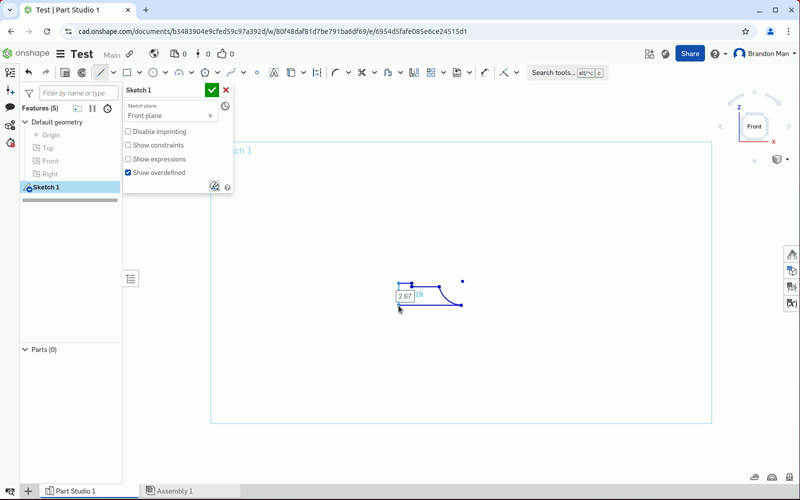
mouse_move(421, 292)
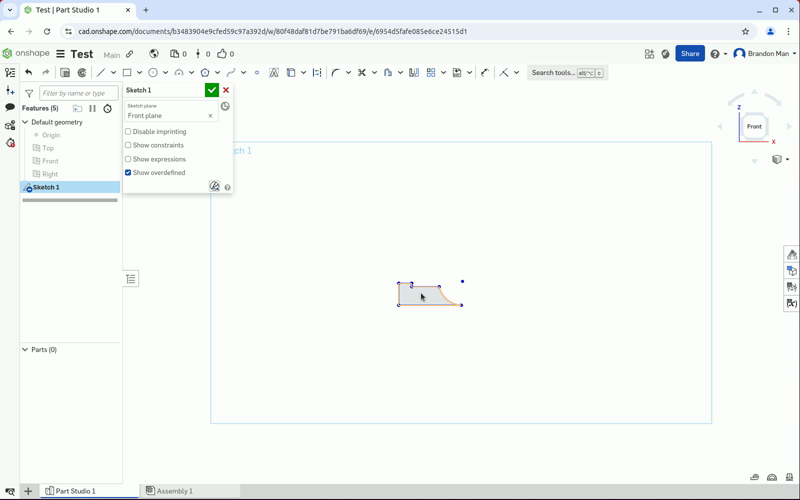
scroll(6)
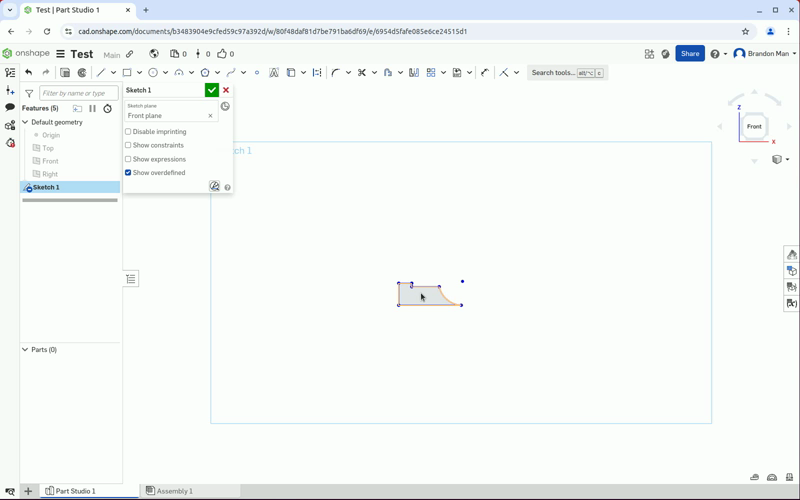
scroll(6)
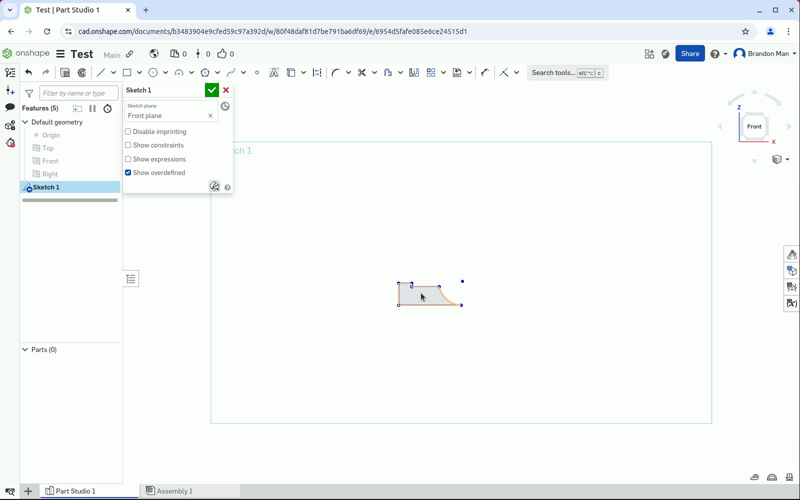
scroll(6)
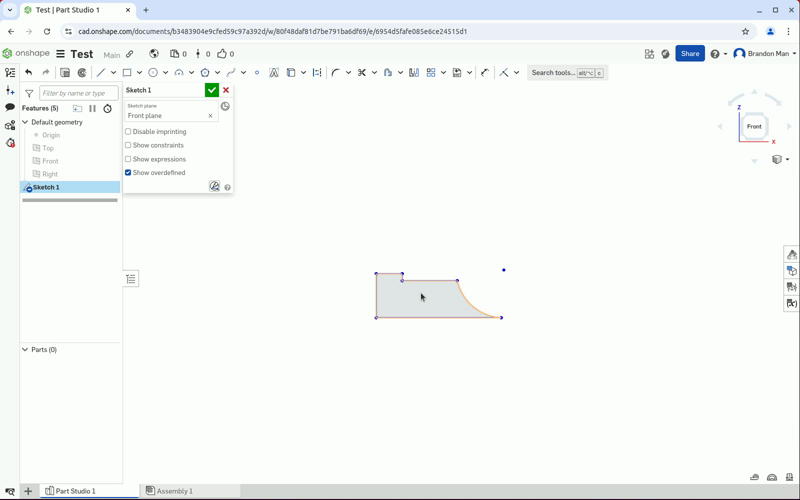
scroll(6)
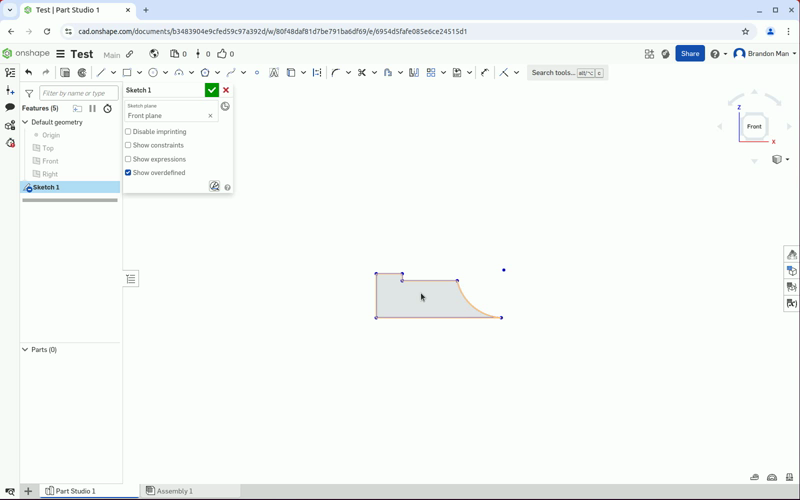
scroll(6)
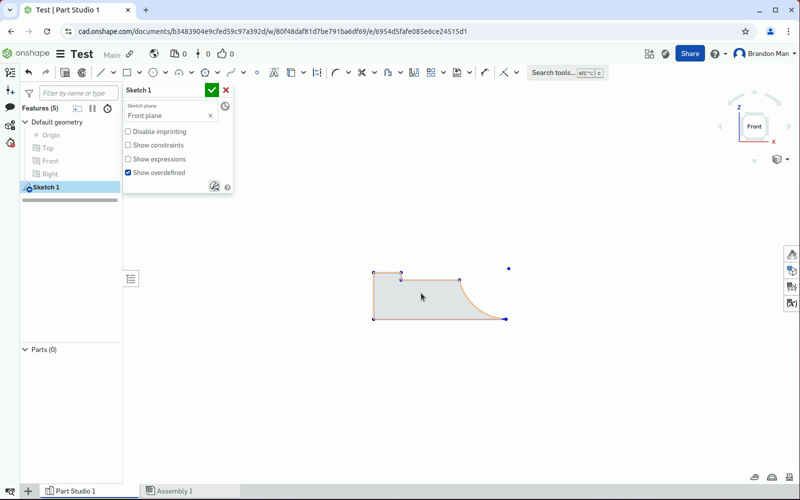
scroll(6)
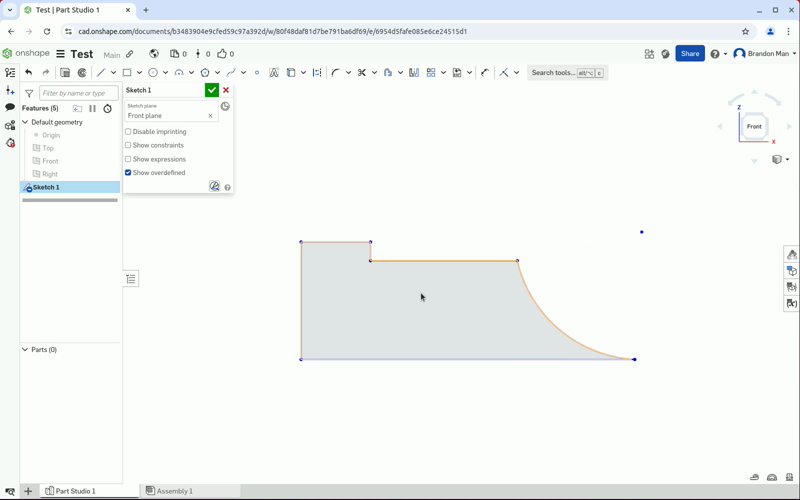
scroll(6)
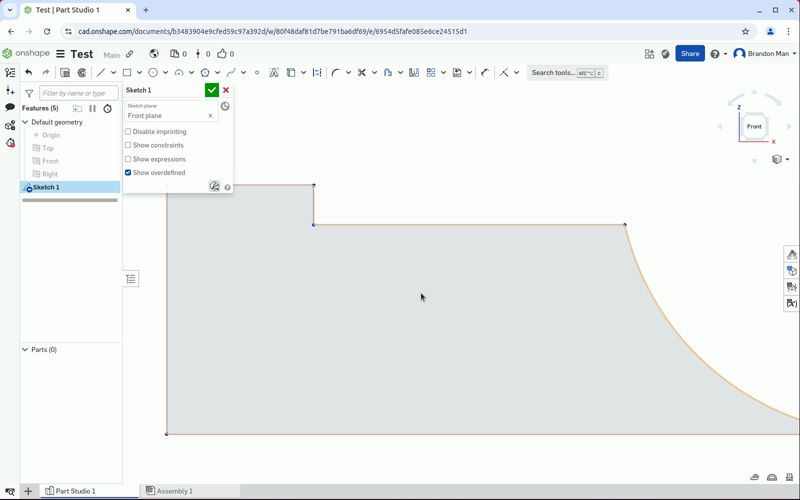
click(421, 292)
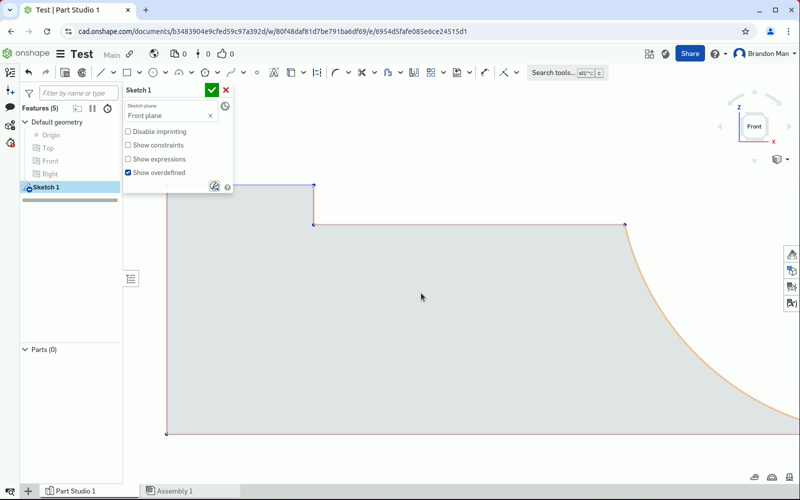
scroll(-6)
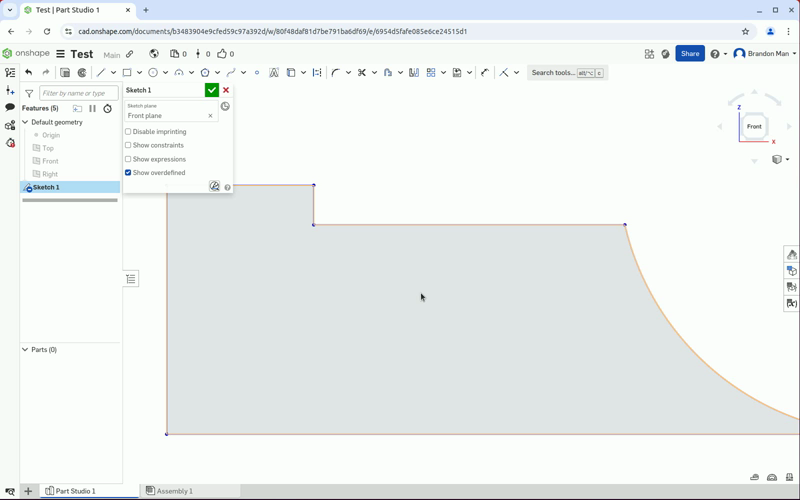
scroll(-6)
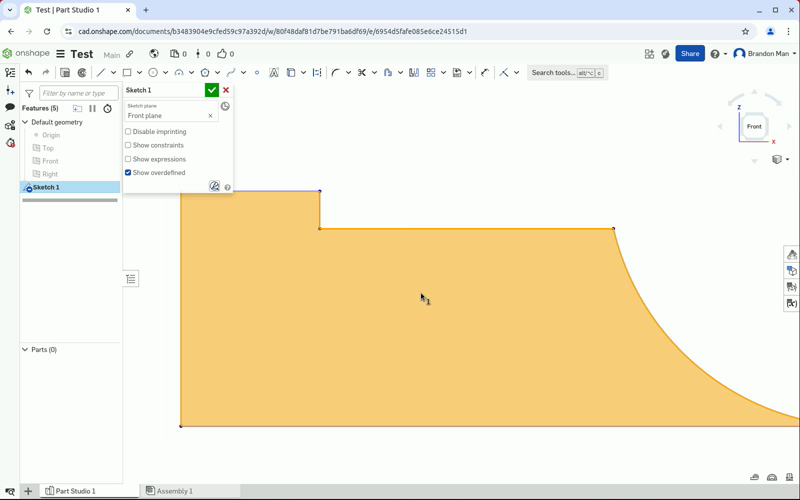
scroll(-6)
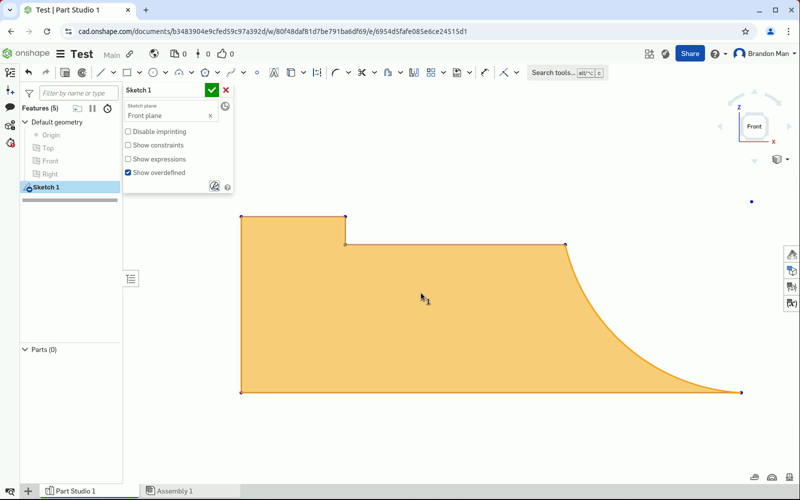
scroll(-6)
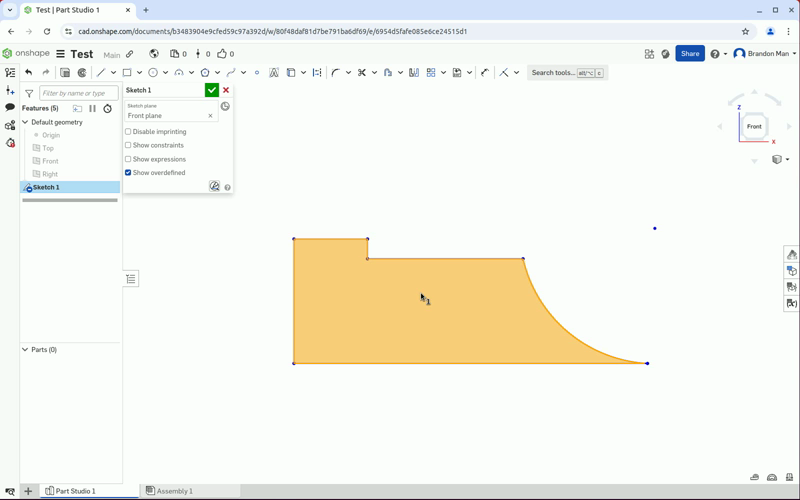
scroll(-6)
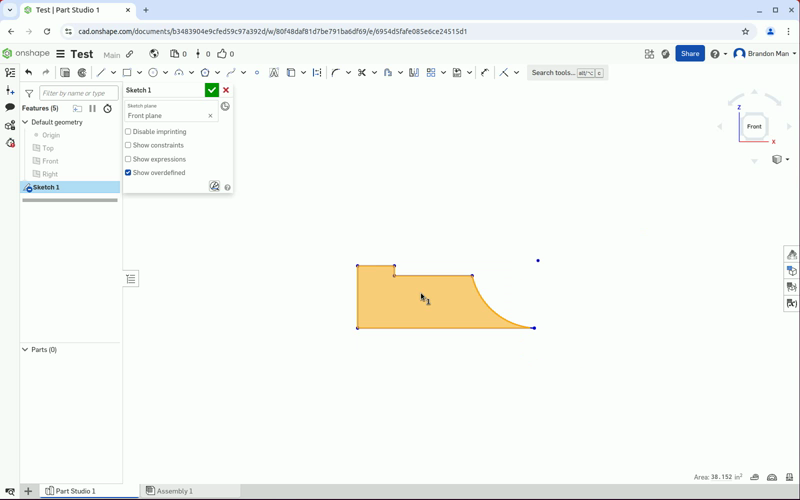
scroll(-6)
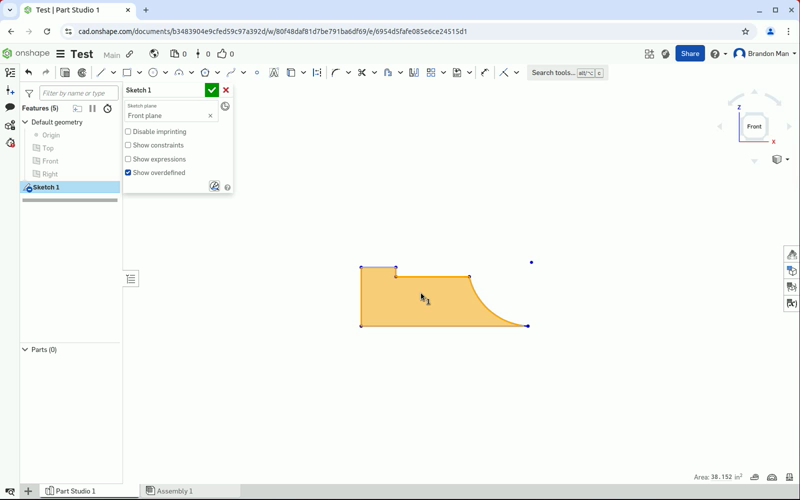
scroll(-6)
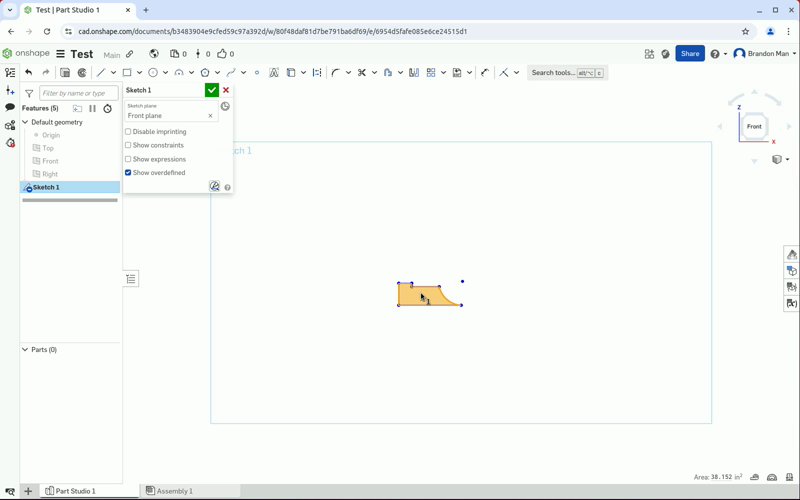
mouse_move(73, 352)
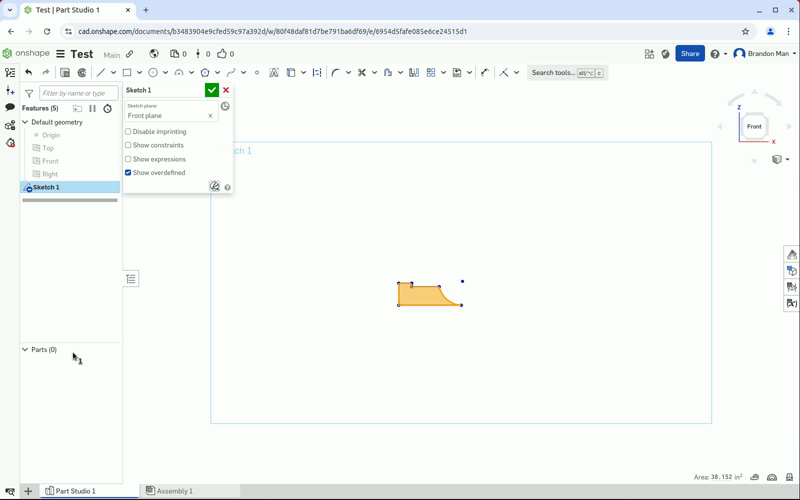
key(shift+y)
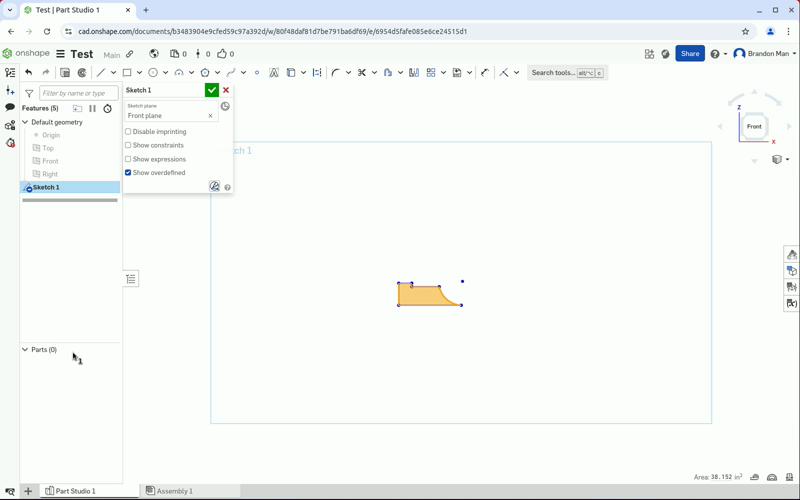
key(shift+e)
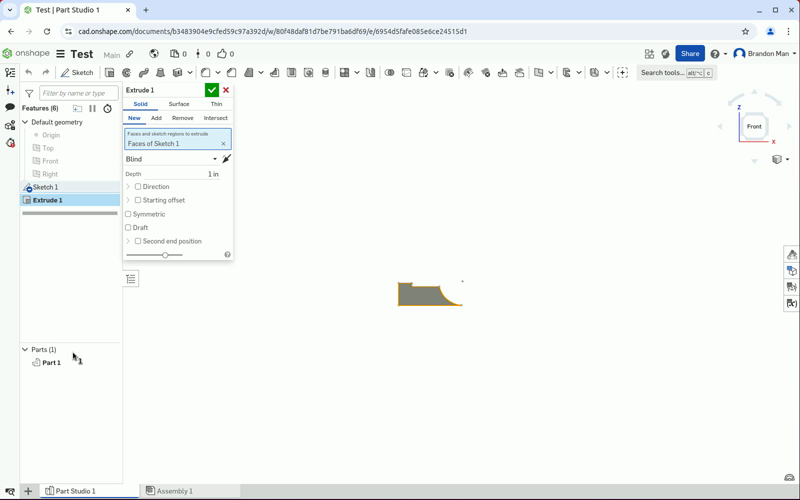
mouse_move(143, 106)
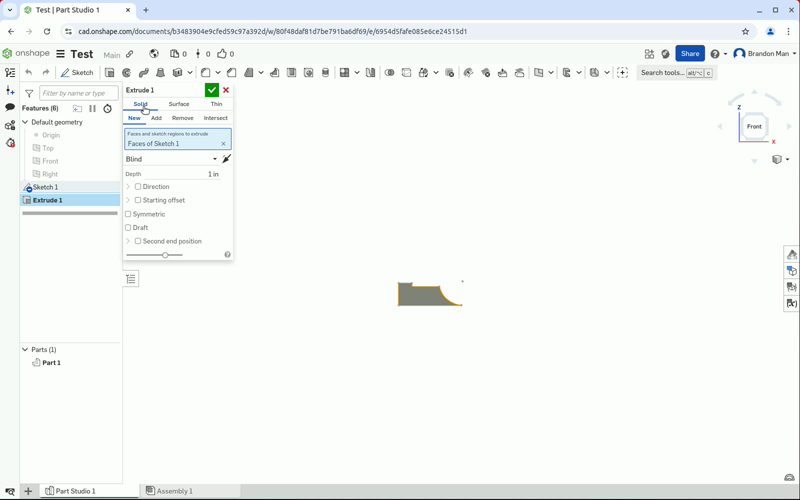
click(143, 106)
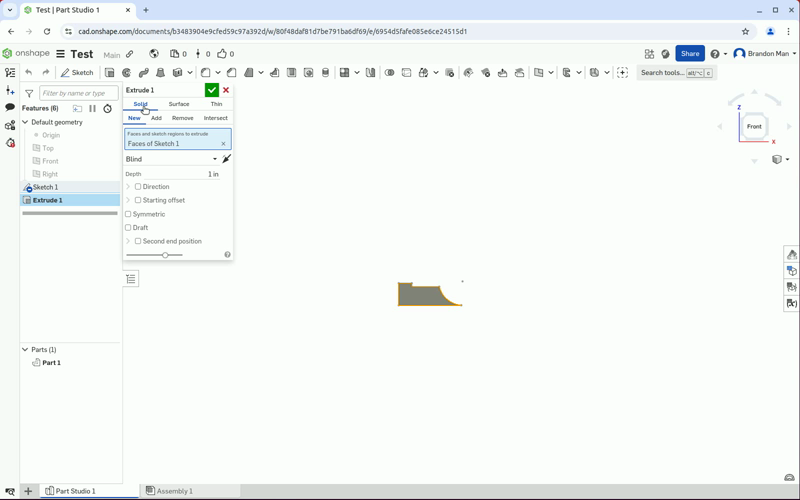
mouse_move(137, 120)
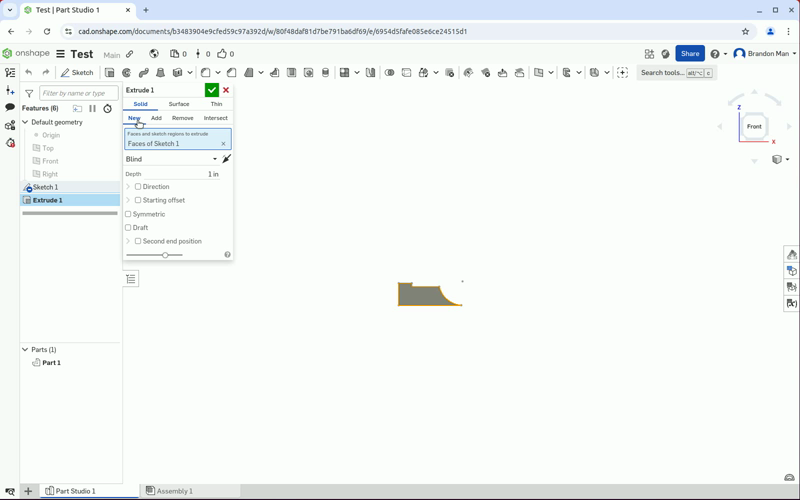
click(137, 120)
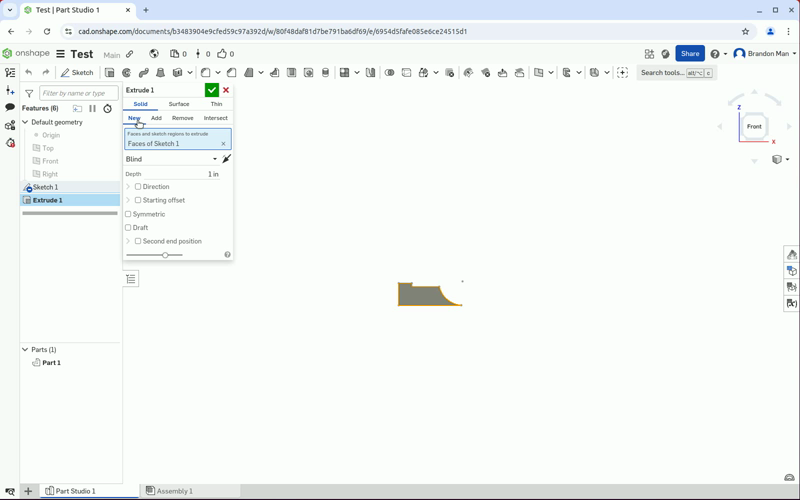
key(tab, 4)
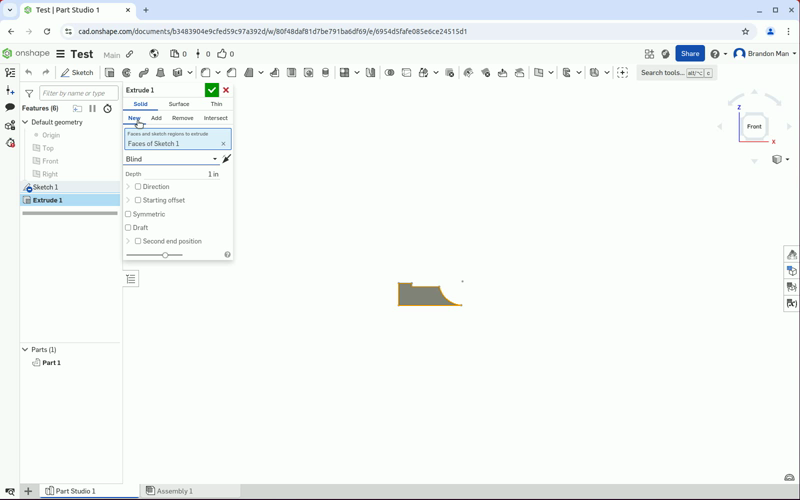
text(23.108)
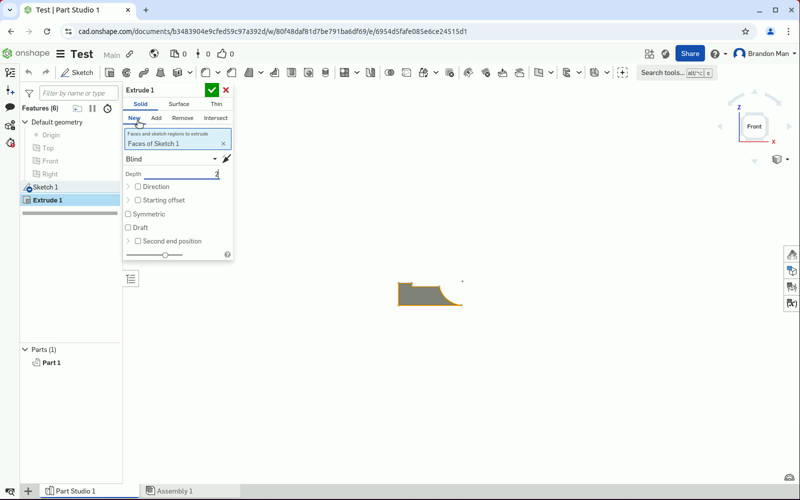
key(enter)
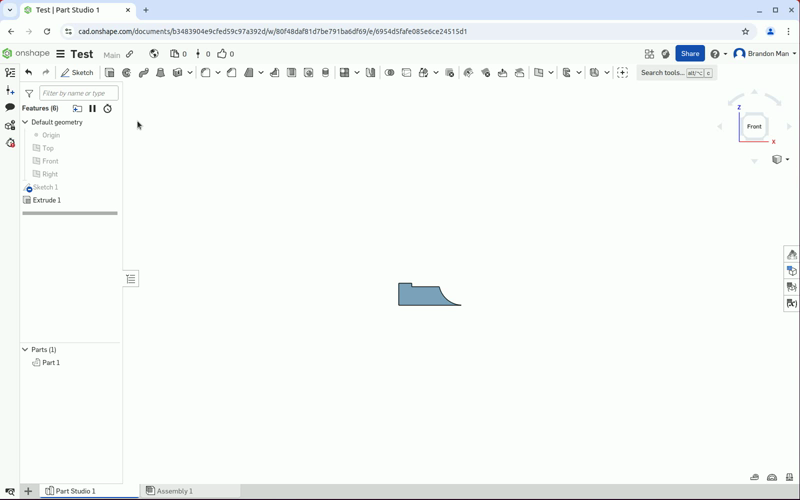
key(shift+h)
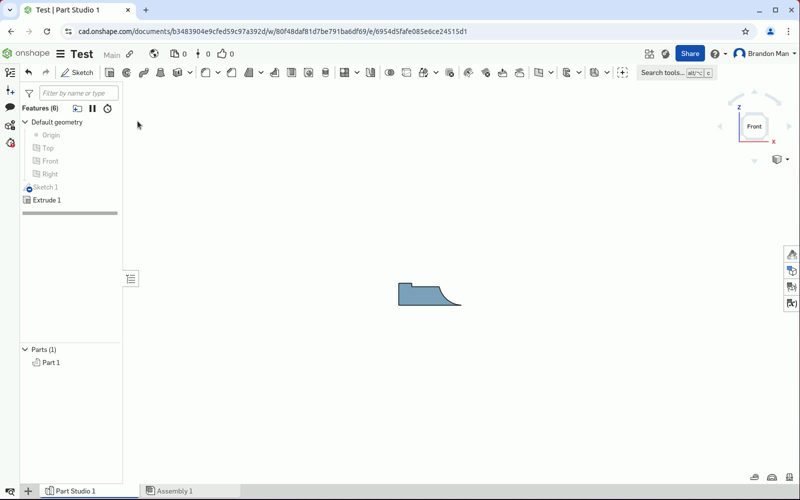
key(shift+h)
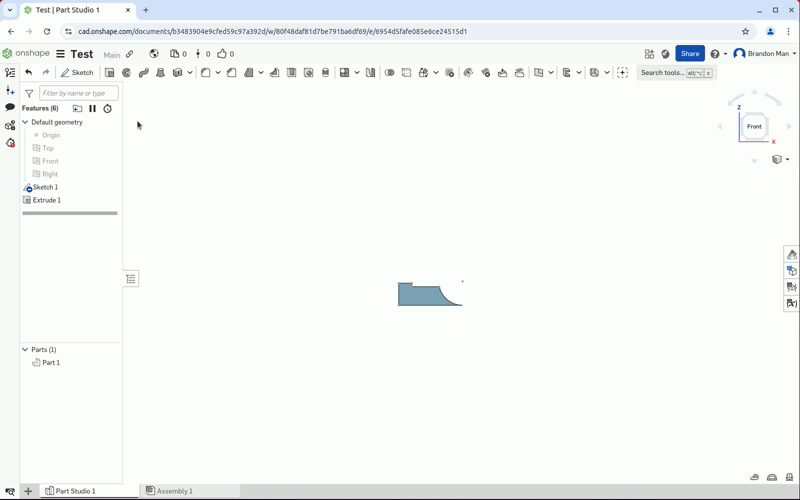
mouse_move(73, 189)
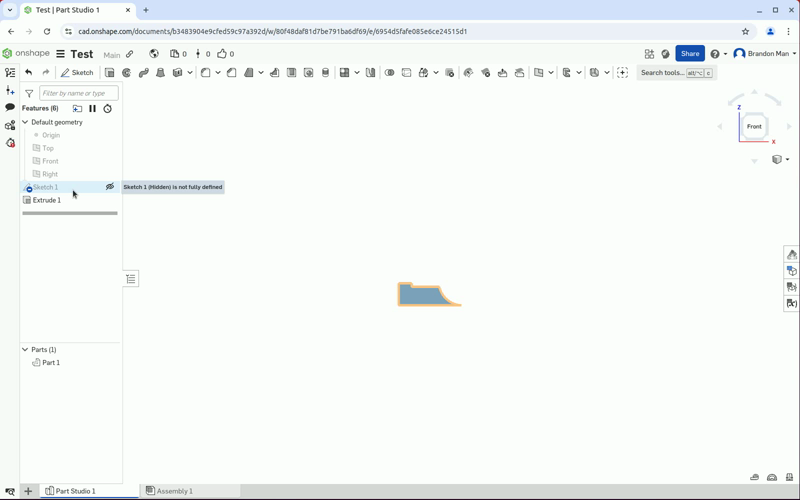
click(73, 189)
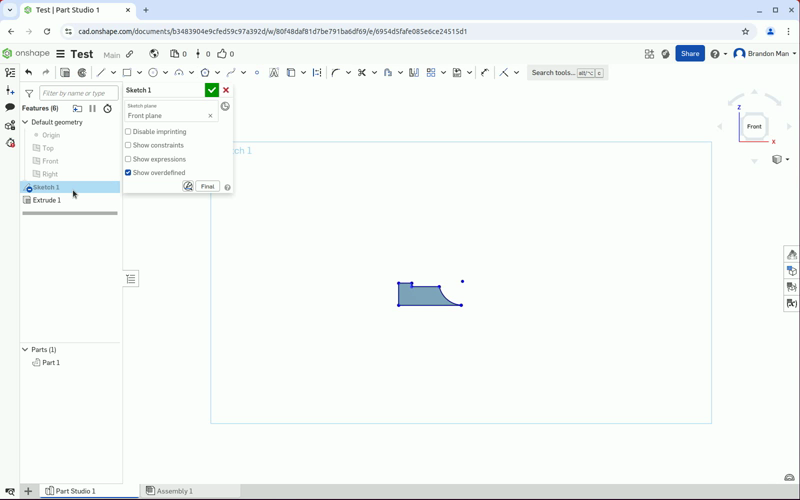
mouse_move(229, 92)
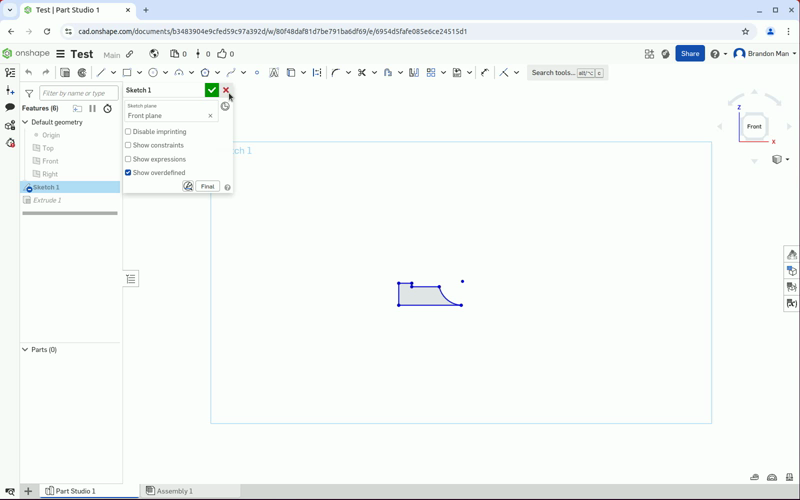
click(229, 92)
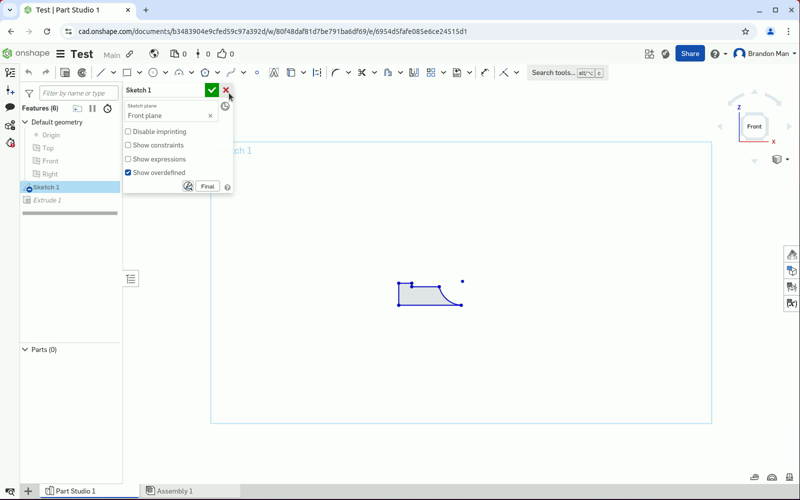
key(shift+s)
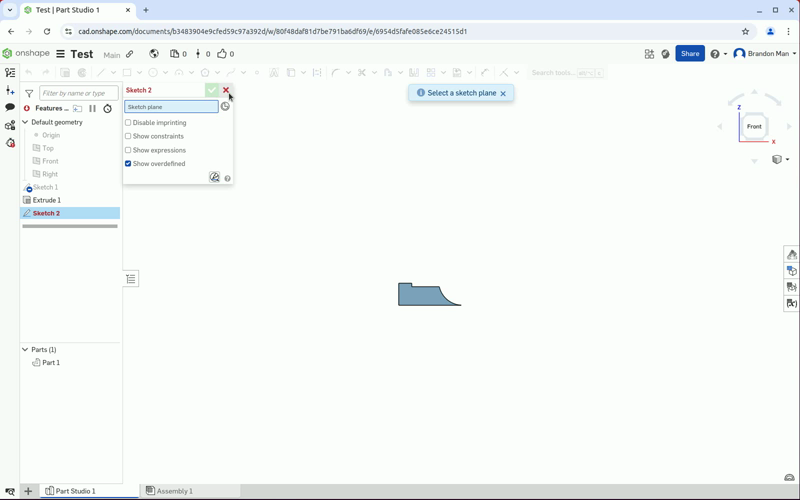
mouse_move(73, 163)
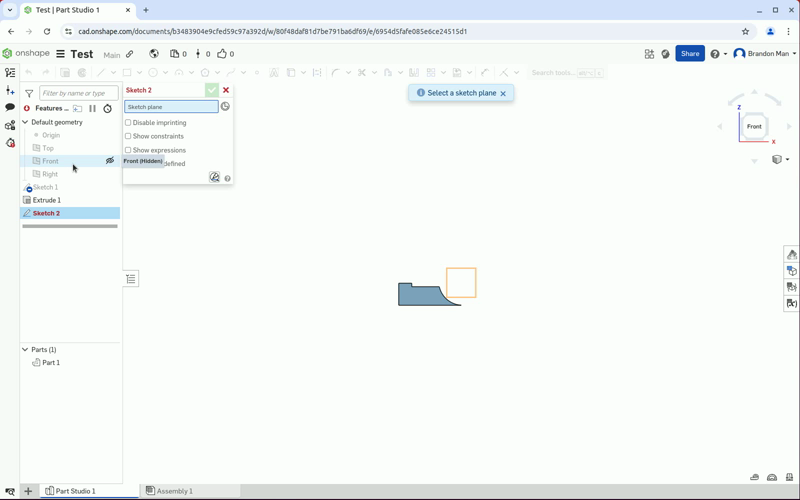
click(73, 163)
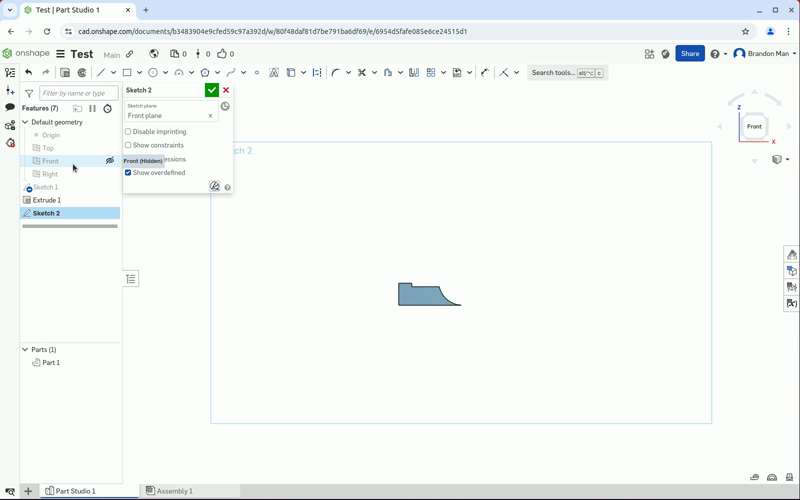
mouse_move(73, 352)
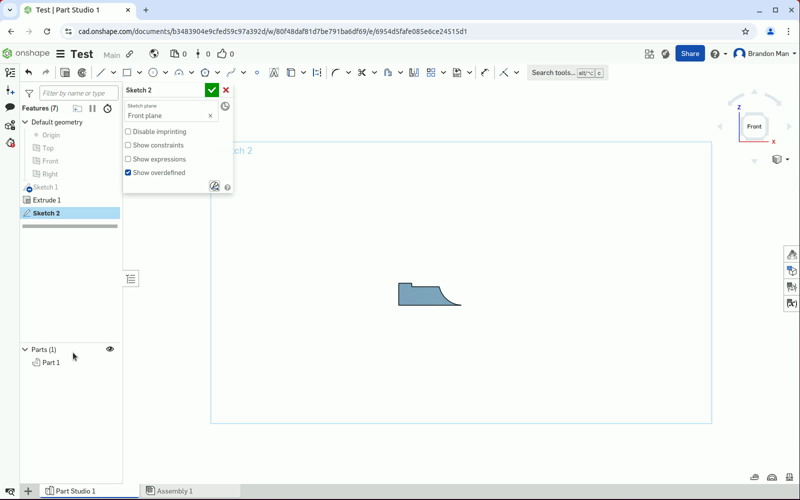
key(y)
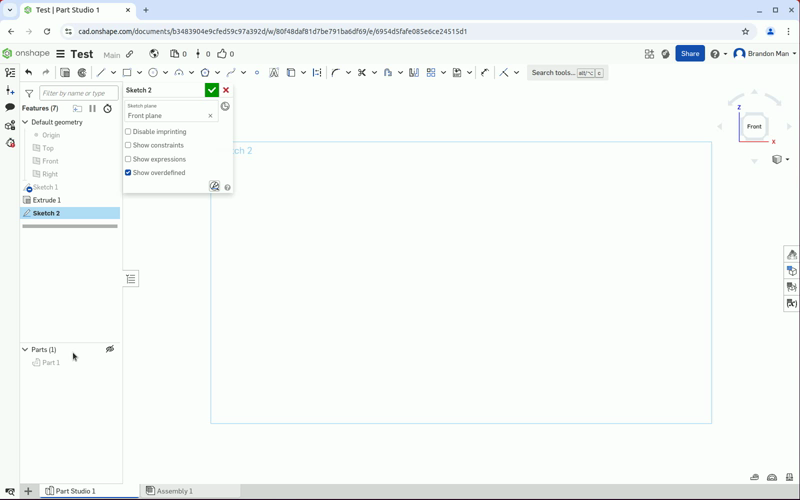
key(c)
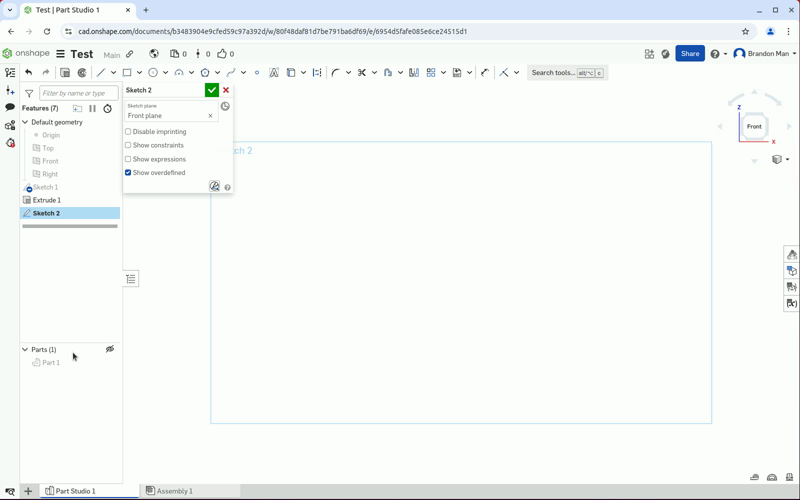
key_down(shift)
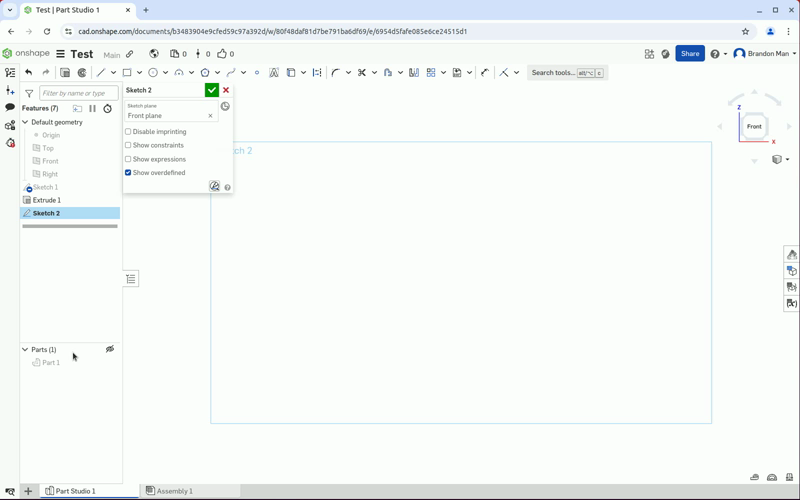
mouse_move(460, 282)
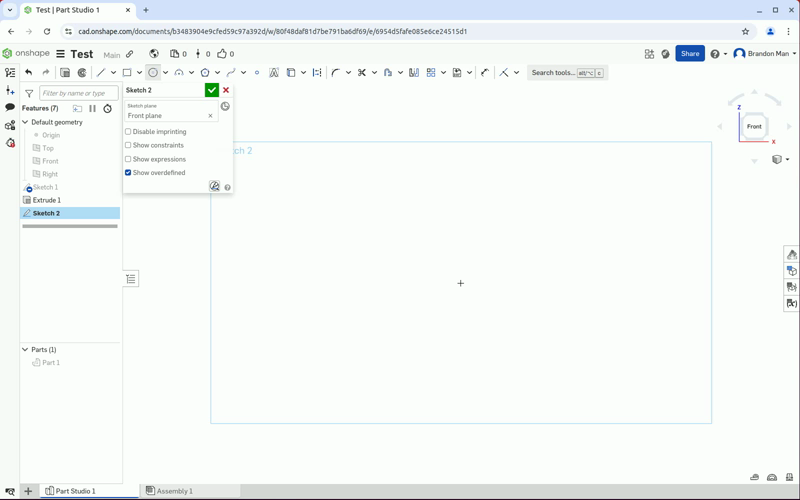
click(460, 282)
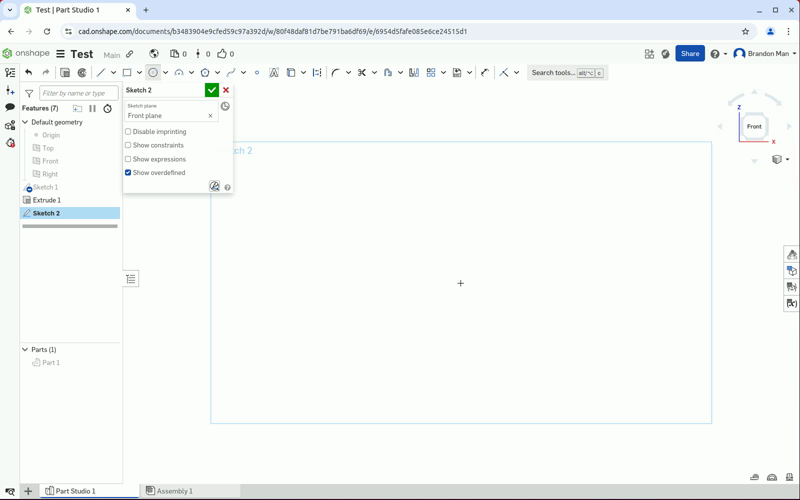
key_up(shift)
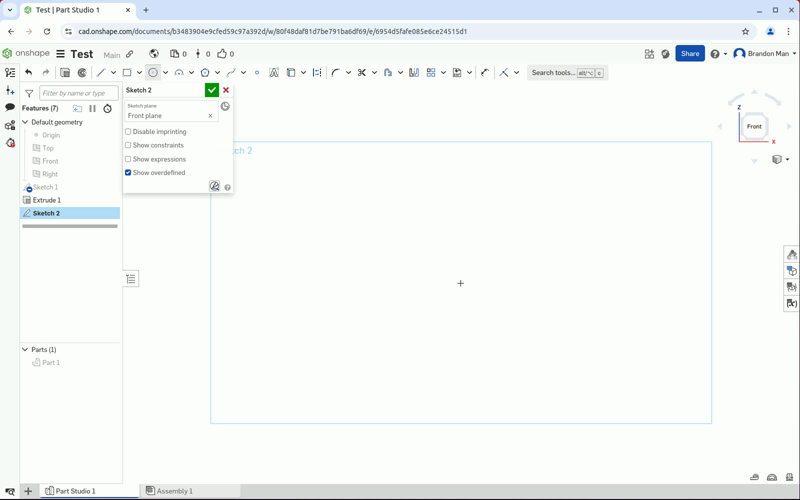
mouse_move(482, 282)
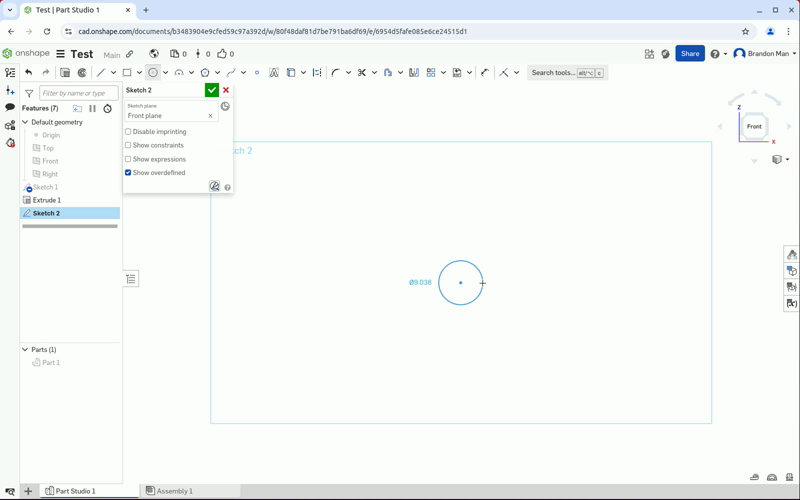
click(482, 282)
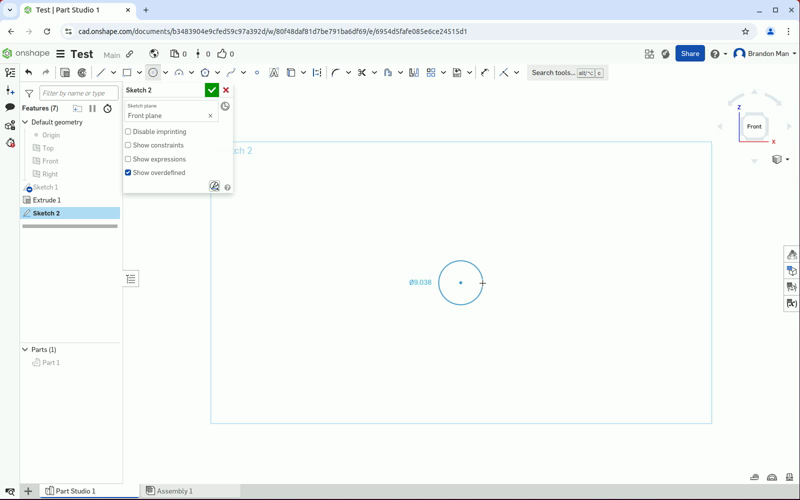
key(esc)
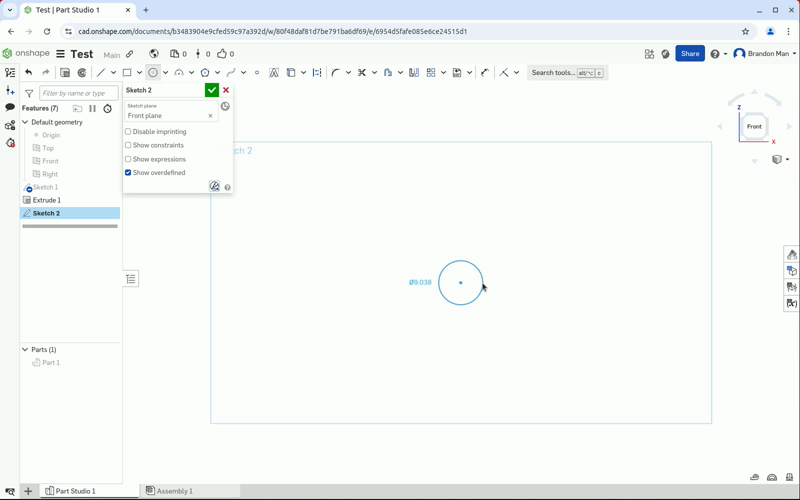
mouse_move(442, 289)
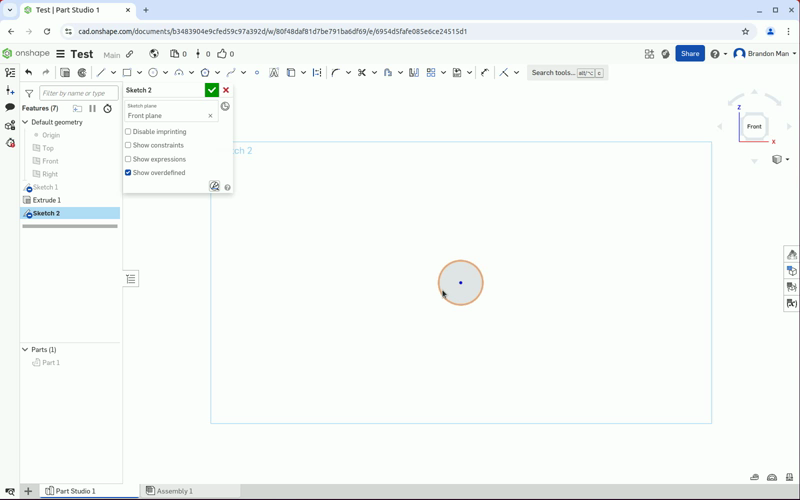
scroll(6)
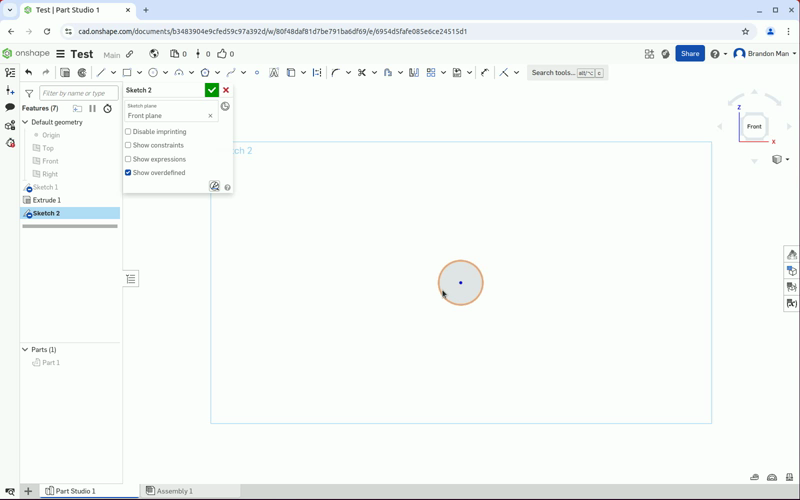
scroll(6)
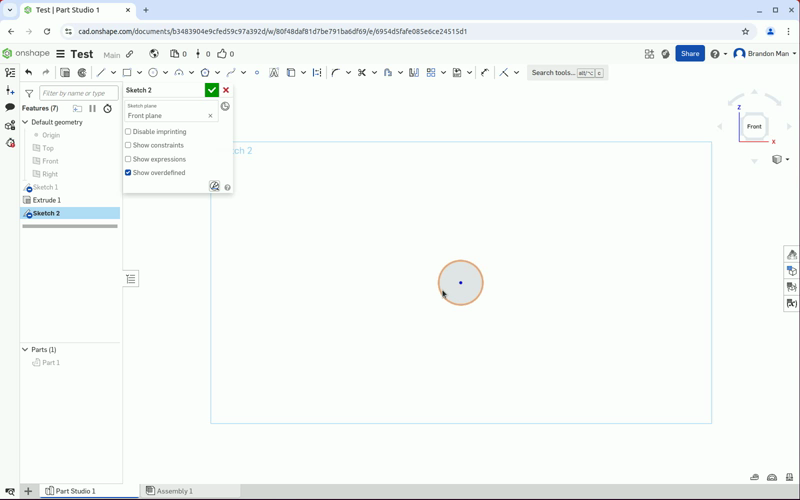
scroll(6)
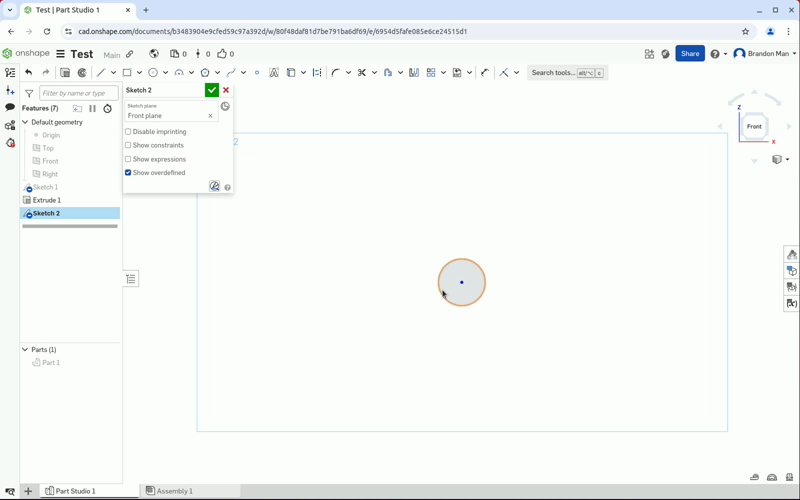
scroll(6)
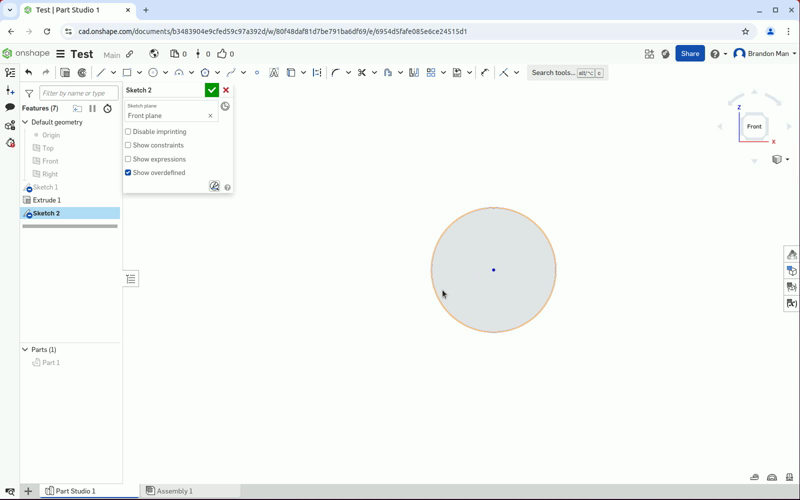
scroll(6)
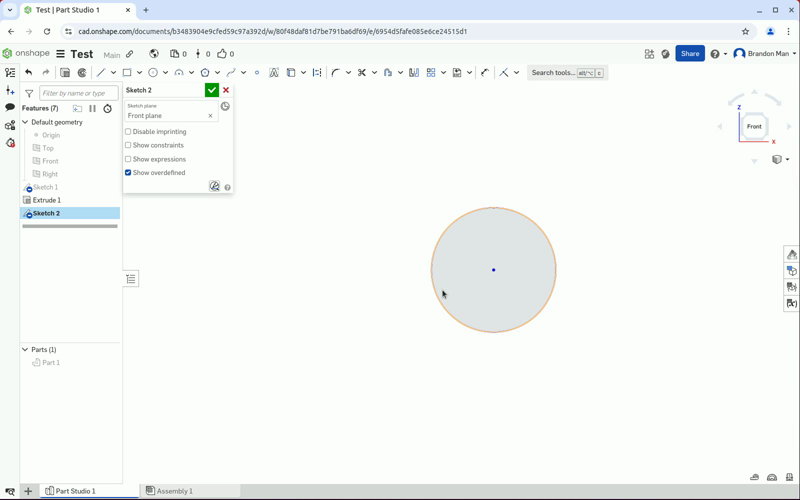
scroll(6)
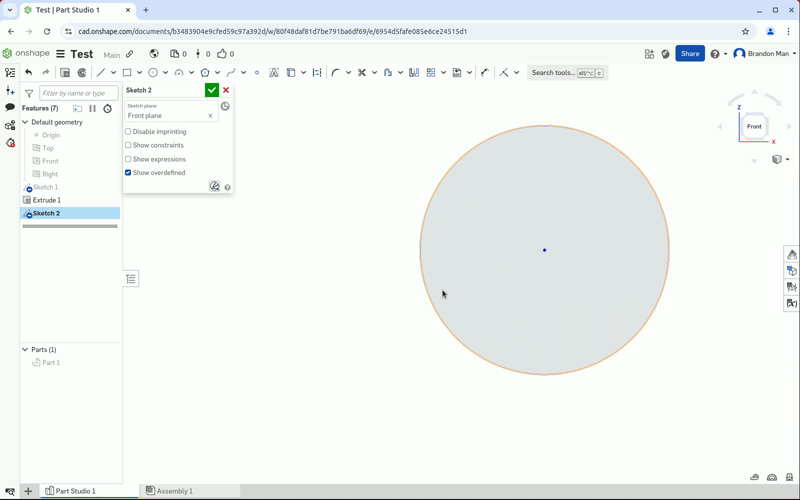
scroll(6)
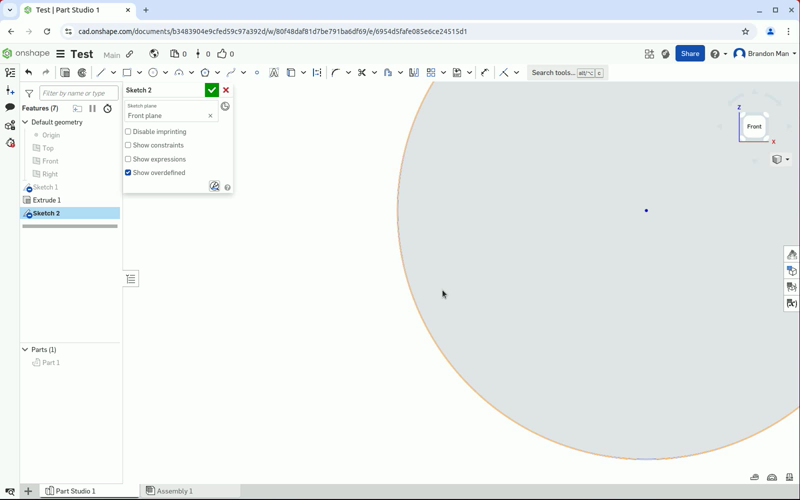
click(442, 289)
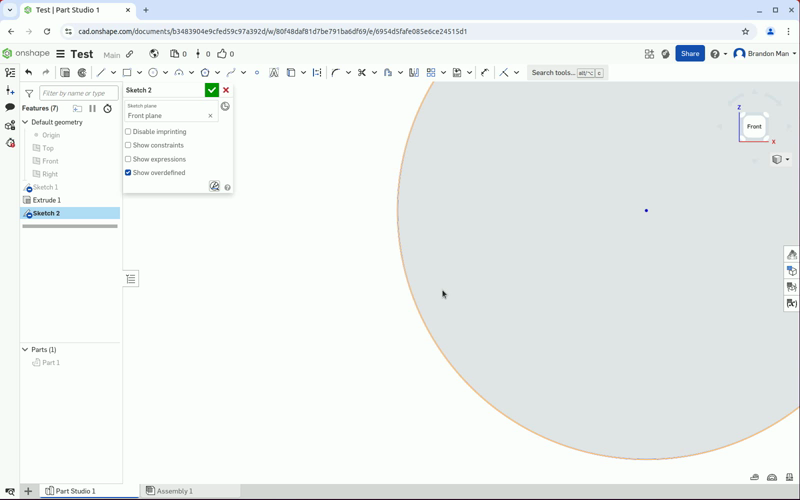
scroll(-6)
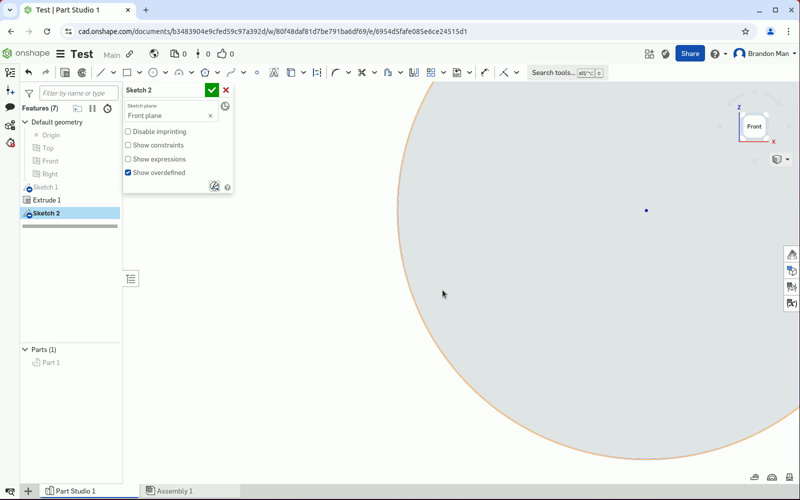
scroll(-6)
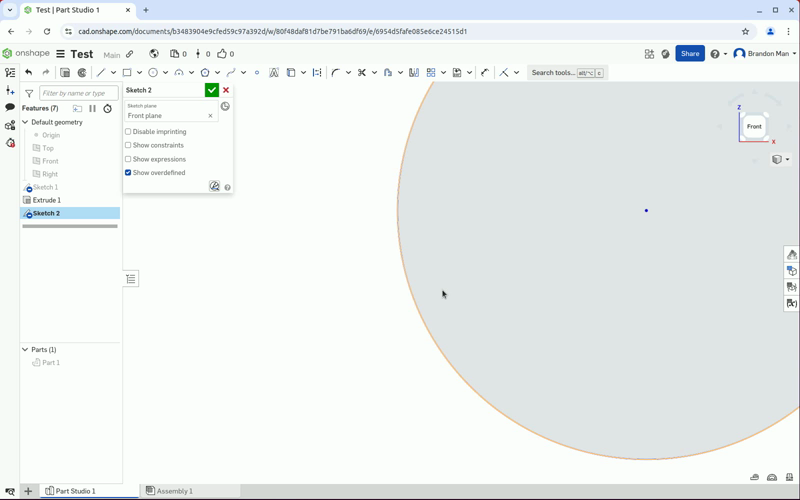
scroll(-6)
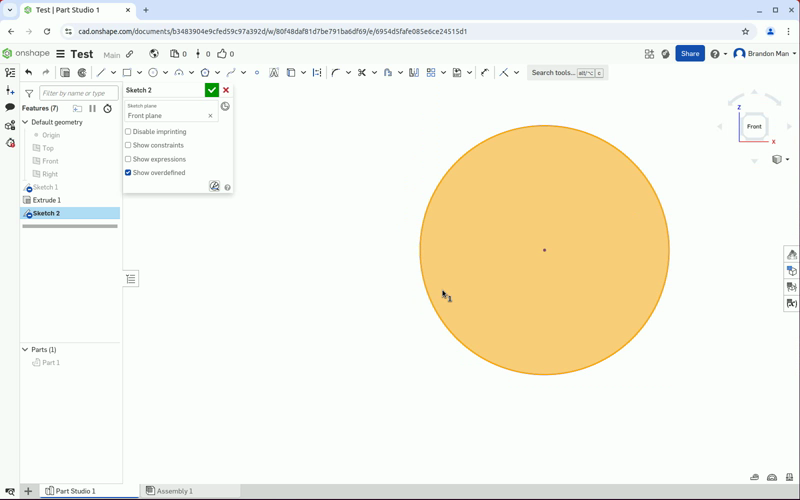
scroll(-6)
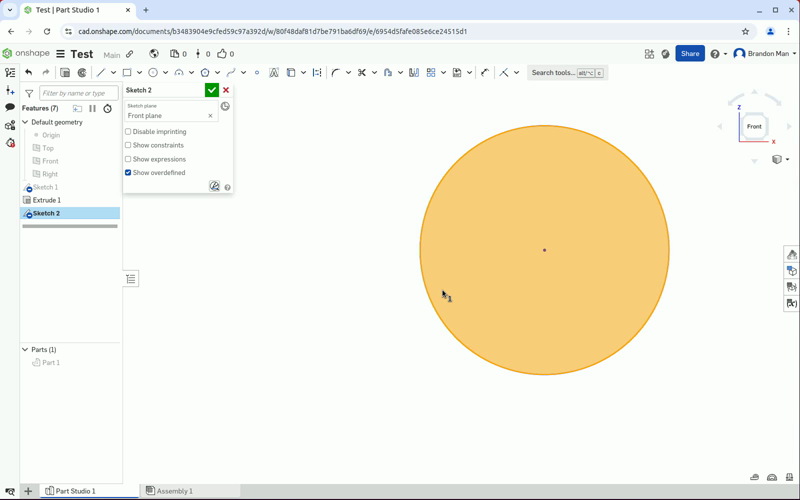
scroll(-6)
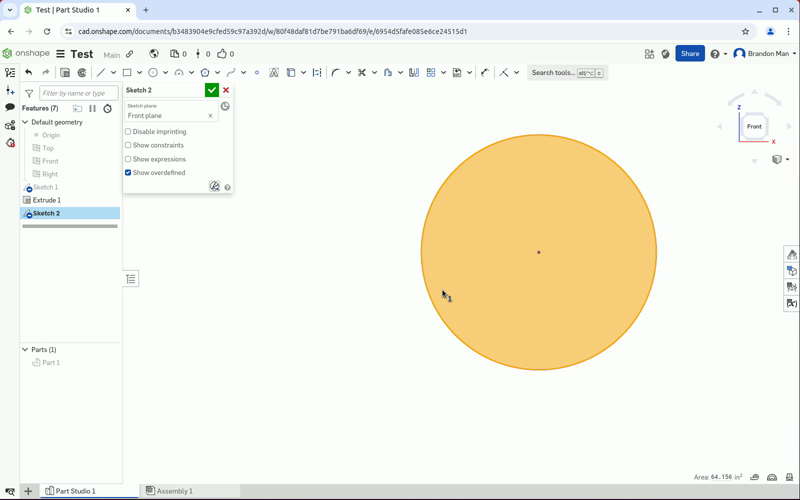
scroll(-6)
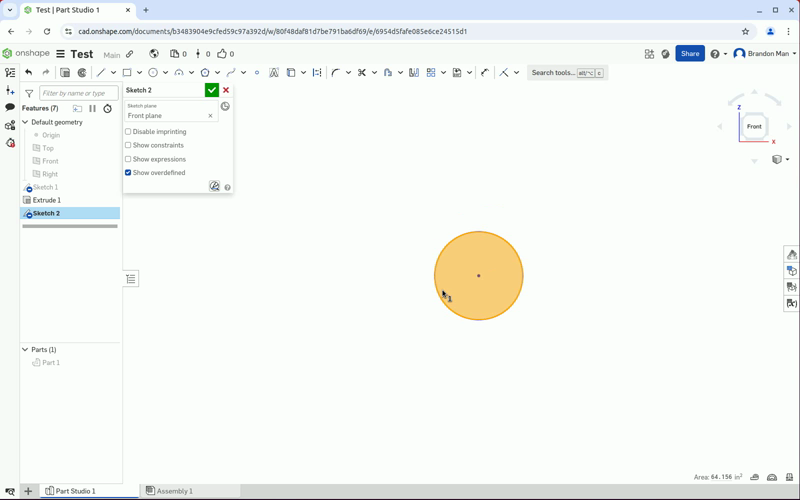
scroll(-6)
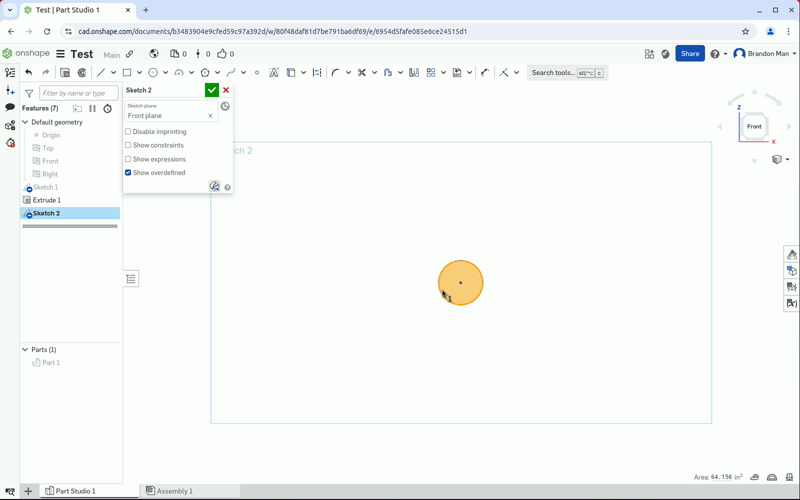
mouse_move(73, 352)
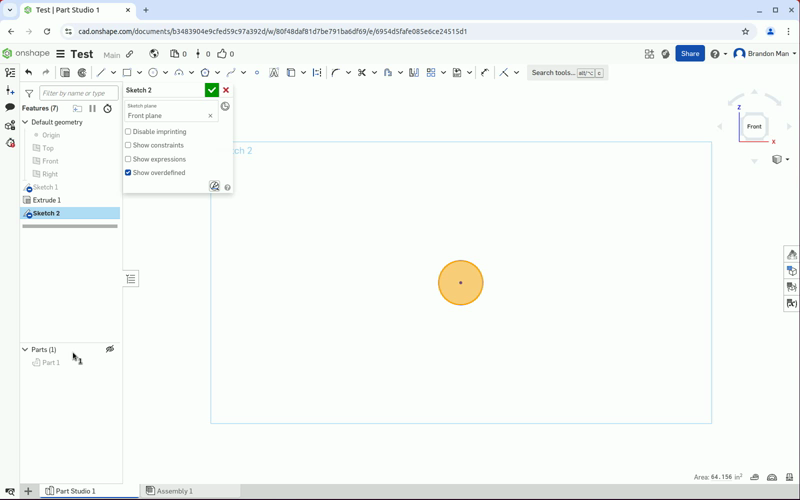
key(shift+y)
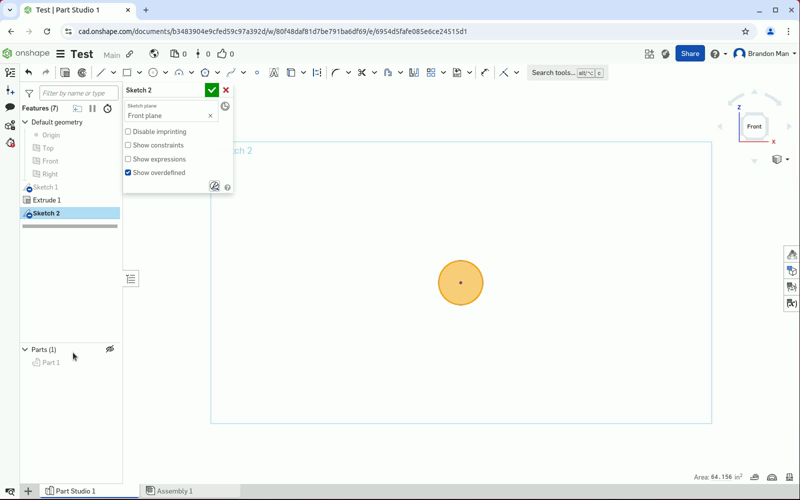
key(shift+e)
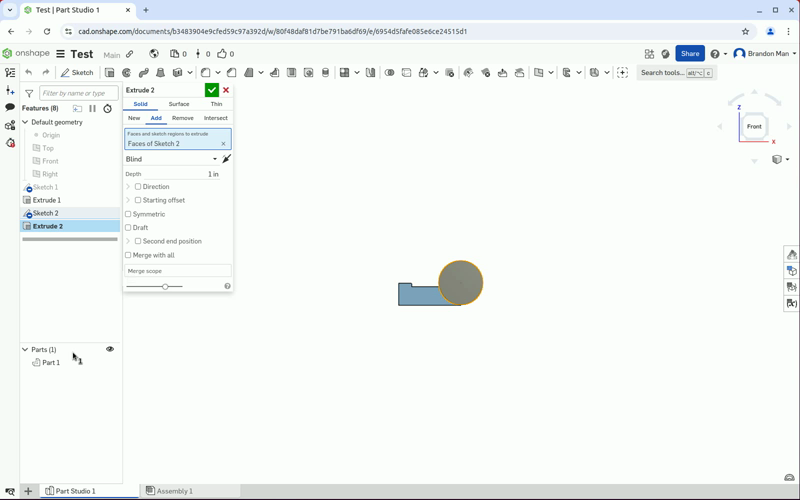
mouse_move(143, 106)
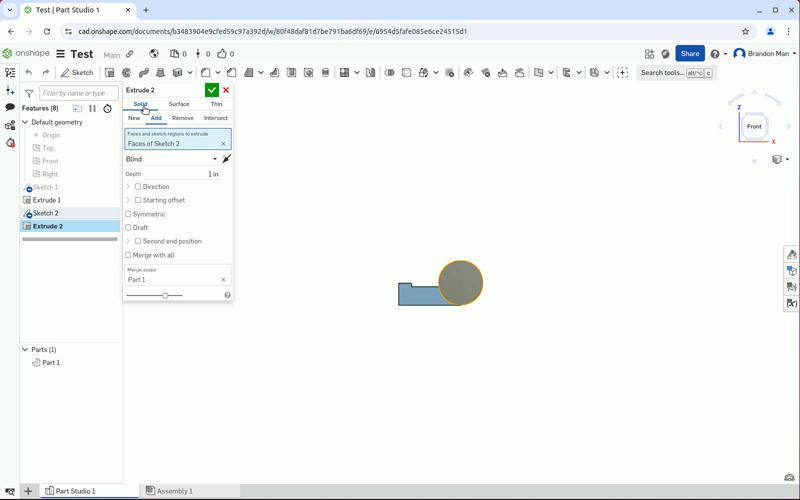
click(143, 106)
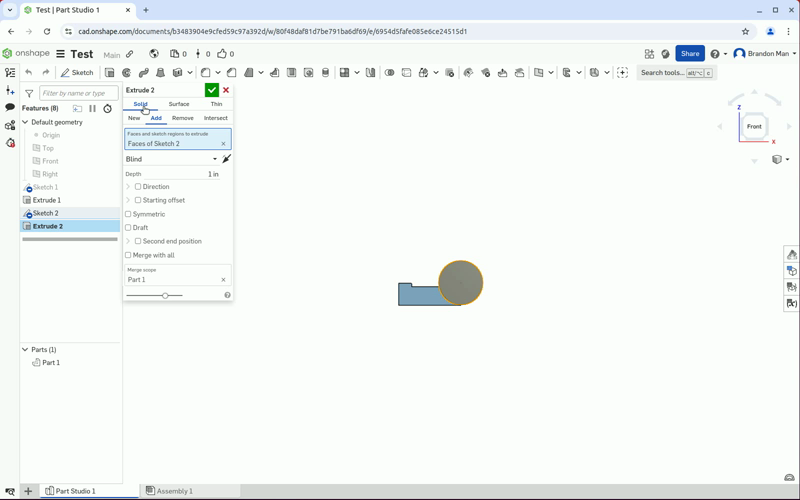
mouse_move(137, 120)
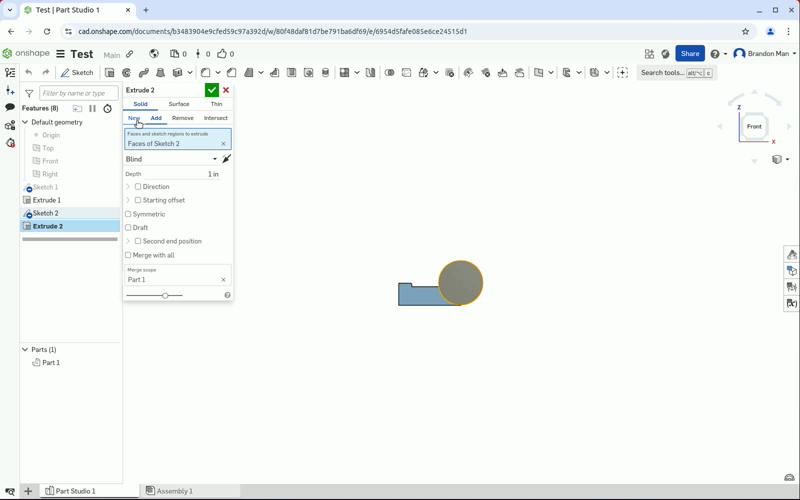
click(137, 120)
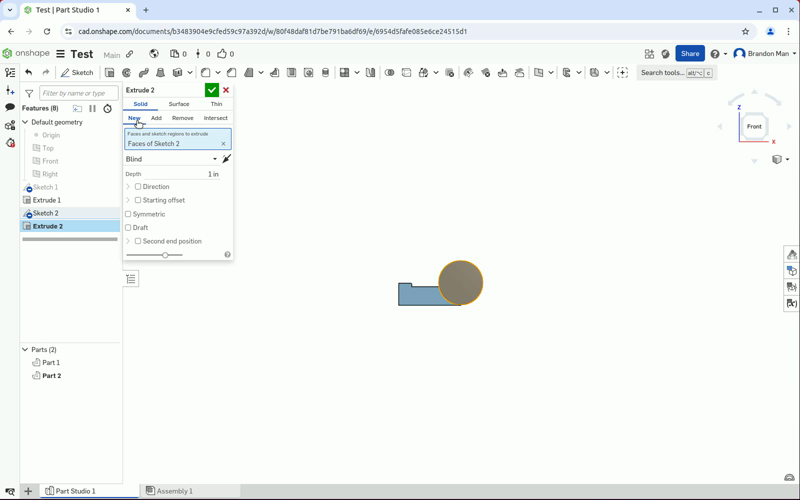
key(tab, 4)
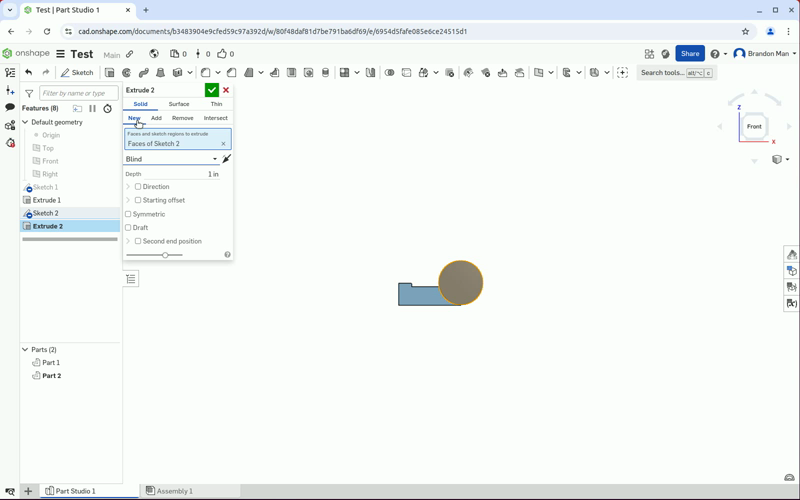
text(23.108)
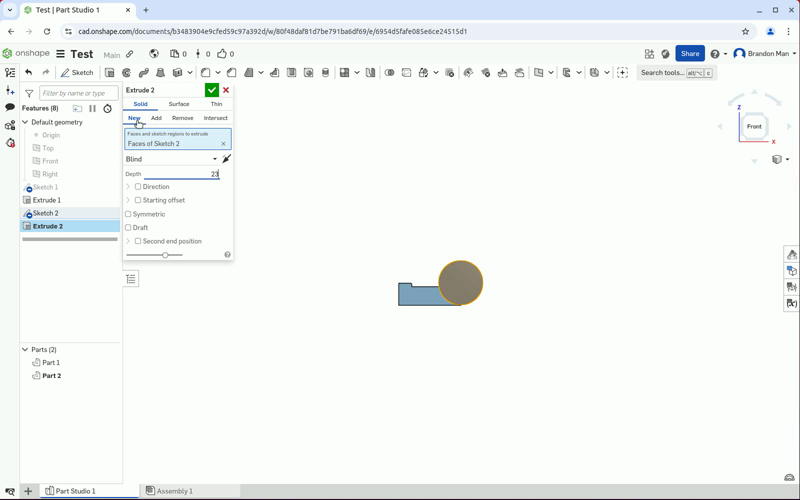
key(enter)
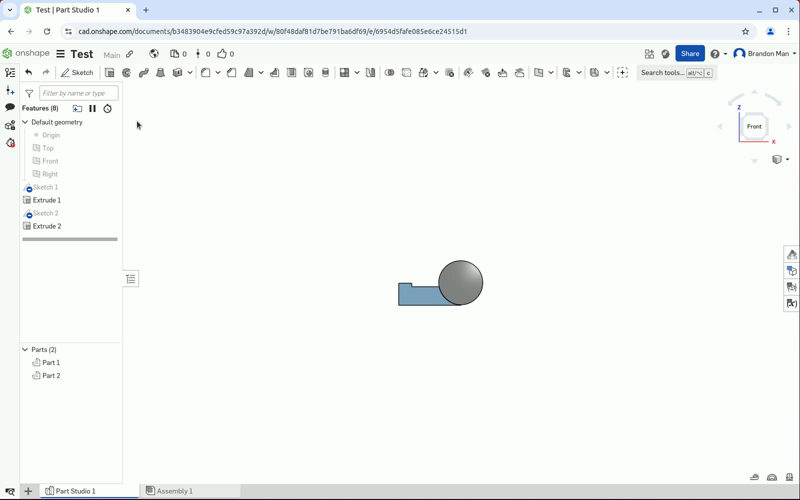
key(shift+h)
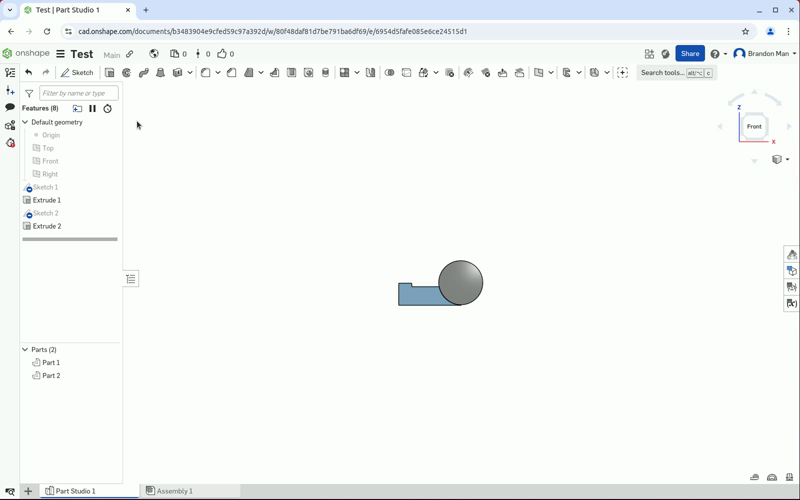
key(shift+h)
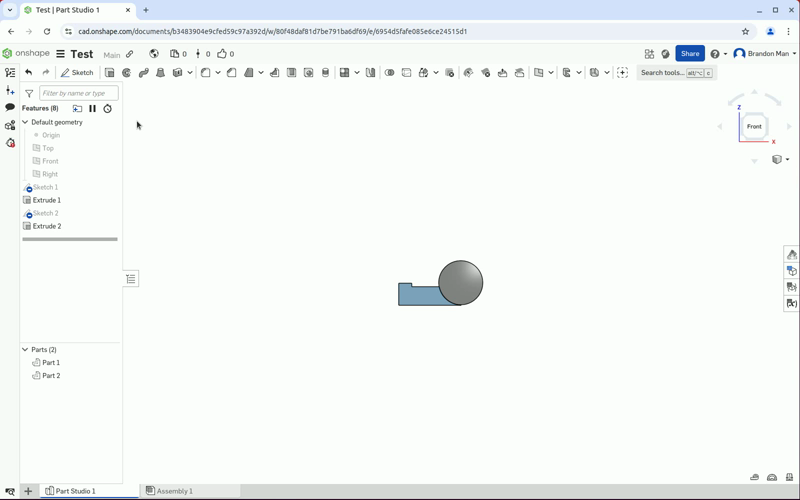
mouse_move(73, 189)
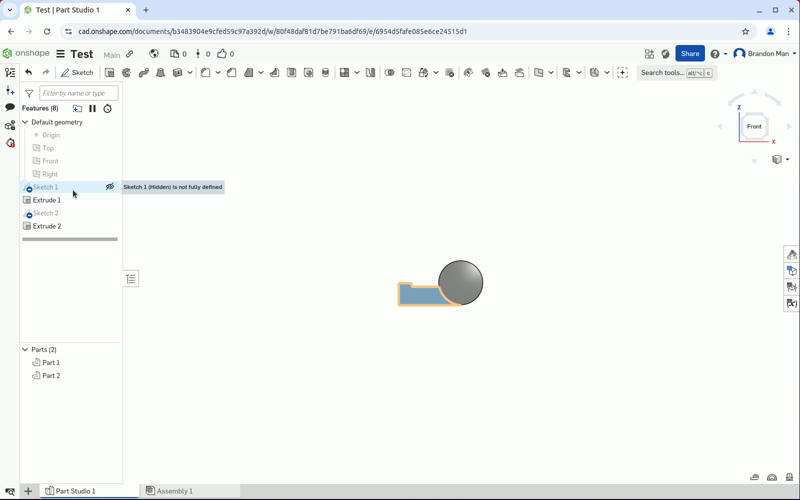
click(73, 189)
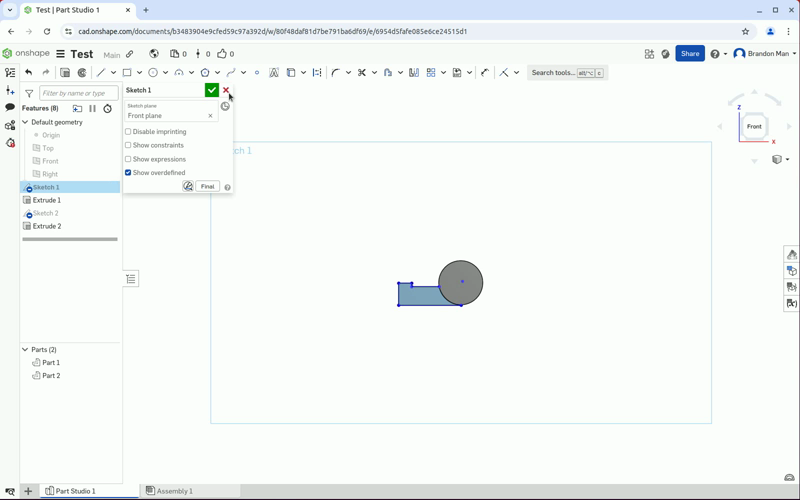
mouse_move(229, 92)
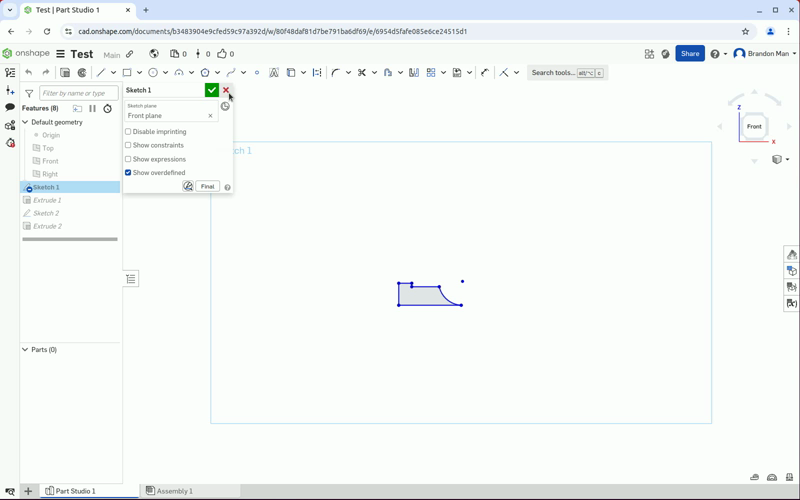
click(229, 92)
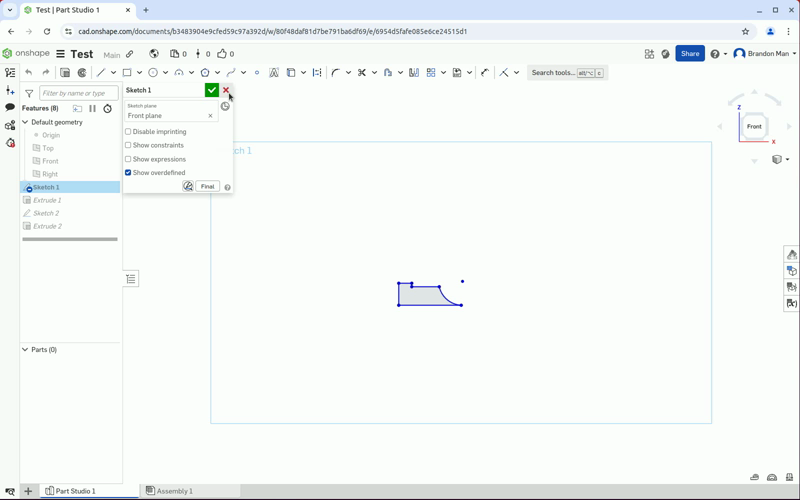
key(shift+s)
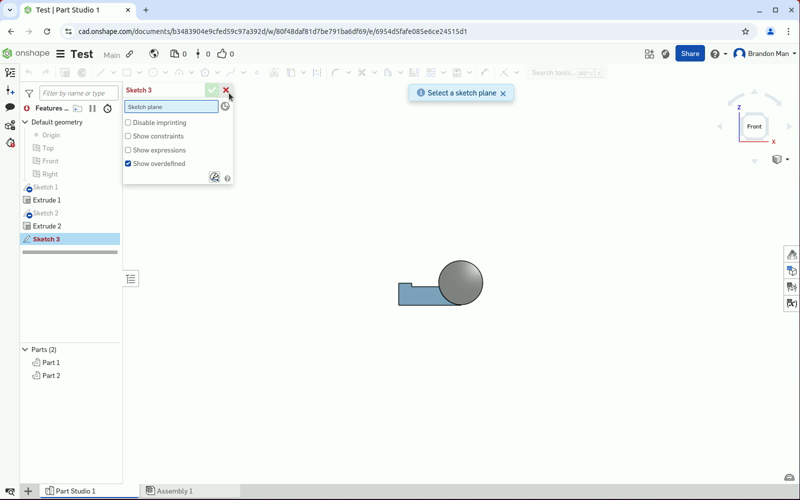
mouse_move(73, 163)
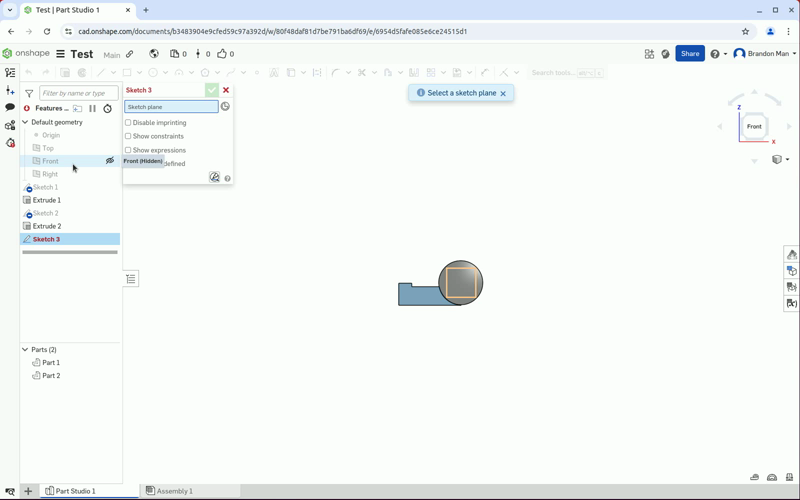
click(73, 163)
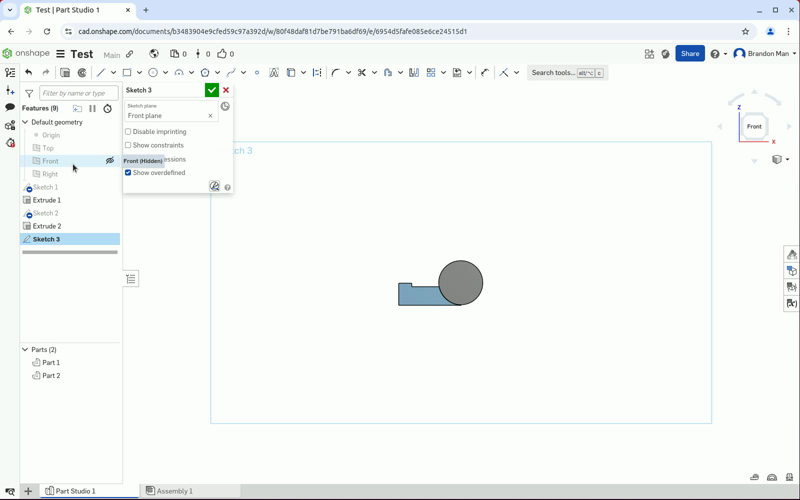
mouse_move(73, 352)
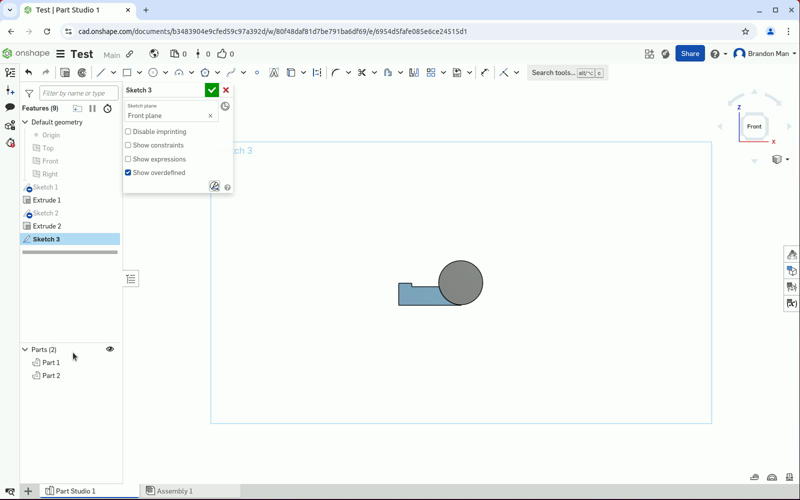
key(y)
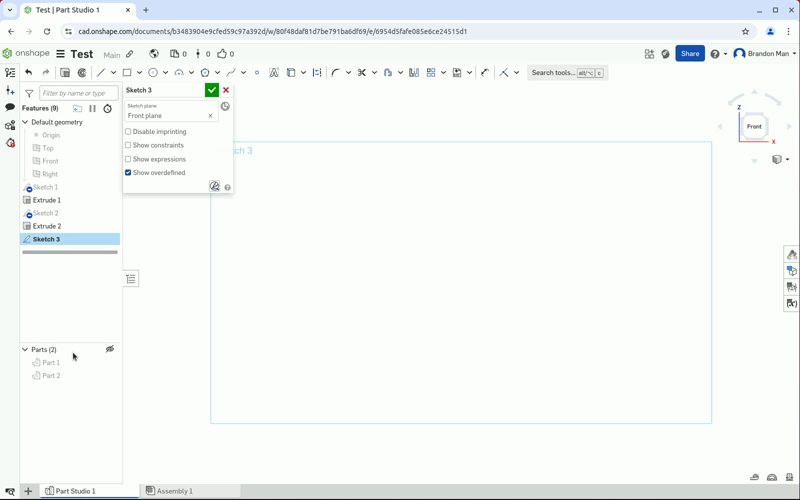
key(a)
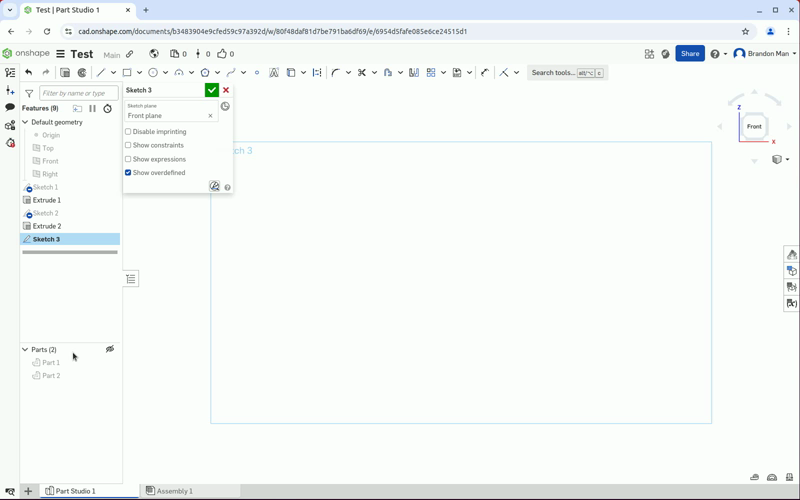
key_down(shift)
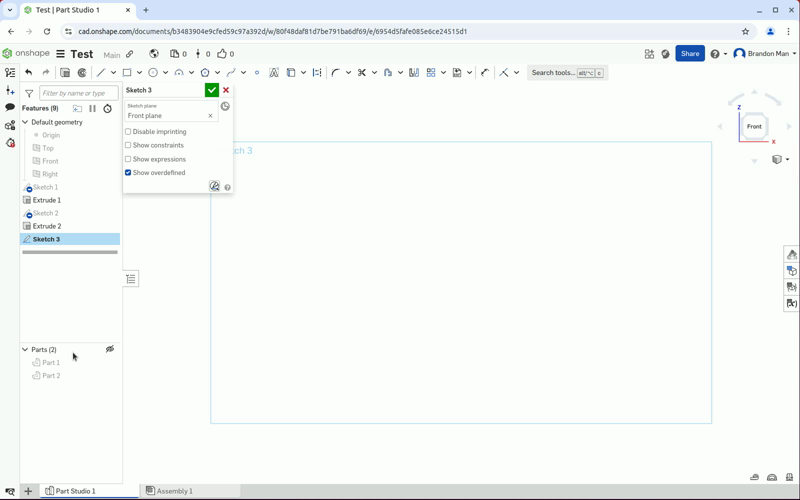
mouse_move(460, 260)
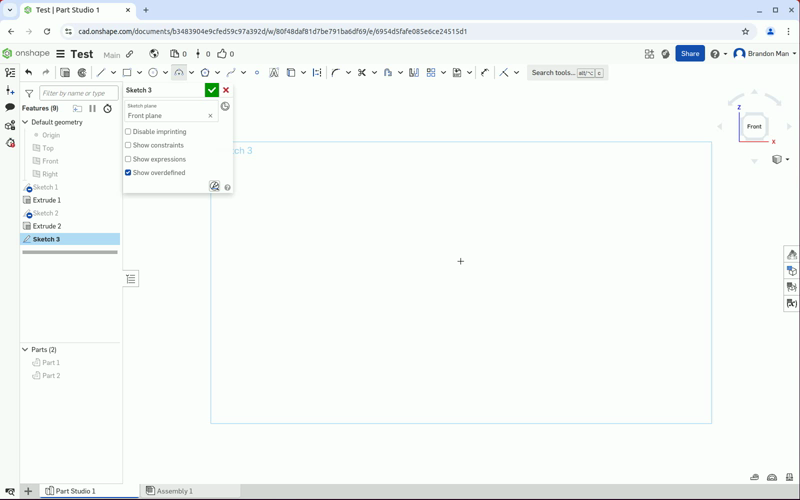
click(460, 260)
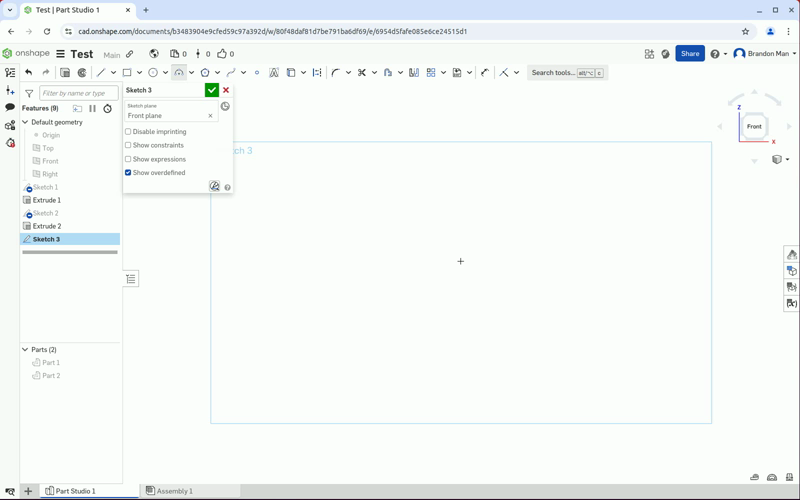
key_up(shift)
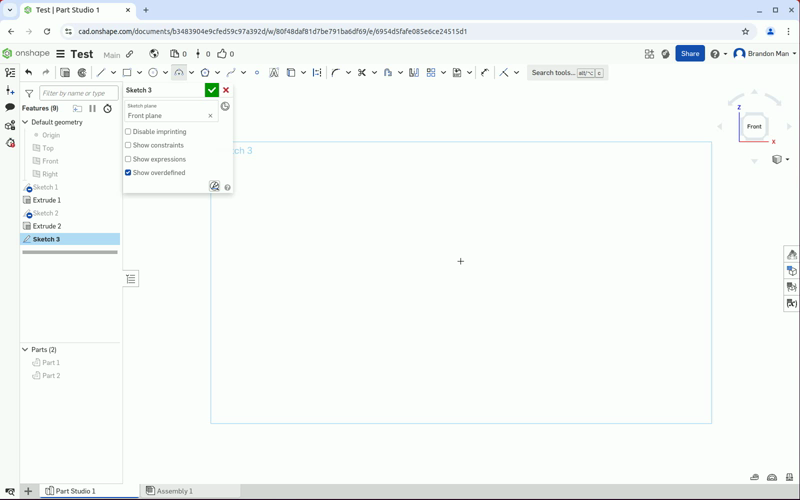
key_down(shift)
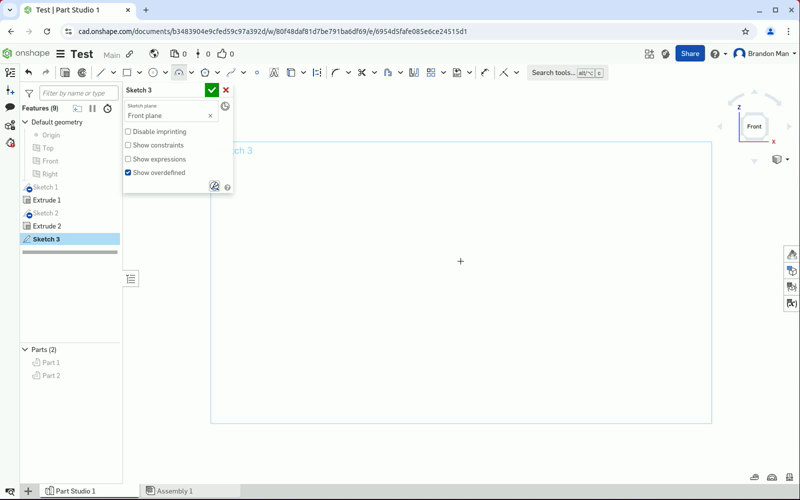
mouse_move(483, 286)
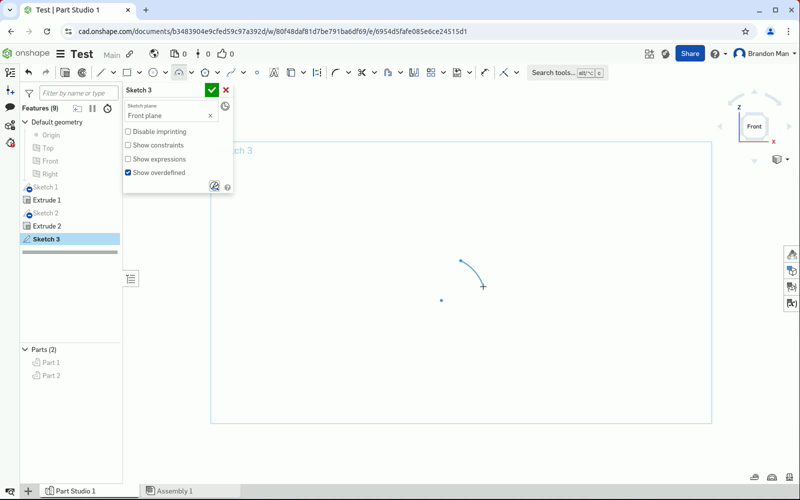
click(483, 286)
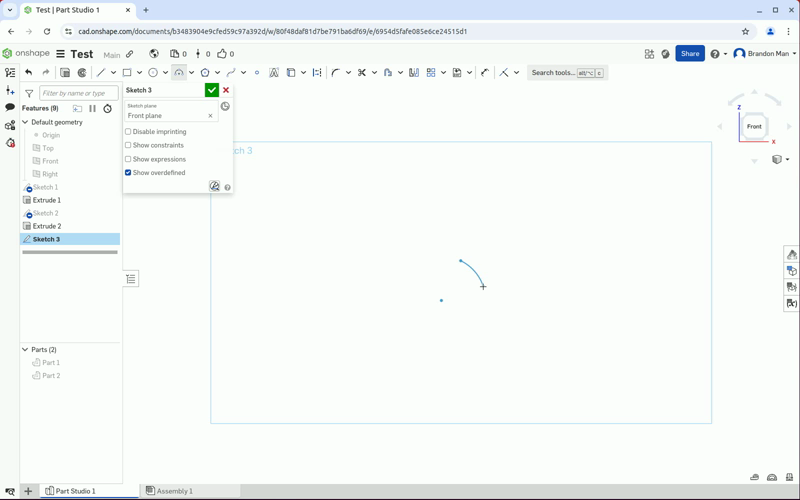
mouse_move(477, 268)
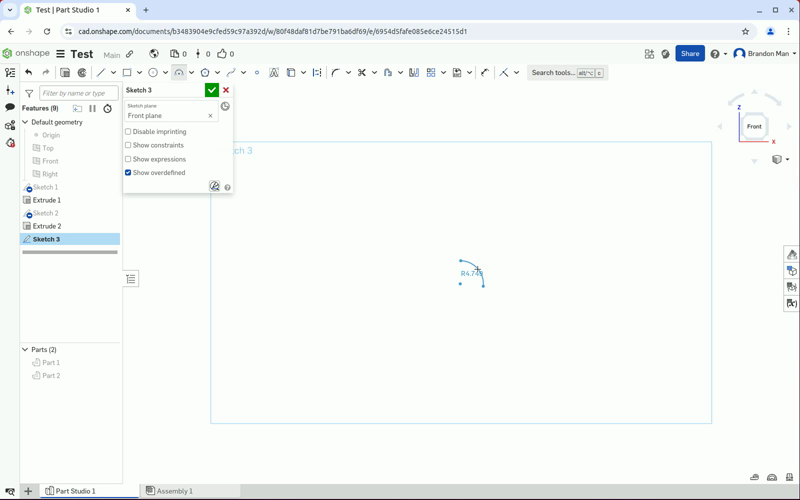
click(477, 268)
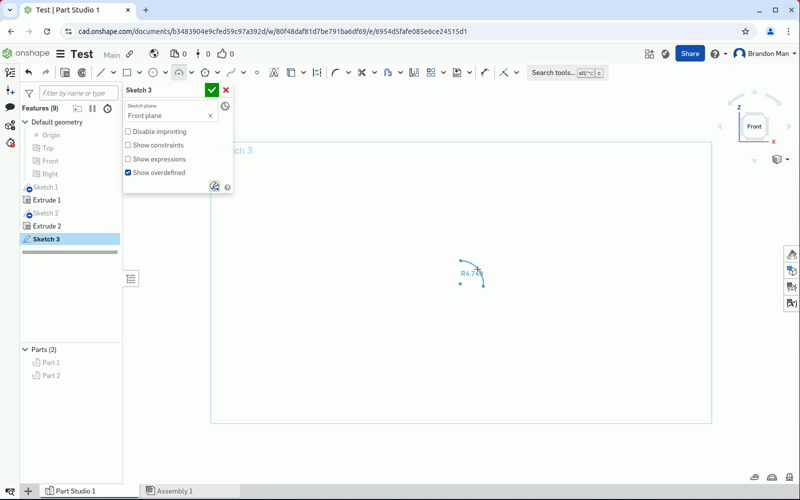
key_up(shift)
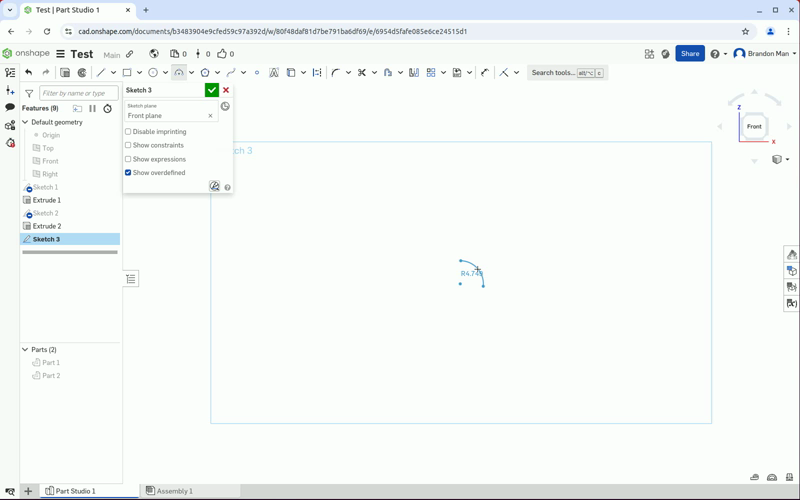
key(esc)
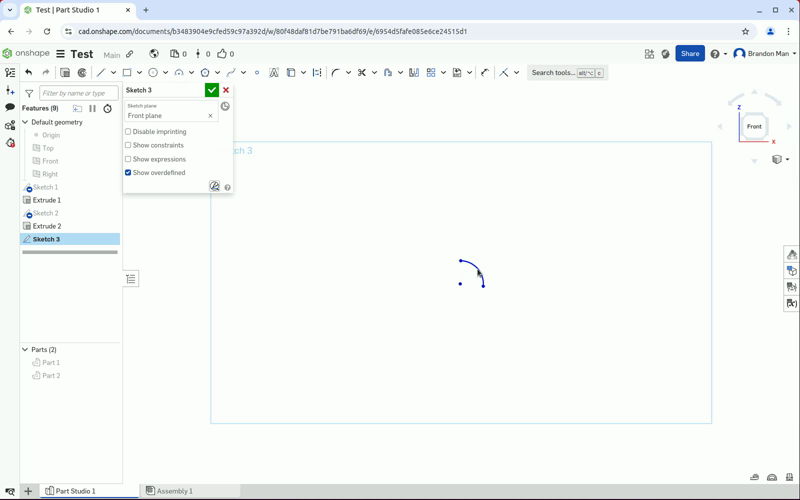
key(l)
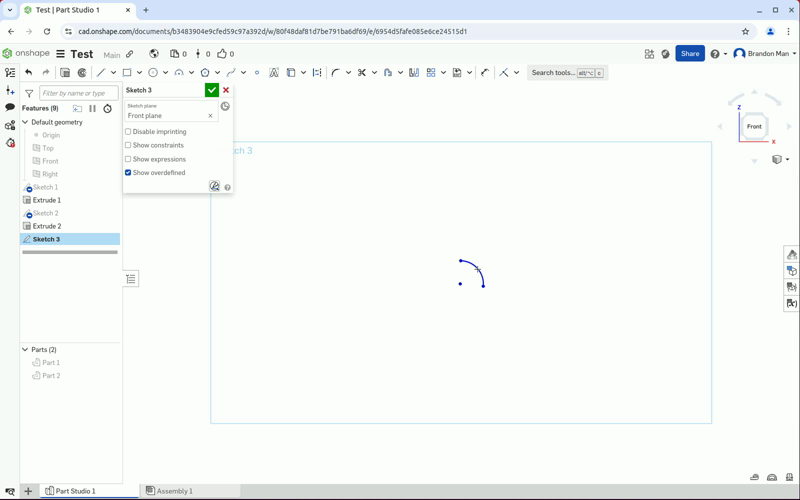
mouse_move(483, 286)
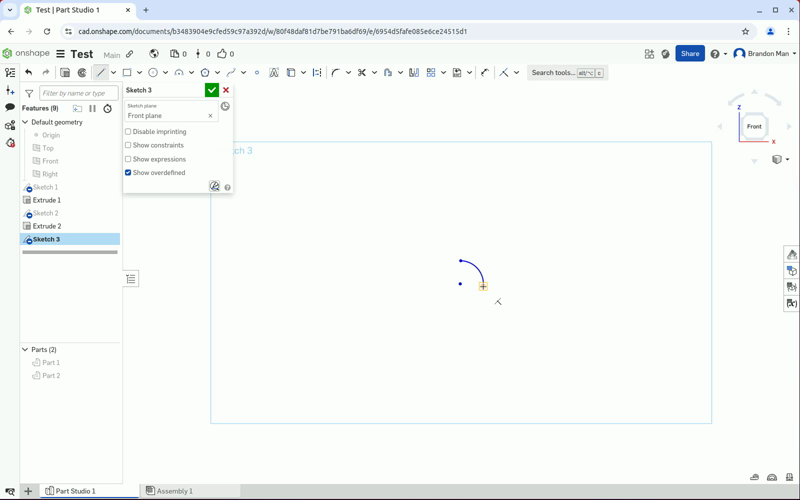
click(483, 286)
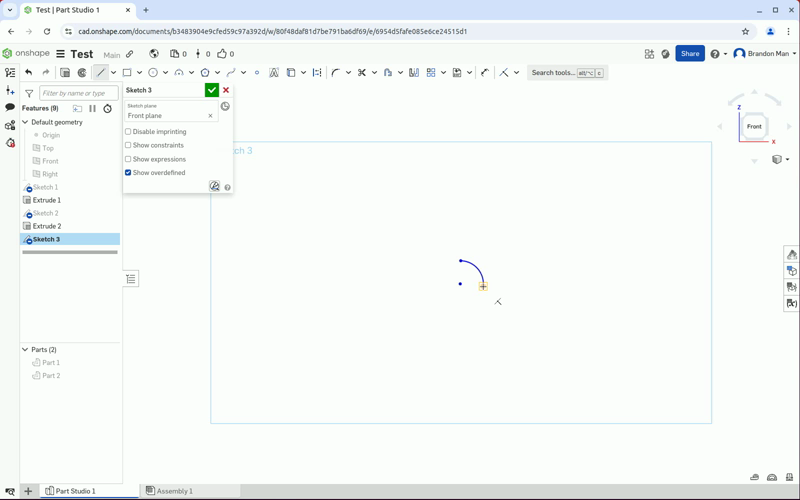
key_down(shift)
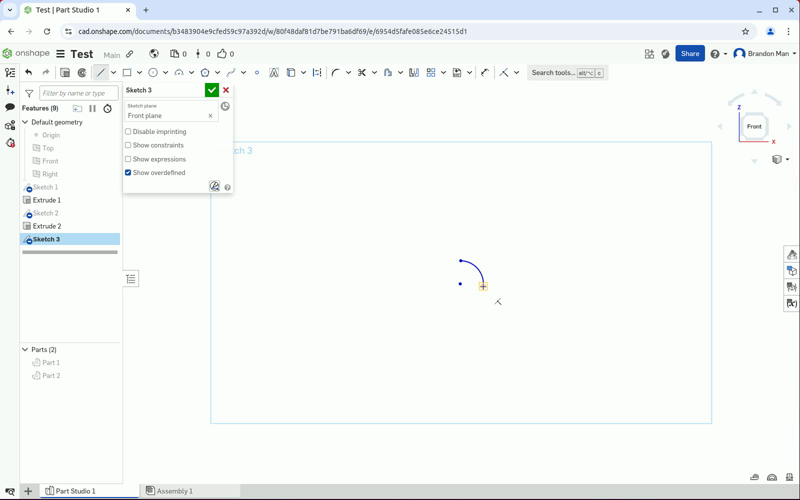
mouse_move(513, 286)
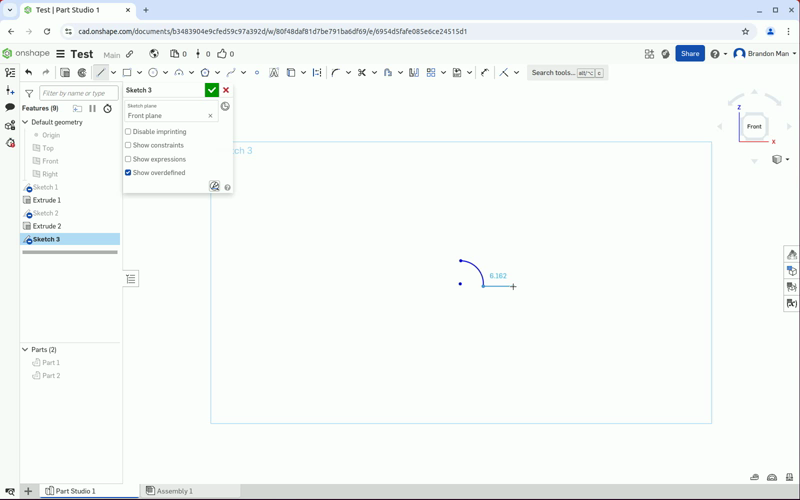
mouse_move(506, 286)
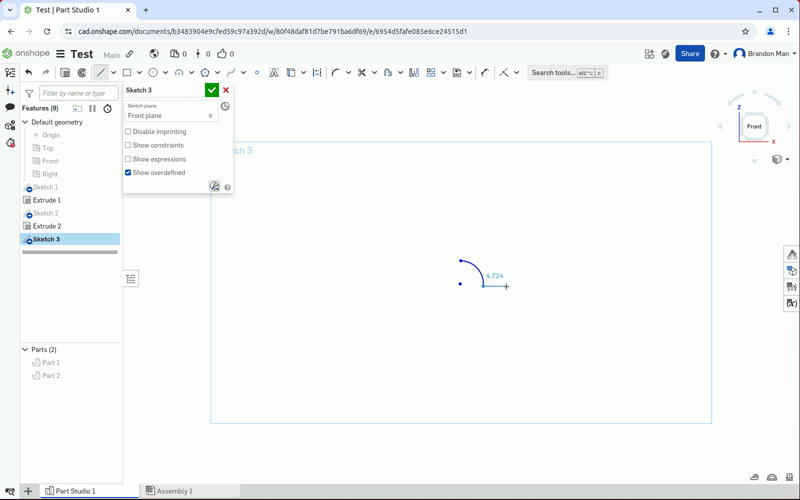
click(506, 286)
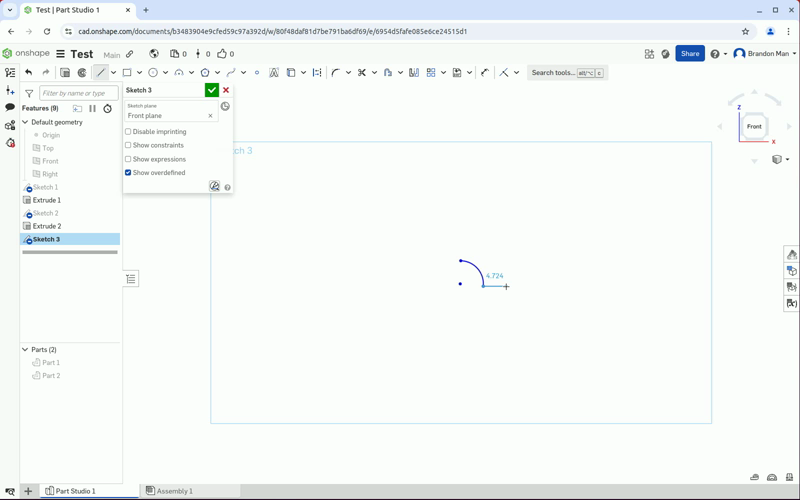
key_up(shift)
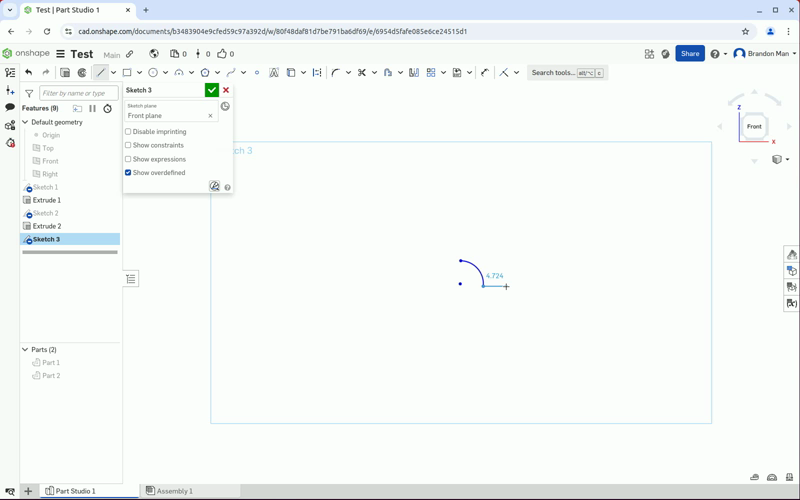
key_down(shift)
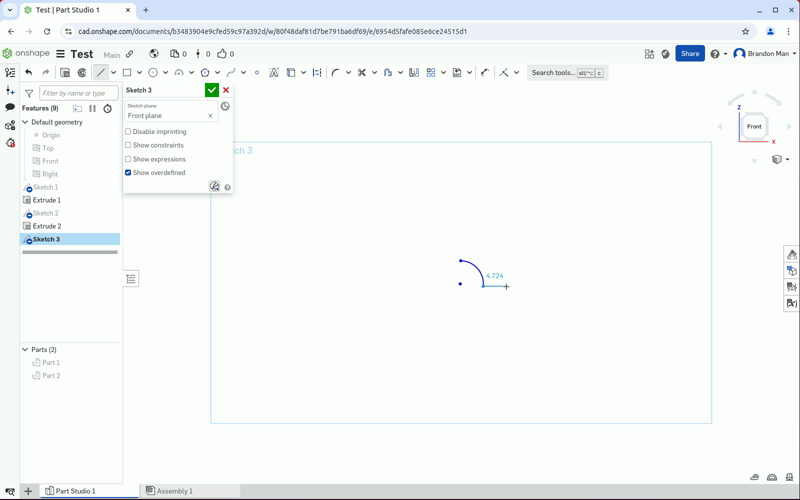
mouse_move(536, 286)
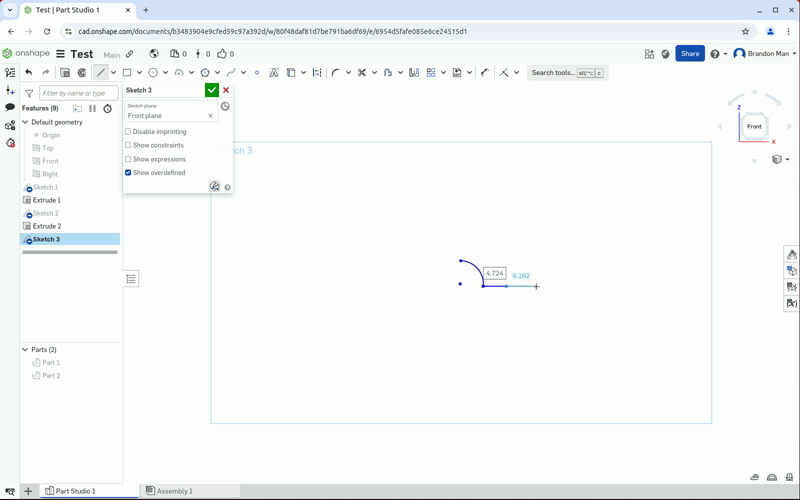
mouse_move(510, 295)
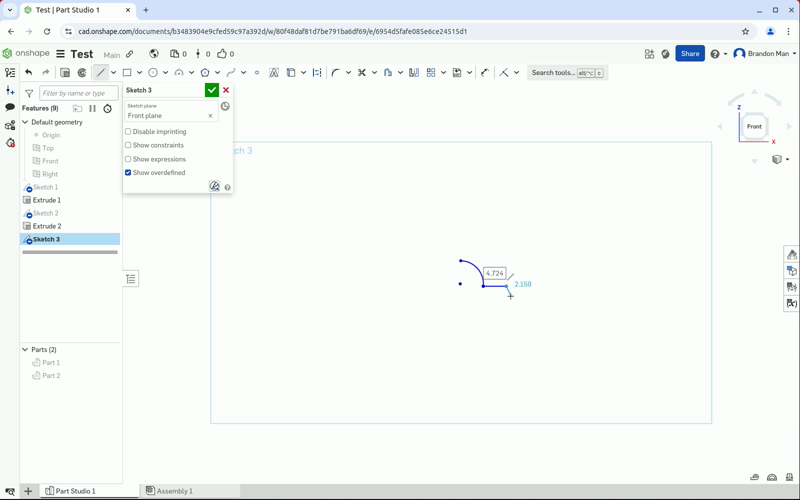
click(510, 295)
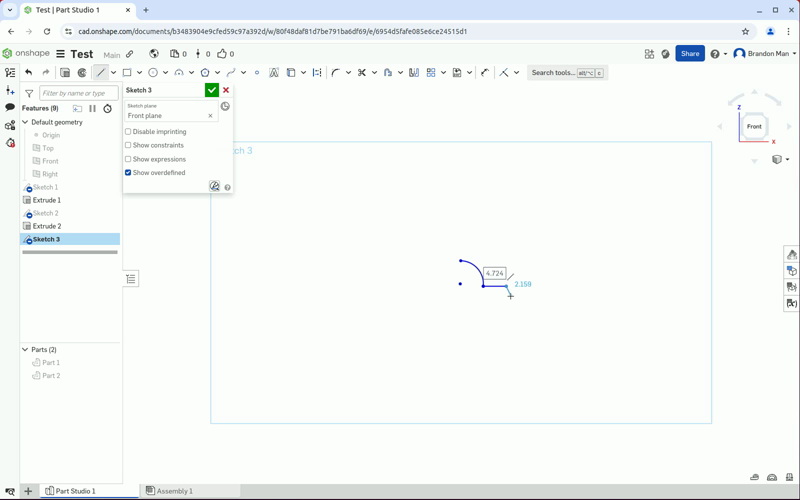
key_up(shift)
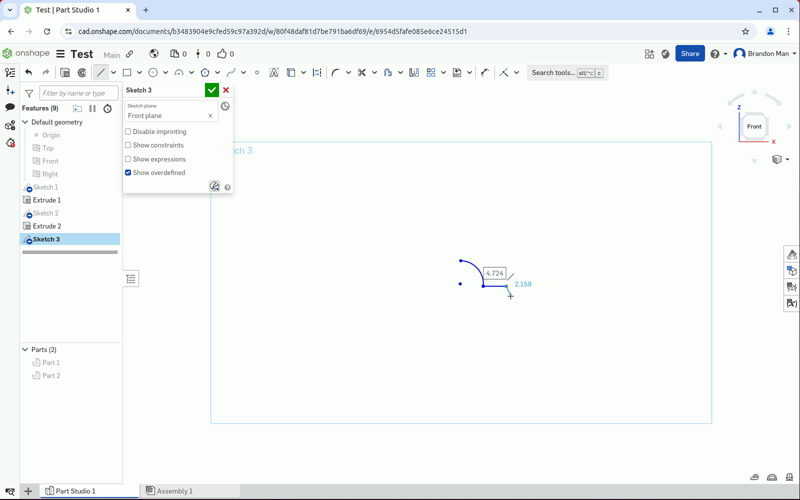
key_down(shift)
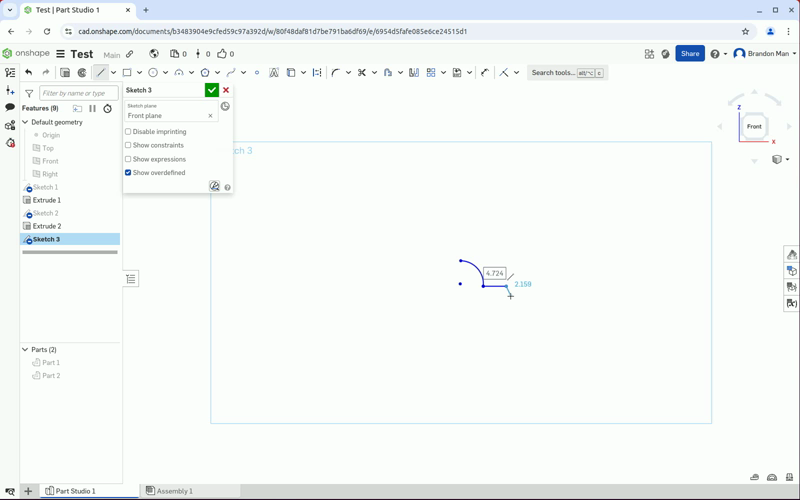
mouse_move(540, 295)
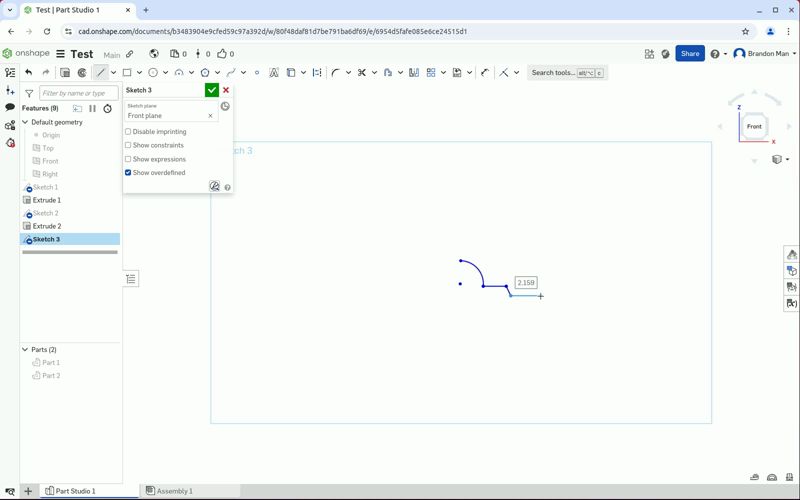
mouse_move(524, 295)
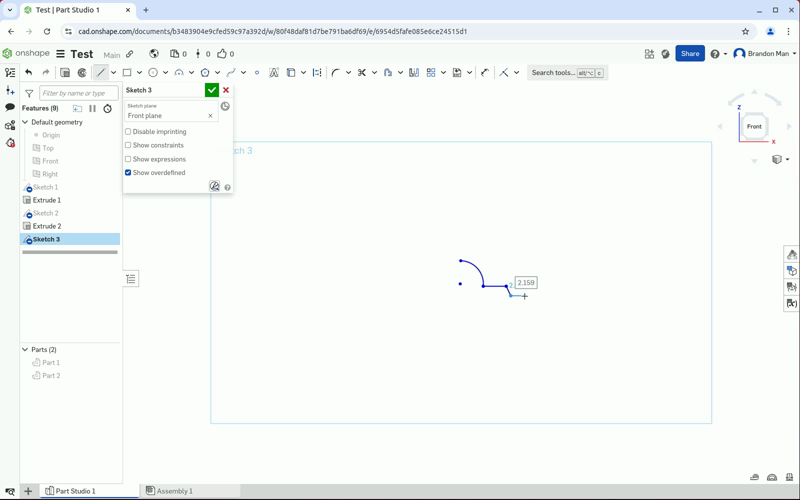
click(524, 295)
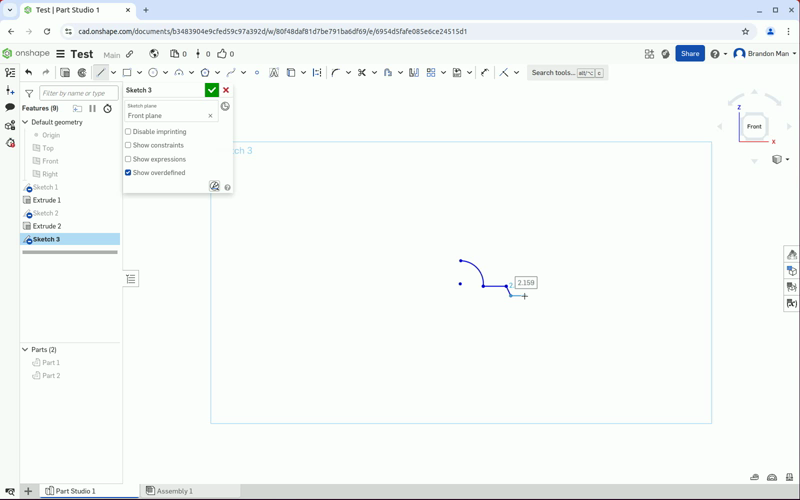
key_up(shift)
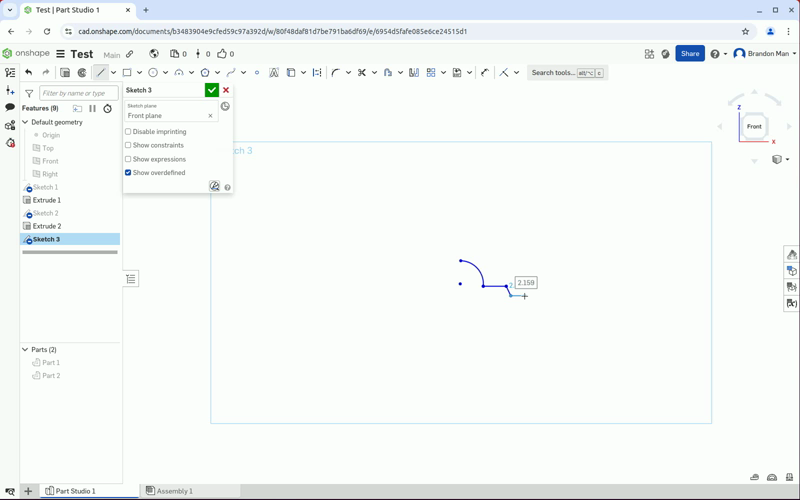
key_down(shift)
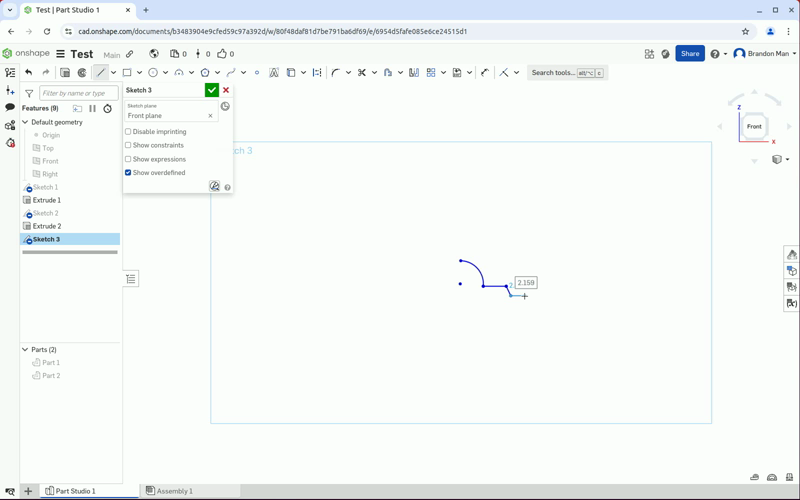
mouse_move(554, 295)
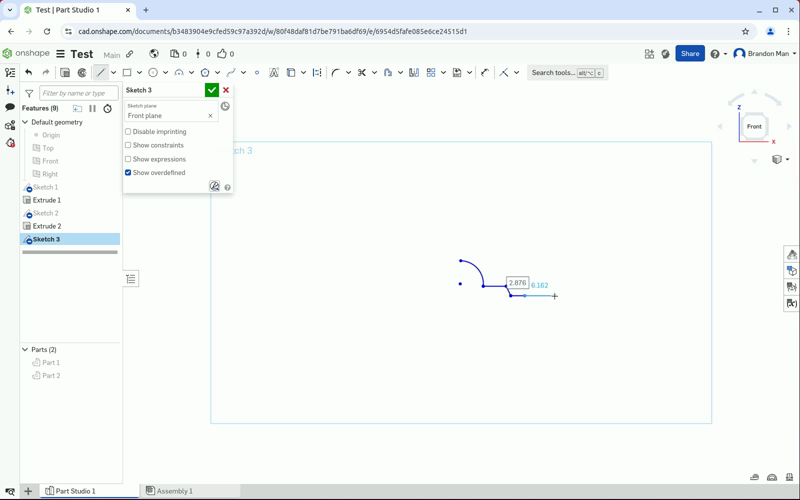
mouse_move(524, 260)
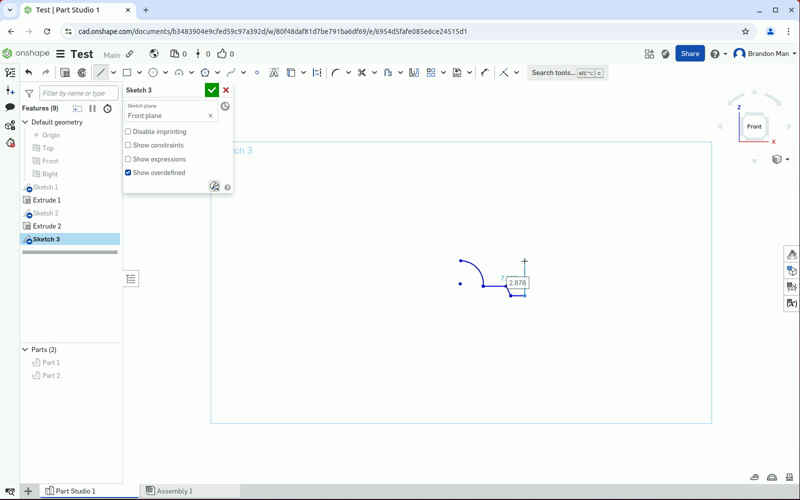
click(524, 260)
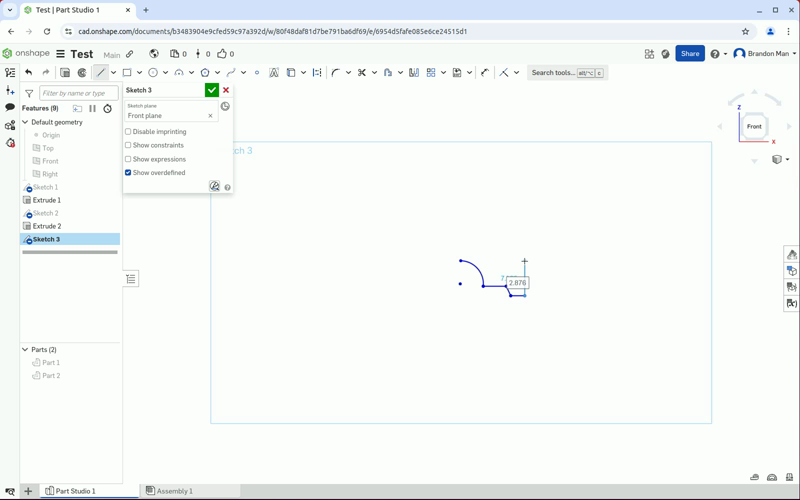
key_up(shift)
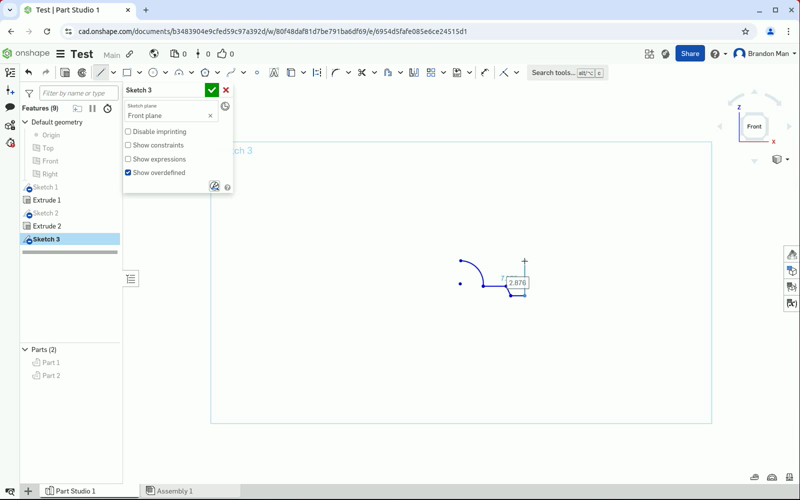
key_down(shift)
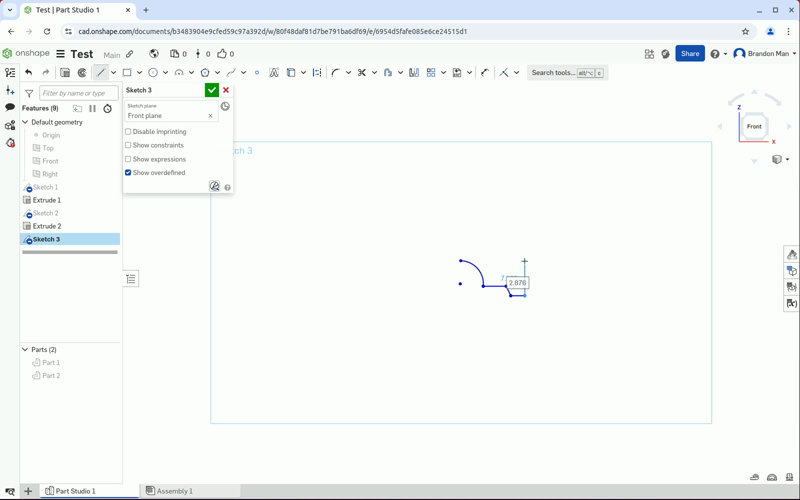
mouse_move(460, 260)
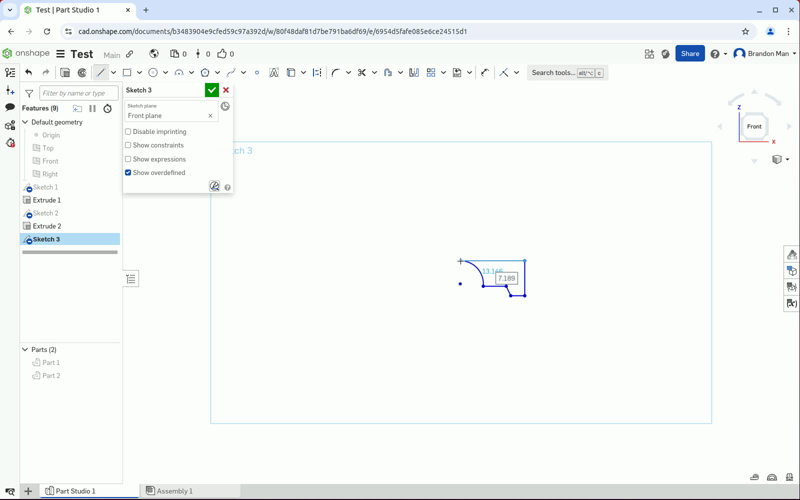
key_up(shift)
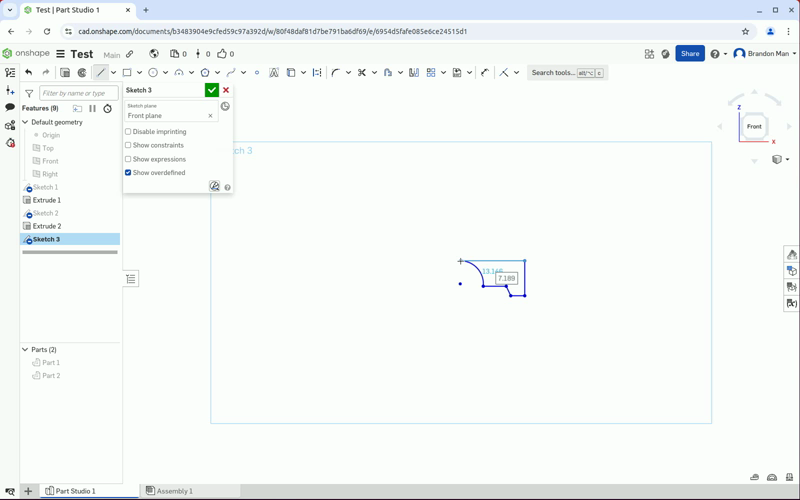
click(460, 260)
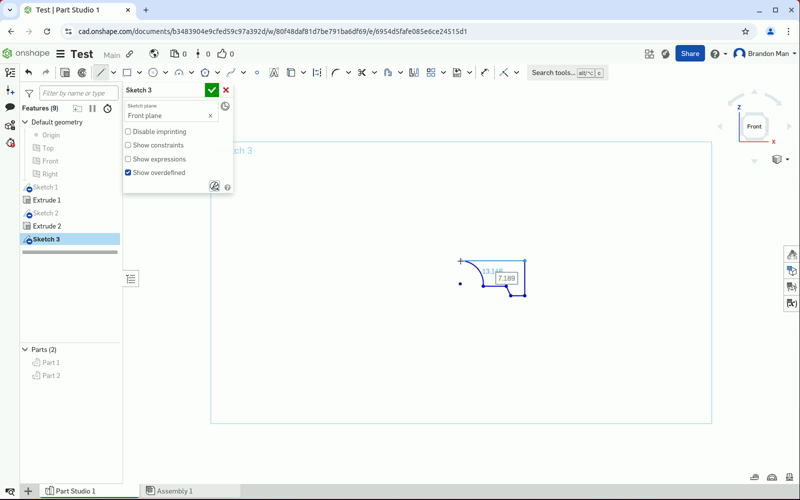
key(esc)
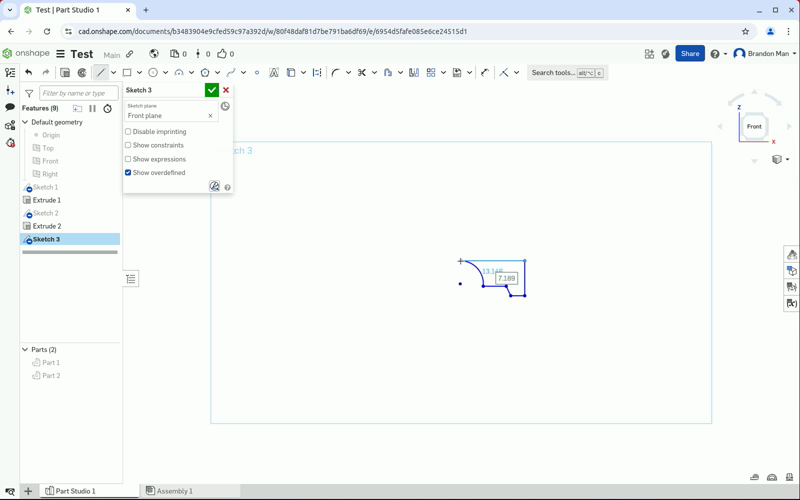
mouse_move(498, 280)
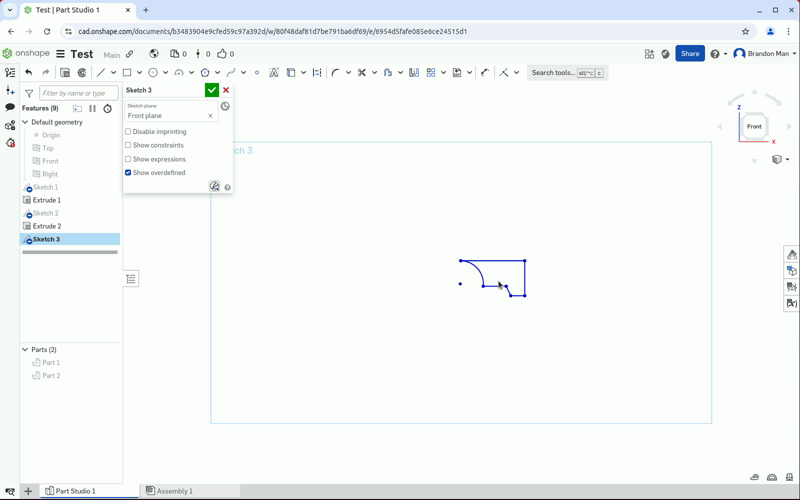
scroll(6)
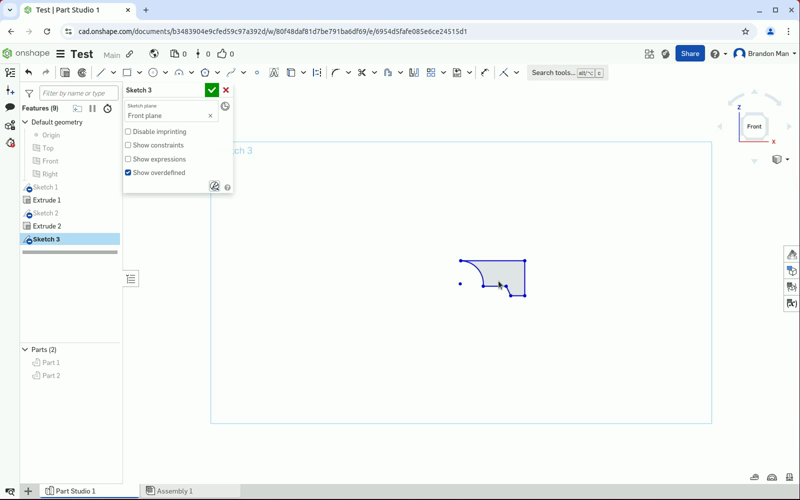
scroll(6)
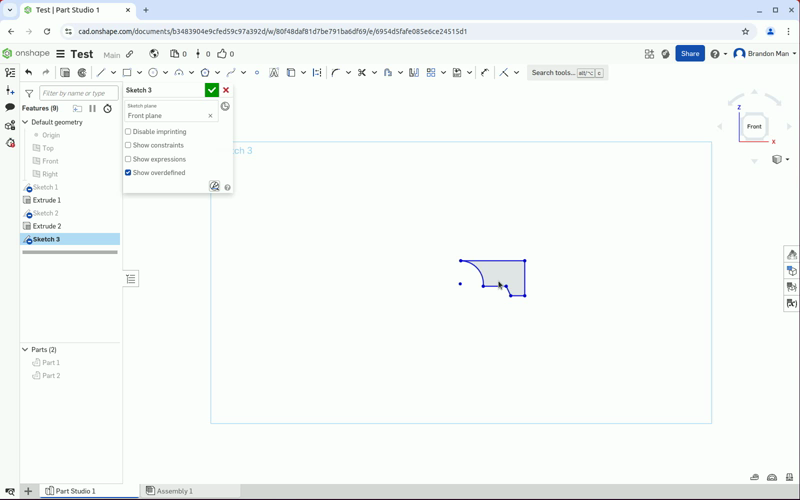
scroll(6)
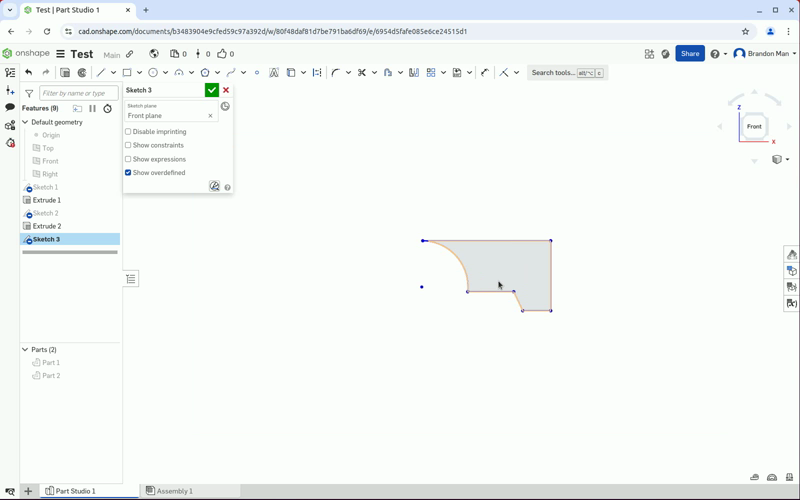
scroll(6)
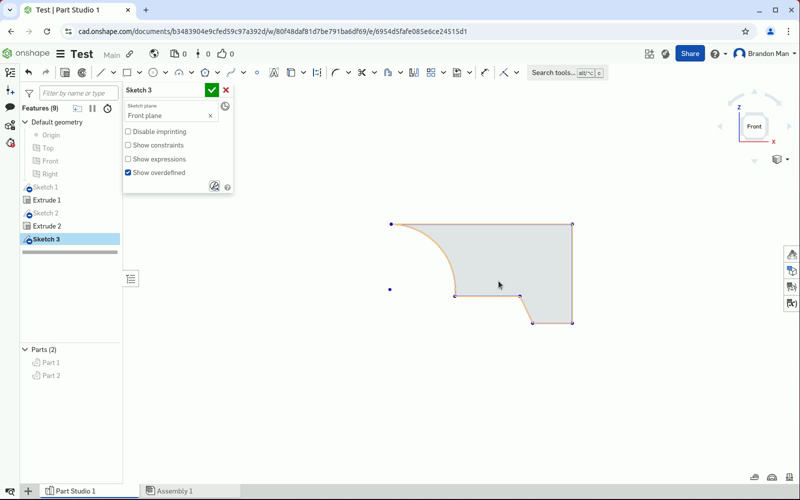
scroll(6)
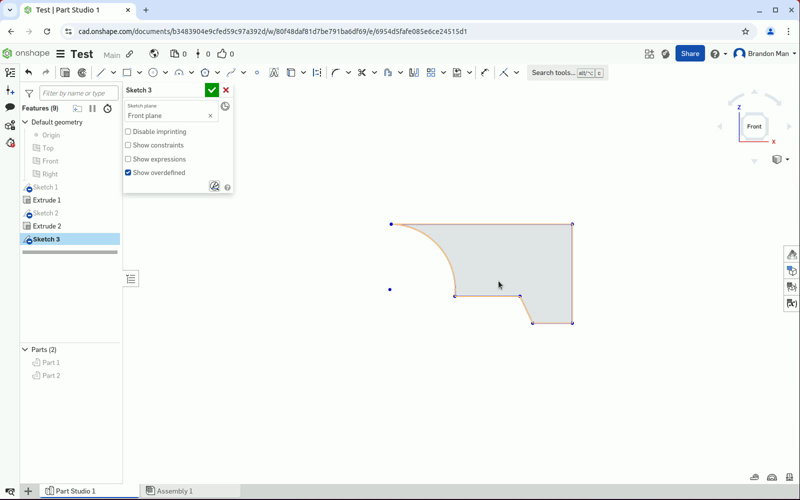
scroll(6)
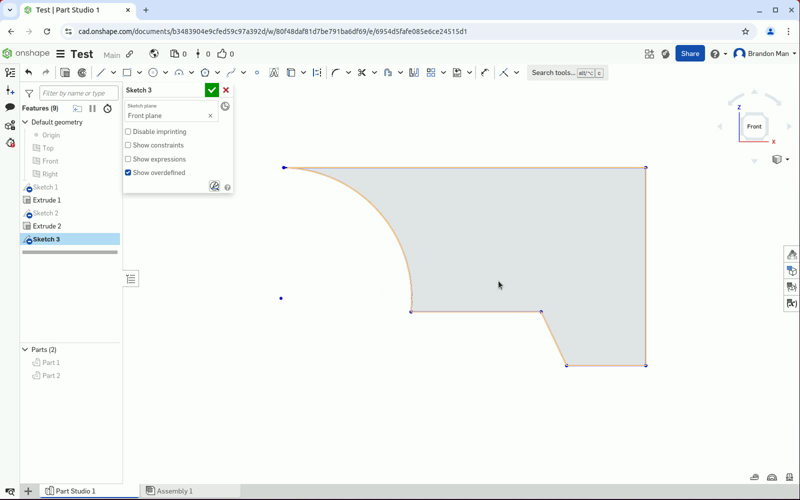
scroll(6)
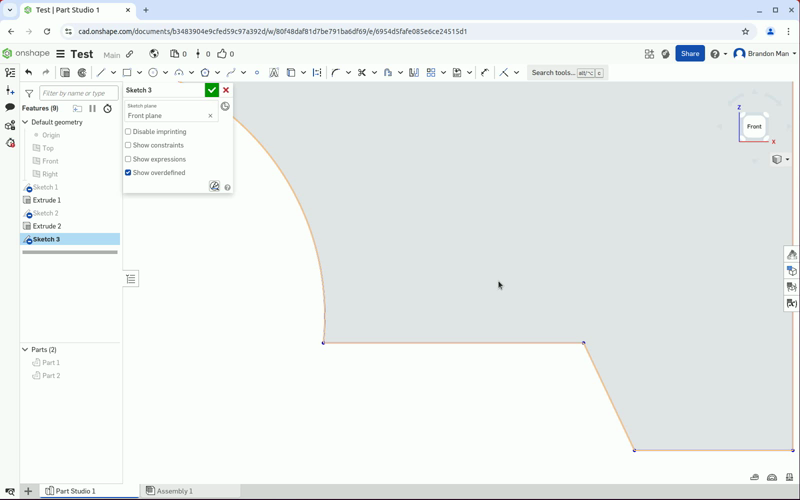
click(498, 280)
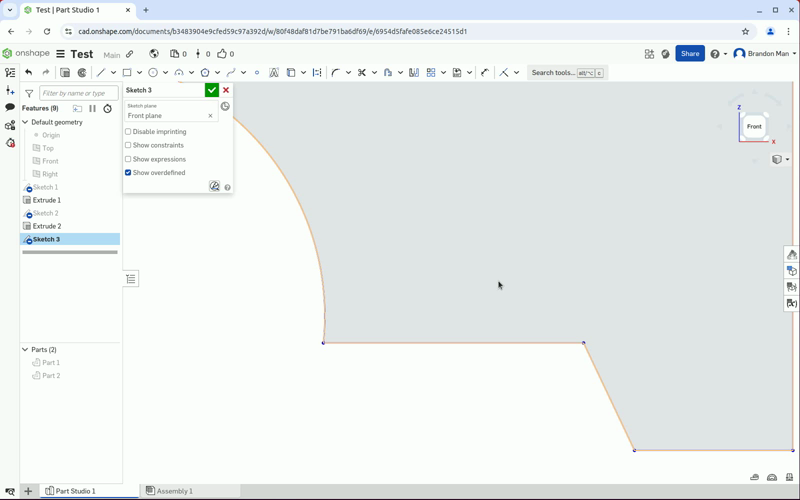
scroll(-6)
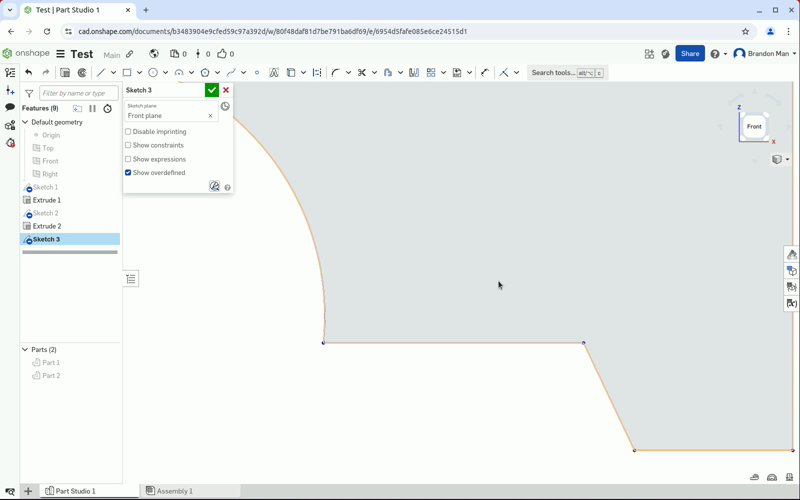
scroll(-6)
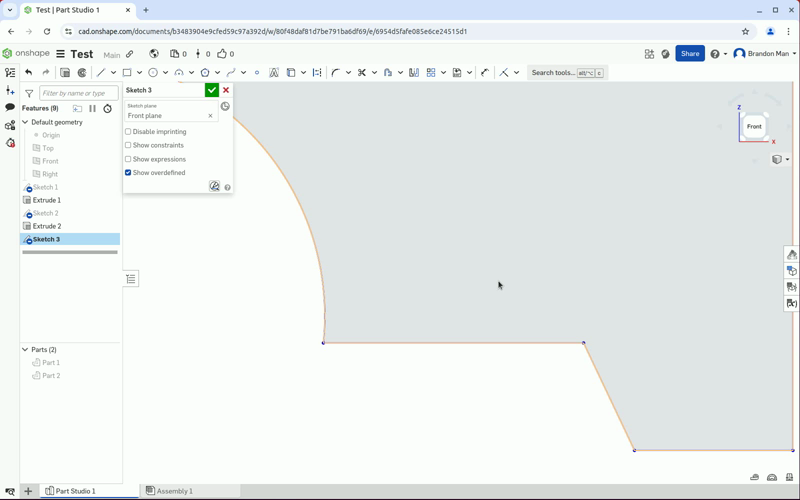
scroll(-6)
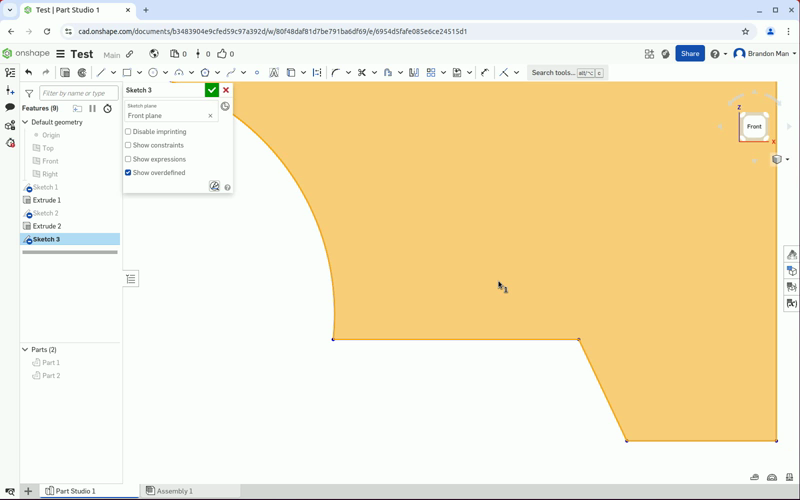
scroll(-6)
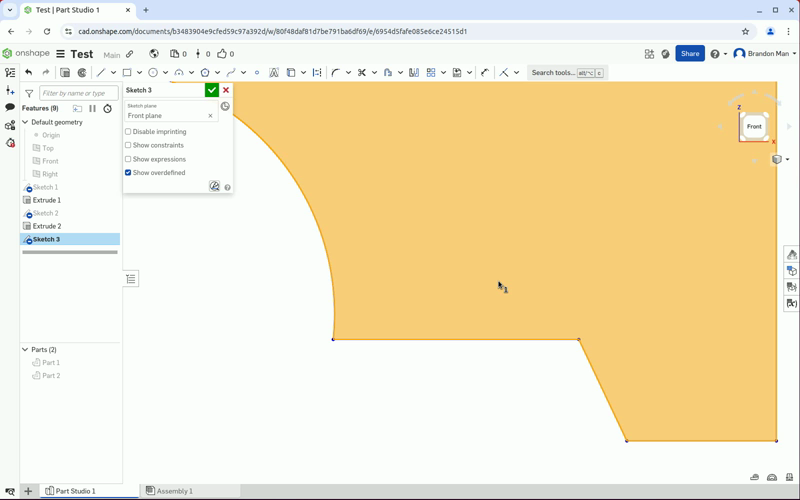
scroll(-6)
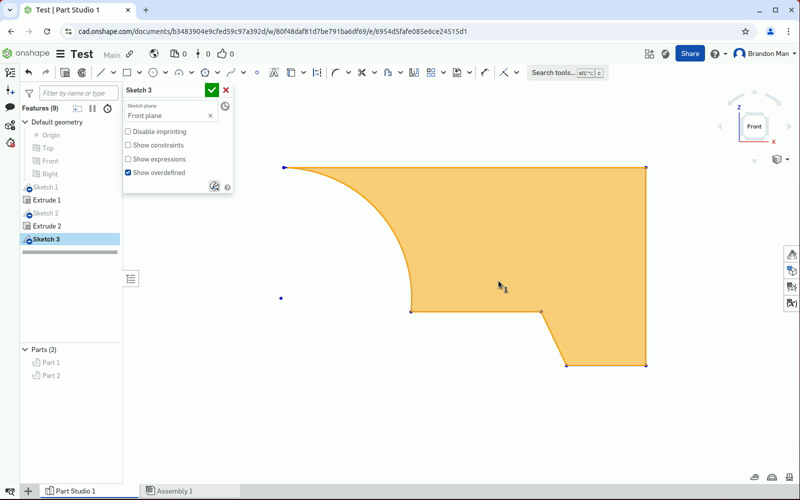
scroll(-6)
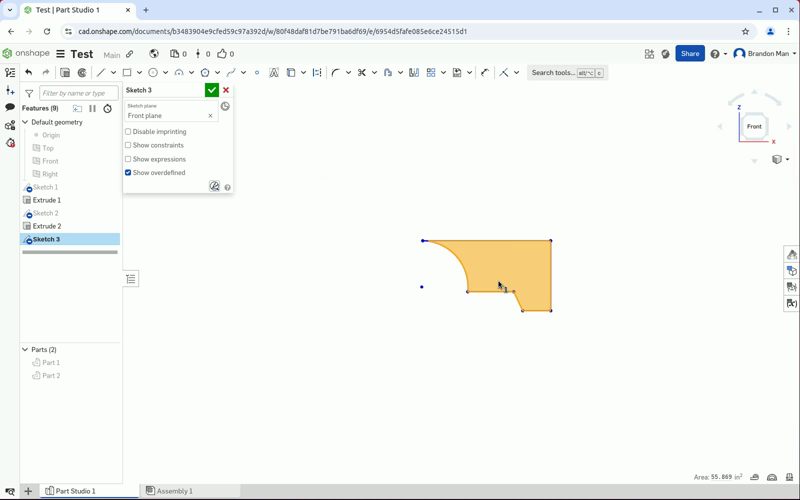
scroll(-6)
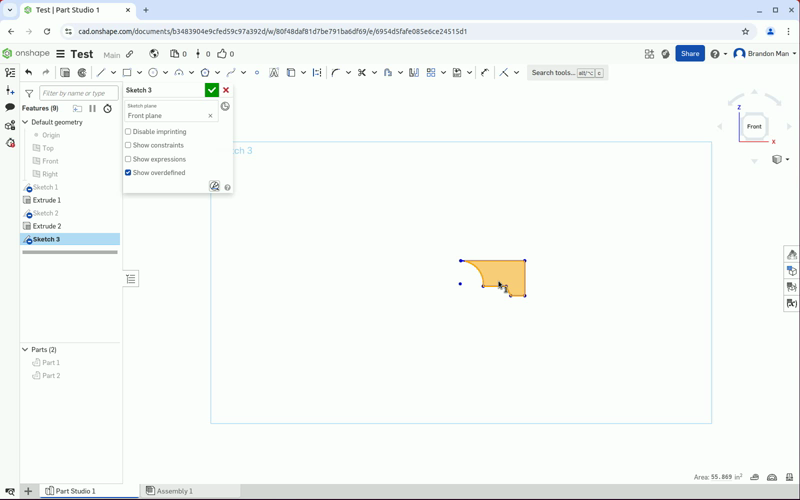
mouse_move(73, 352)
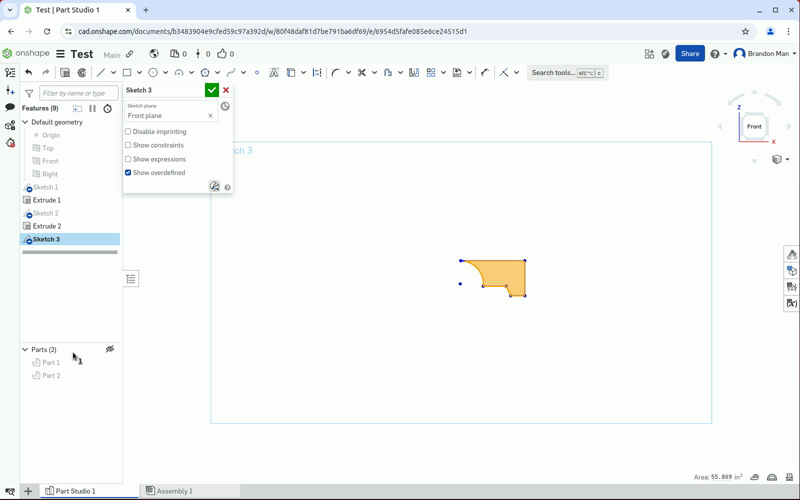
key(shift+y)
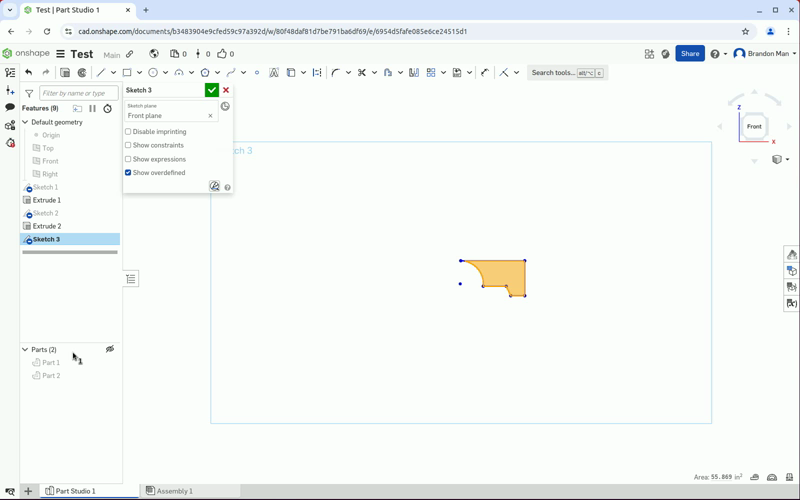
key(shift+e)
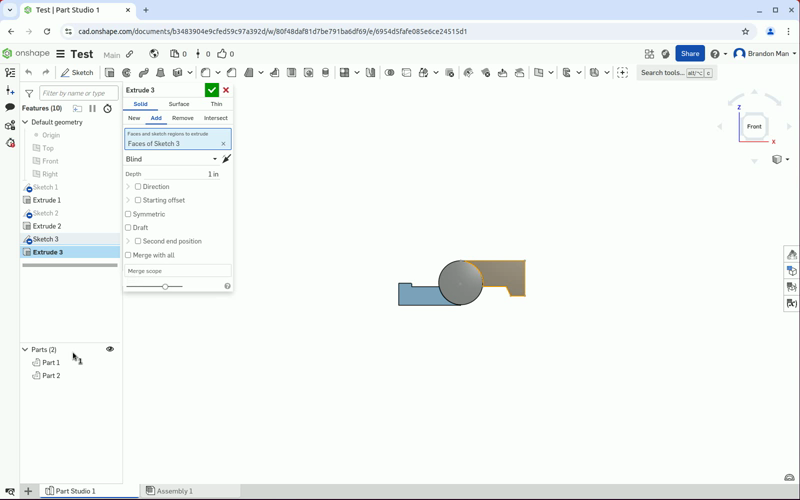
mouse_move(143, 106)
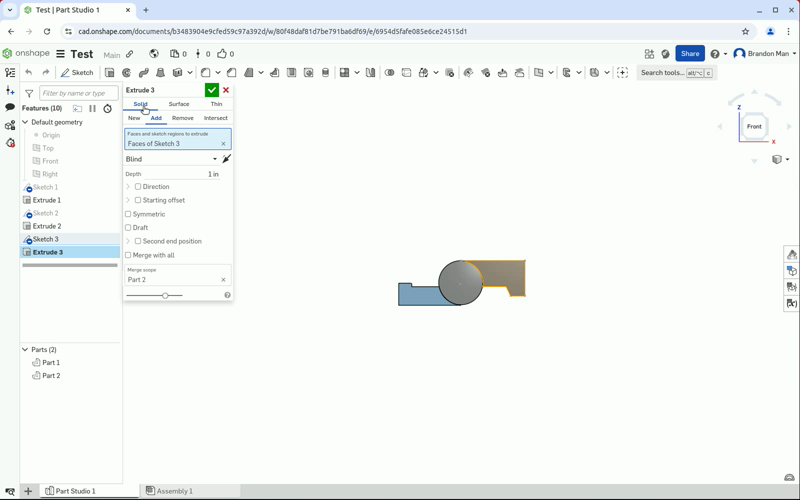
click(143, 106)
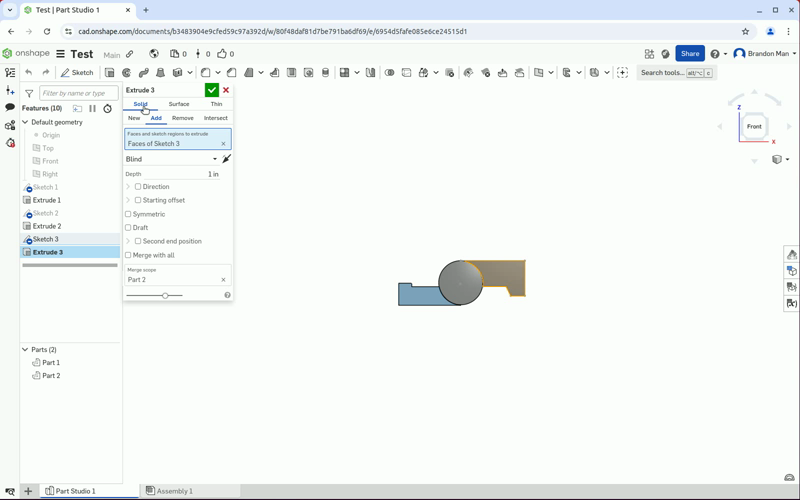
mouse_move(137, 120)
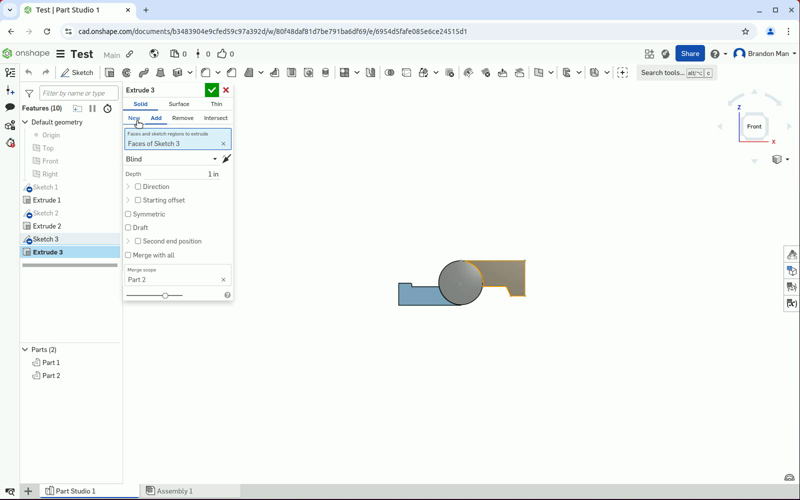
click(137, 120)
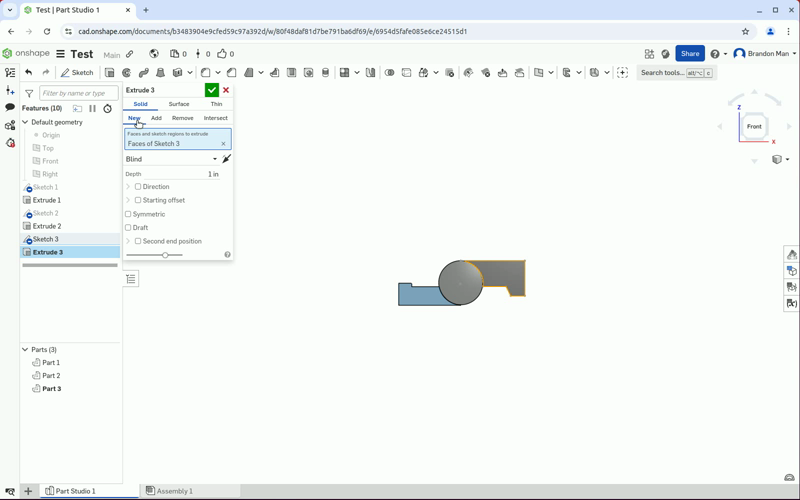
key(tab, 4)
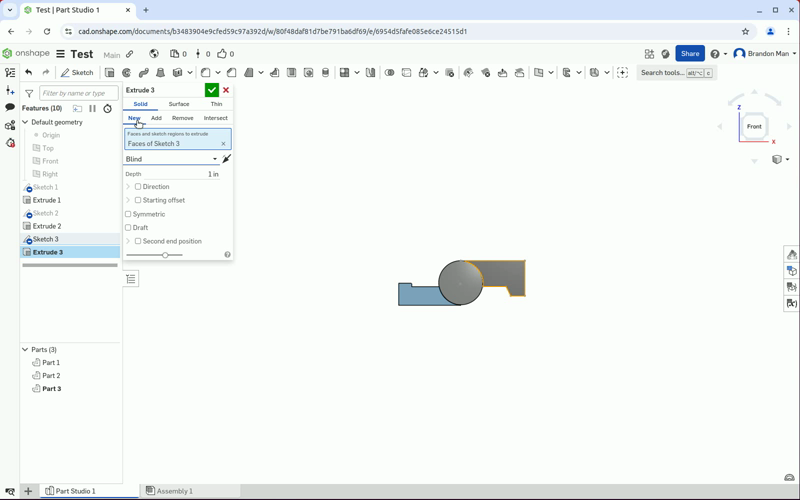
text(23.108)
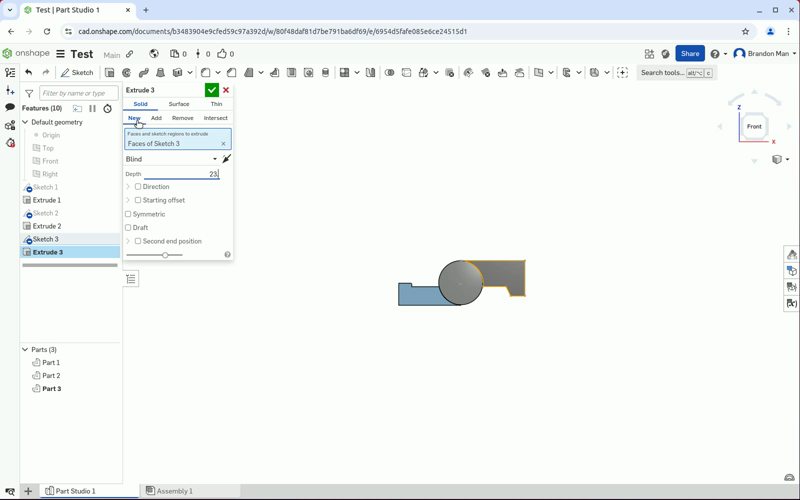
key(enter)
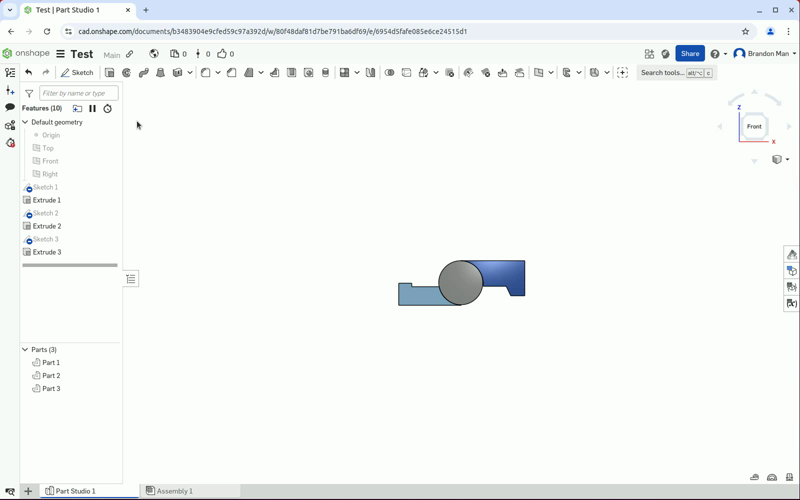
key(shift+h)
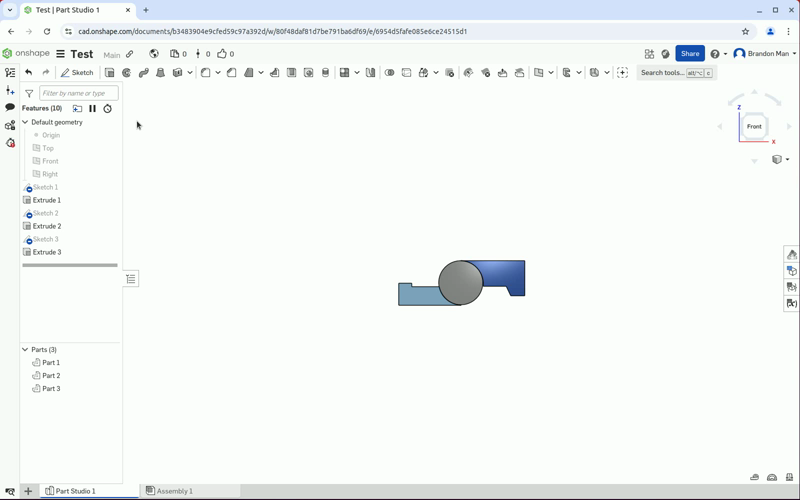
key(shift+h)
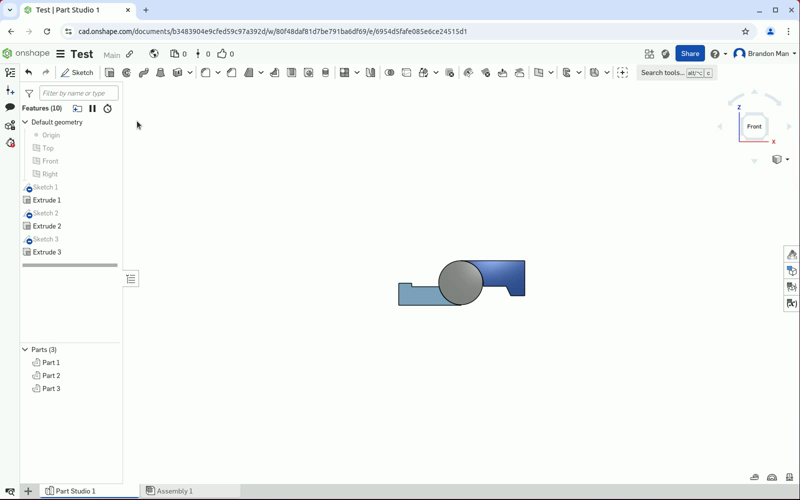
key(shift+7)
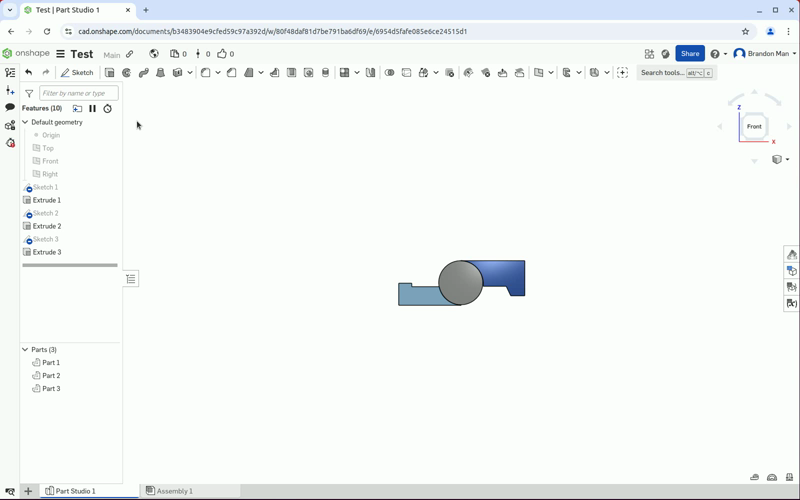
key(left, 2)
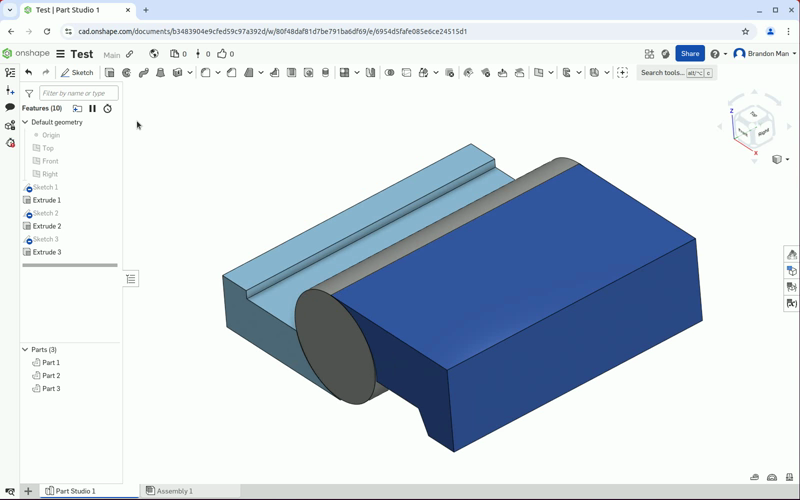
key(down, 2)
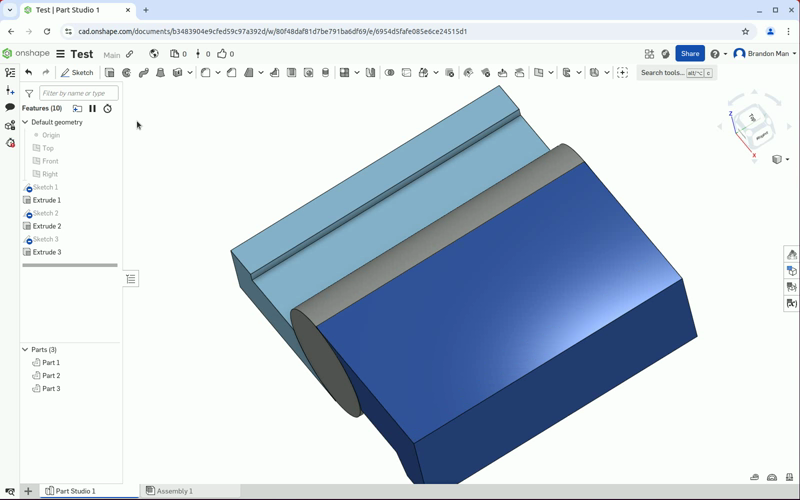
key(up, 2)
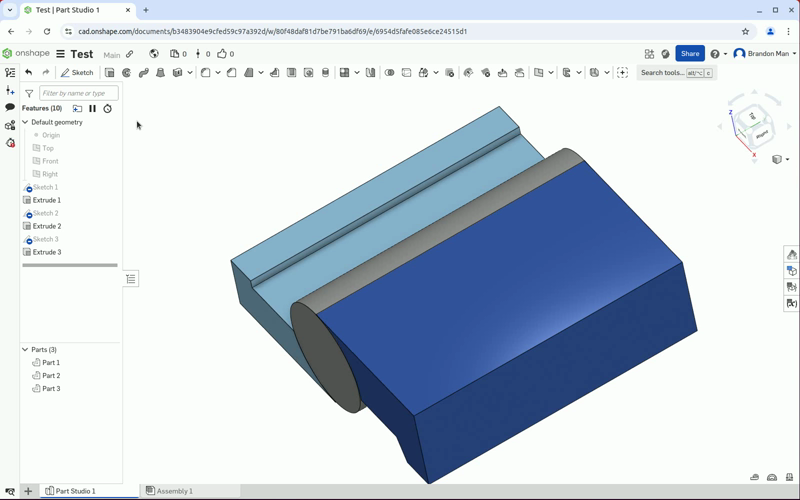
key(right, 2)
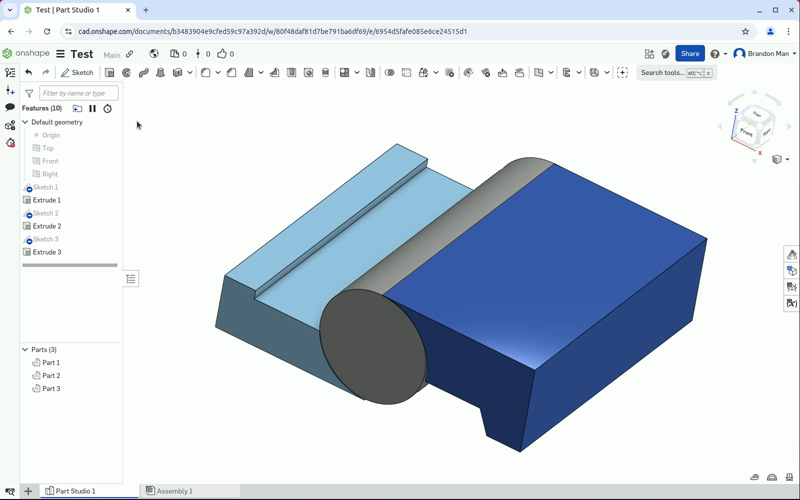
mouse_move(73, 189)
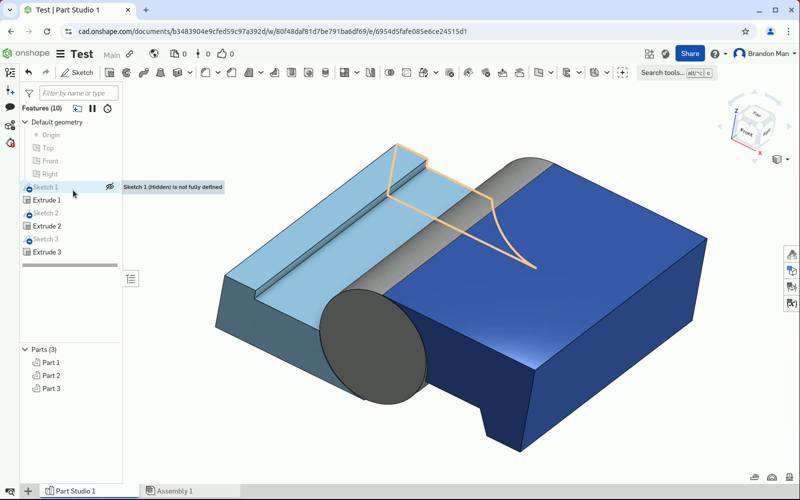
click(73, 189)